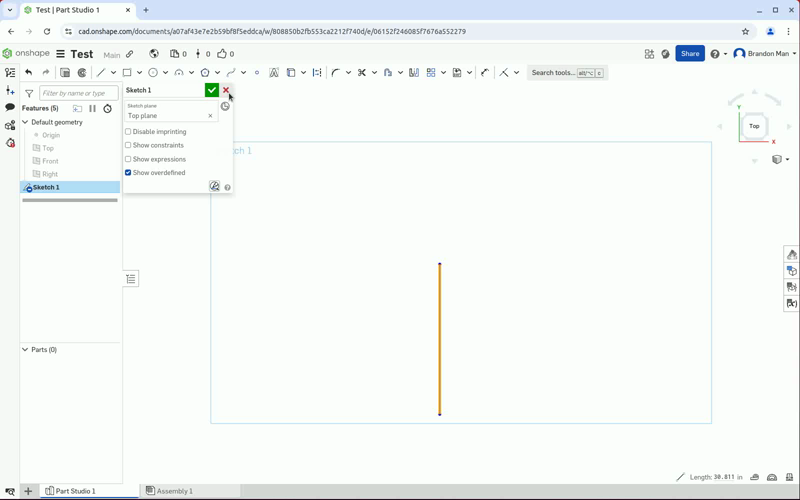
key(shift+h)
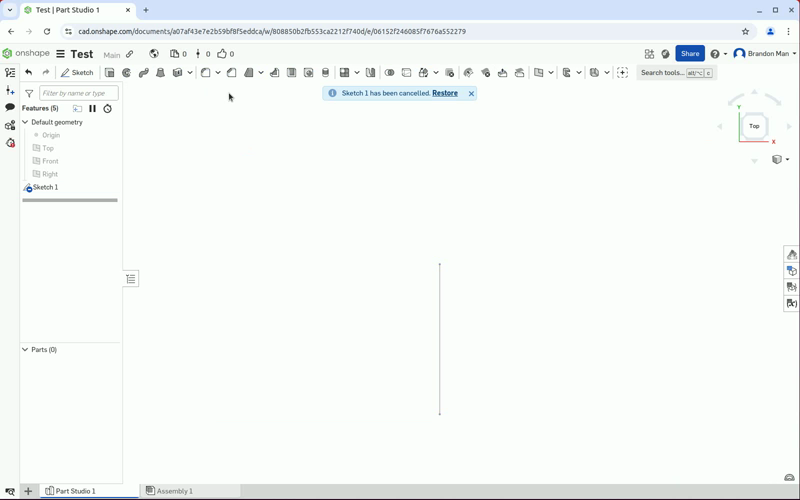
key(shift+s)
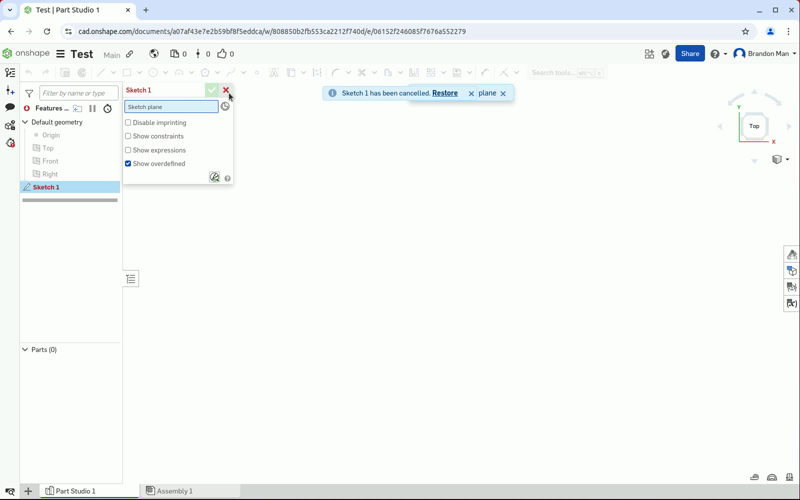
mouse_move(73, 150)
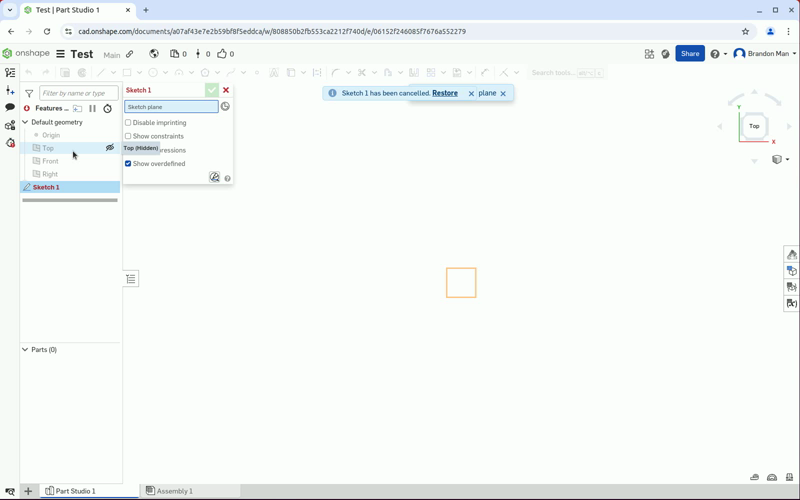
click(73, 150)
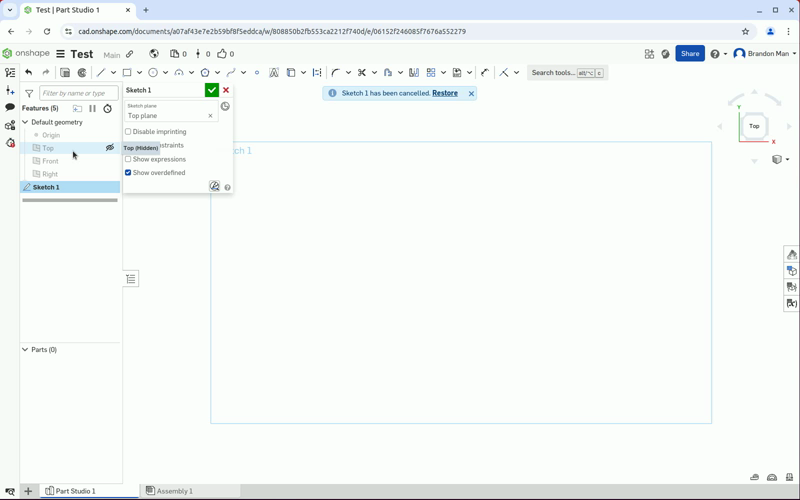
mouse_move(73, 352)
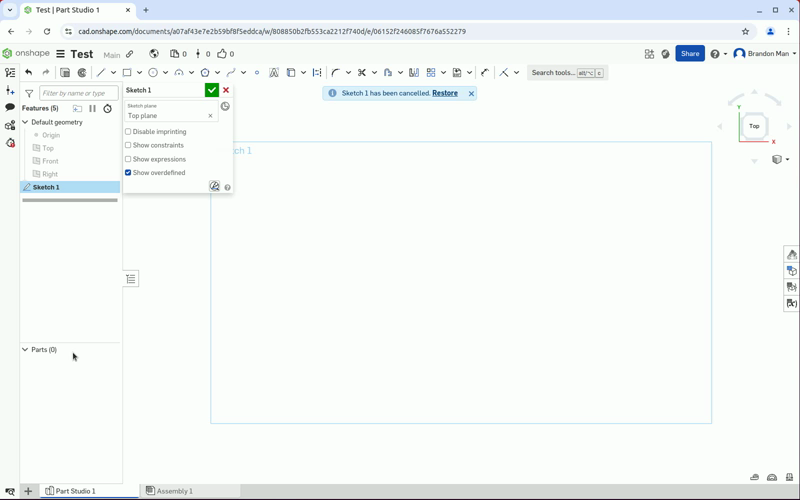
key(y)
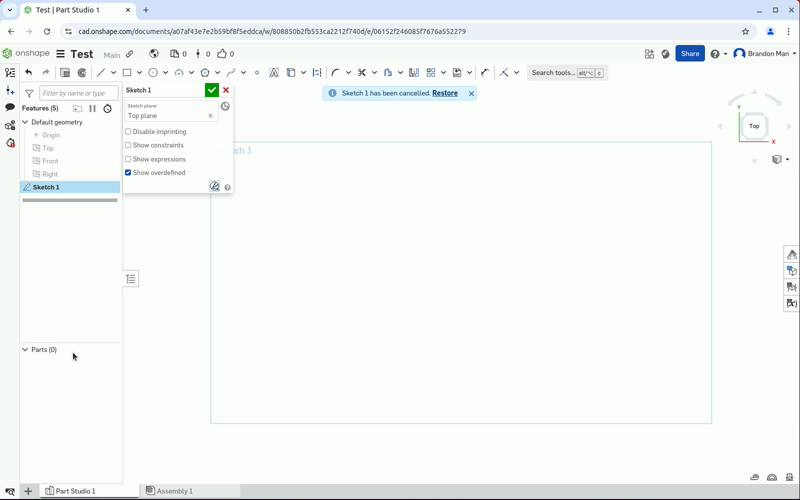
key(l)
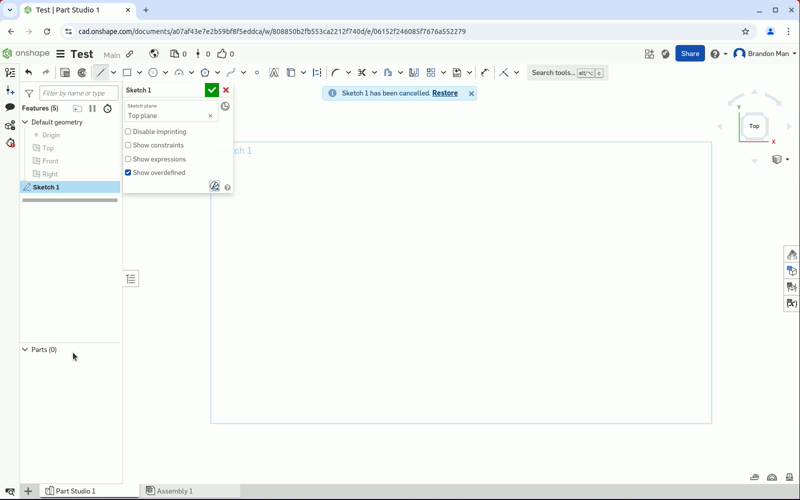
key_down(shift)
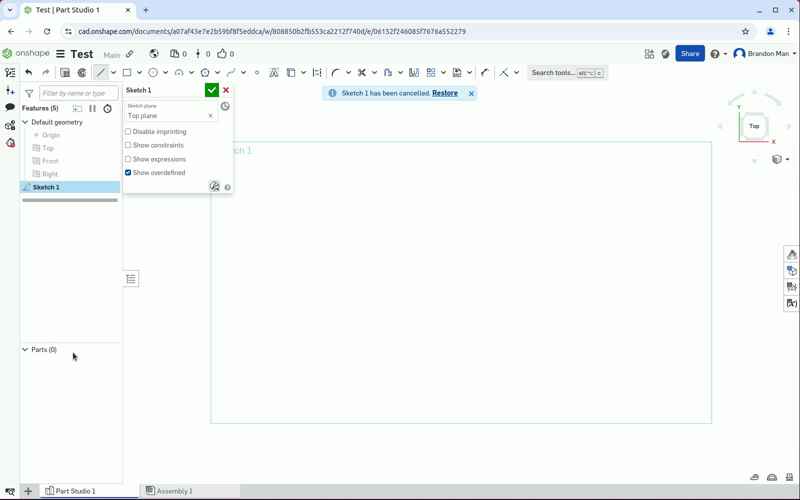
mouse_move(348, 395)
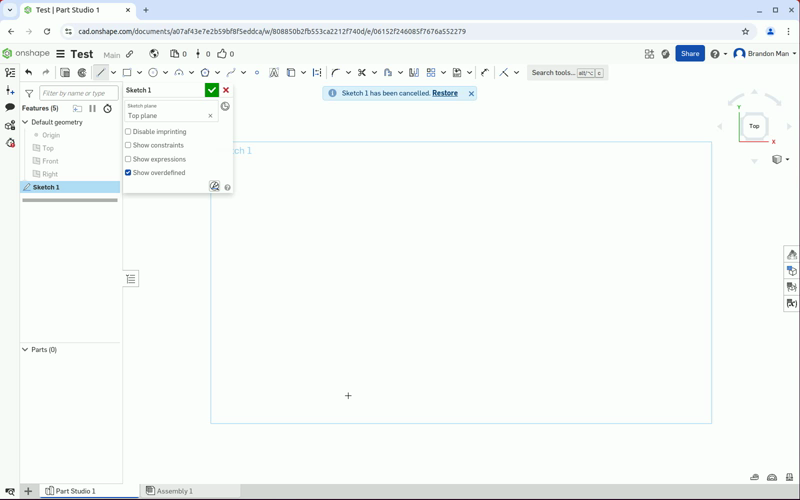
click(348, 395)
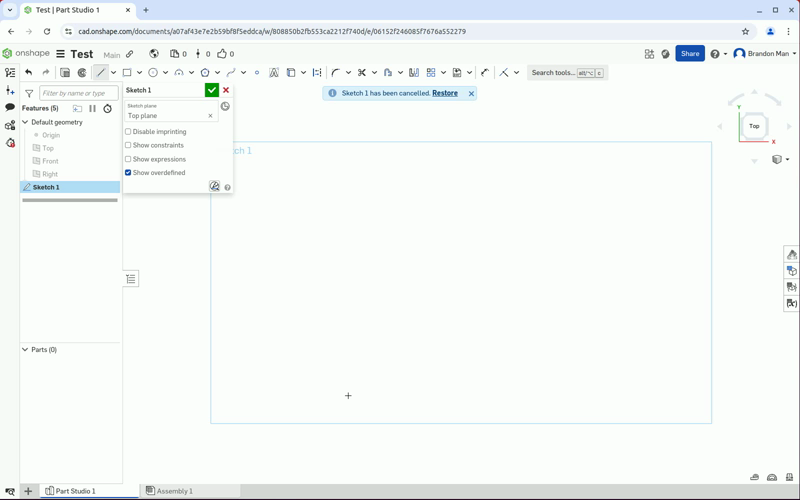
key_up(shift)
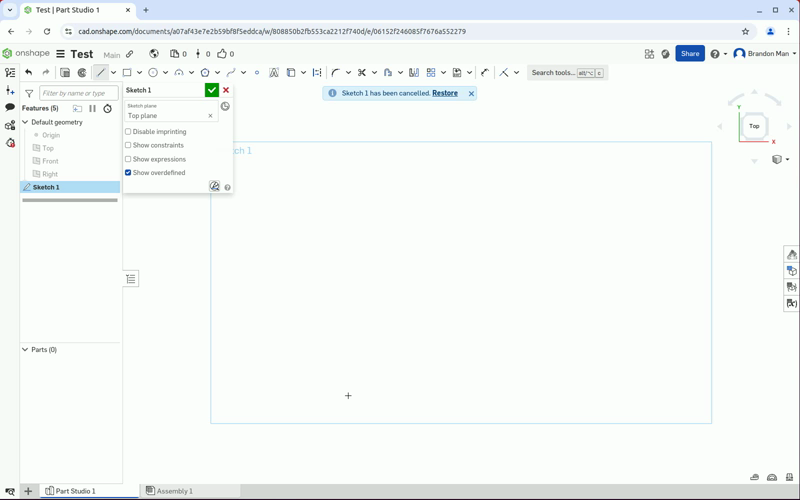
key_down(shift)
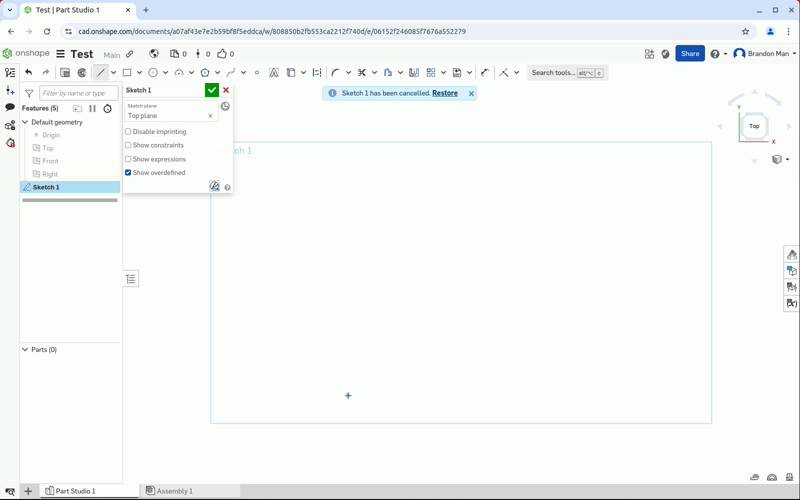
mouse_move(572, 395)
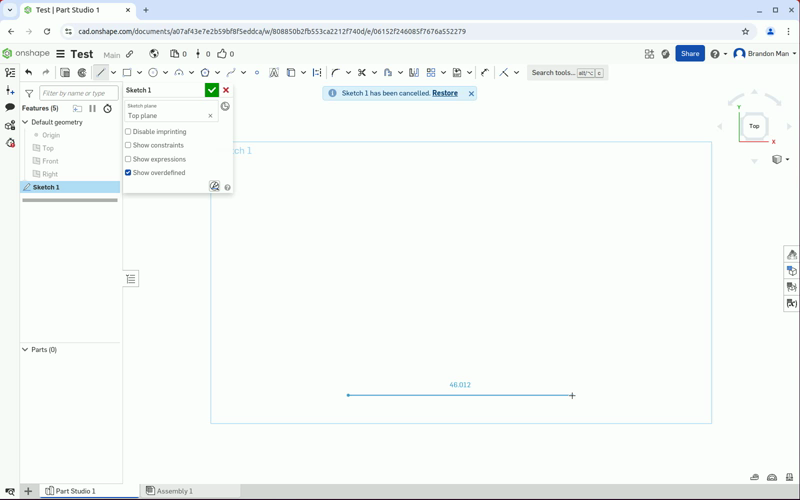
click(572, 395)
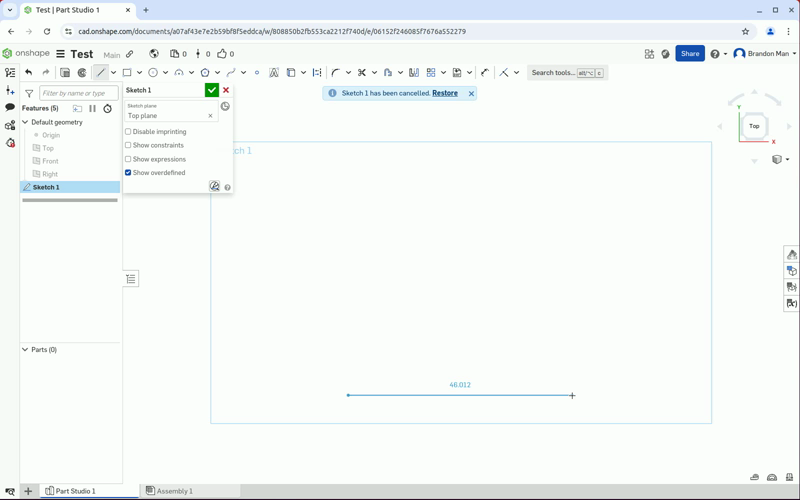
key_up(shift)
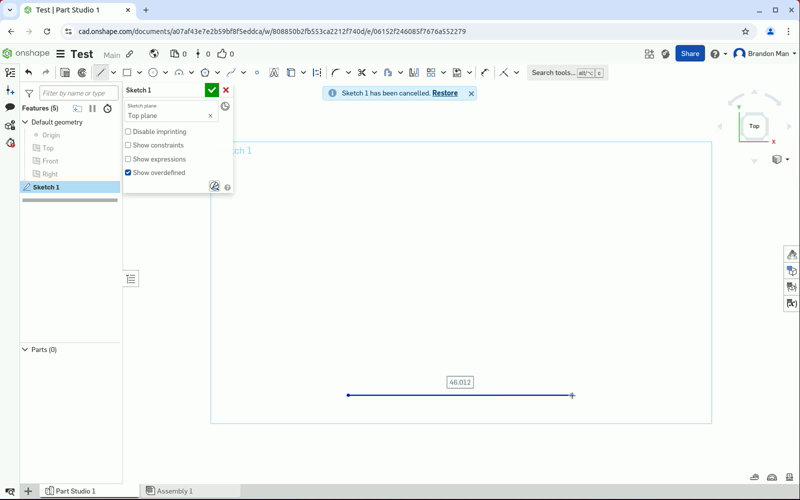
key_down(shift)
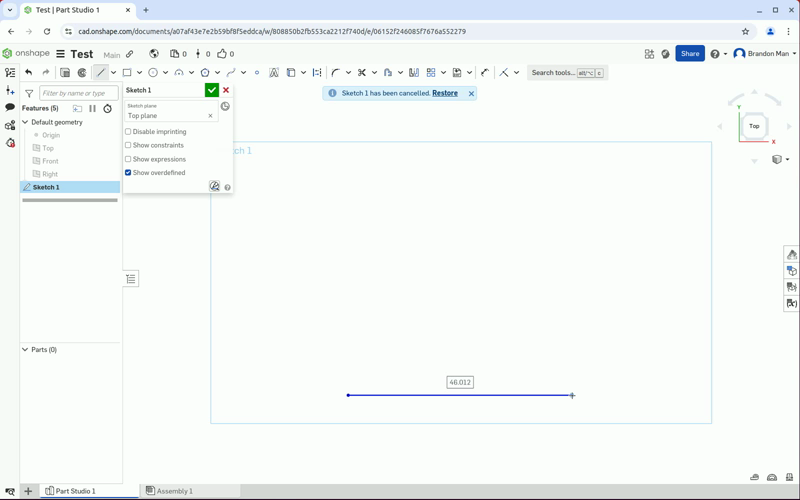
mouse_move(572, 171)
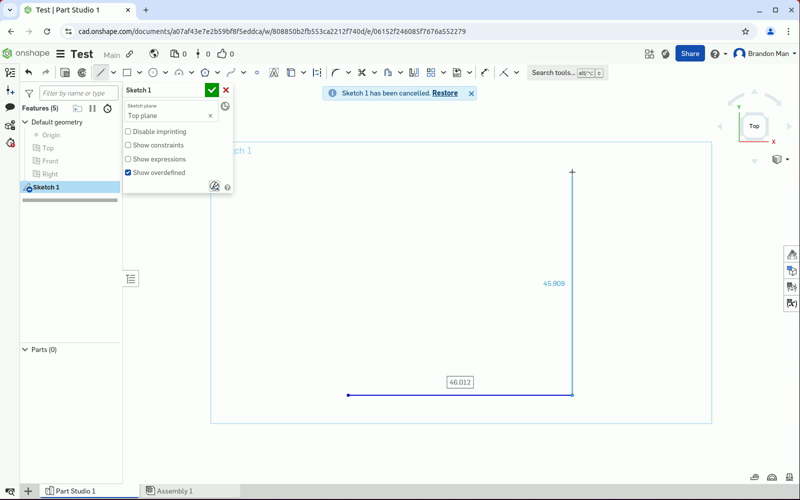
click(572, 171)
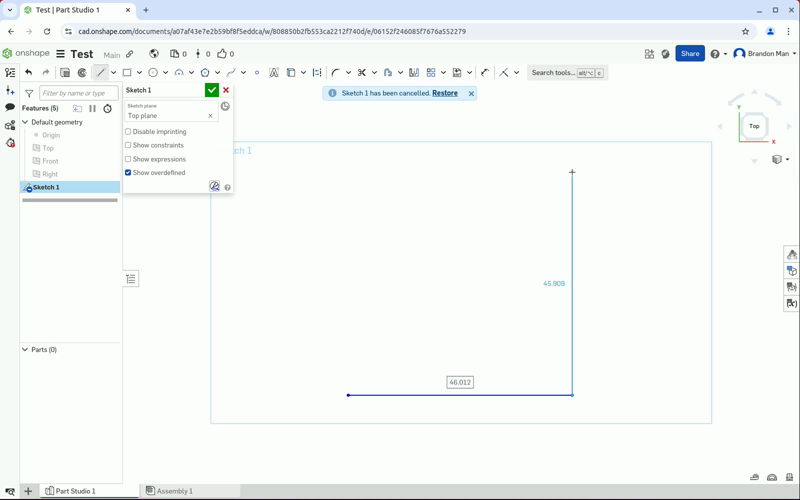
key_up(shift)
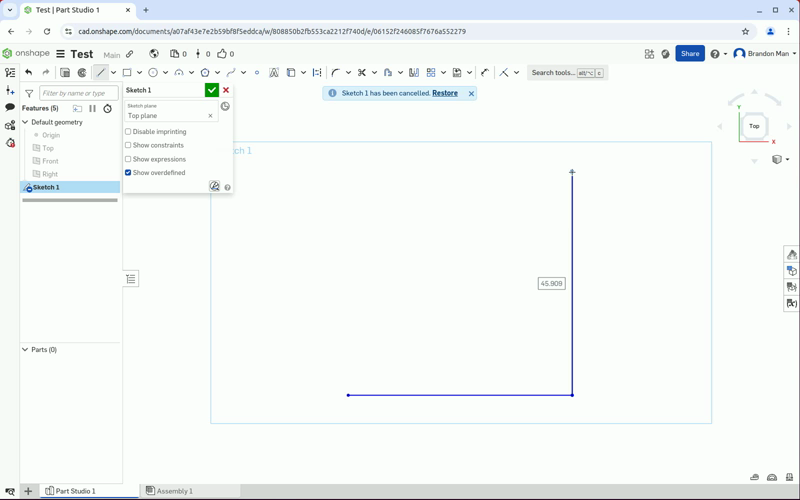
key_down(shift)
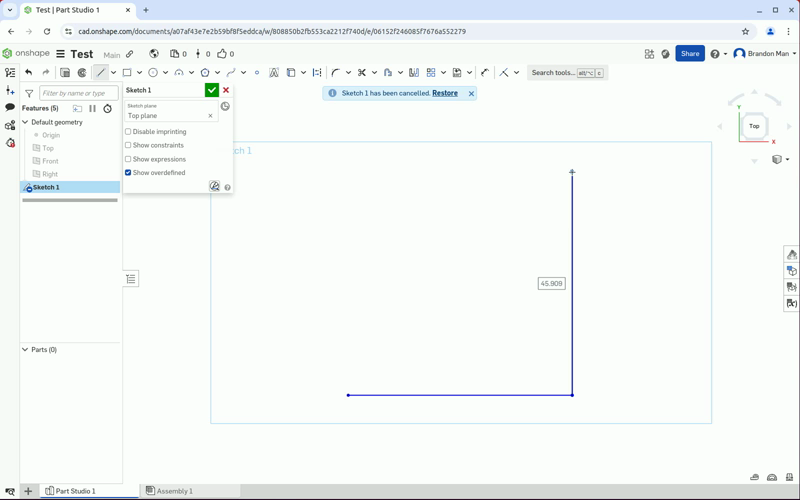
mouse_move(348, 171)
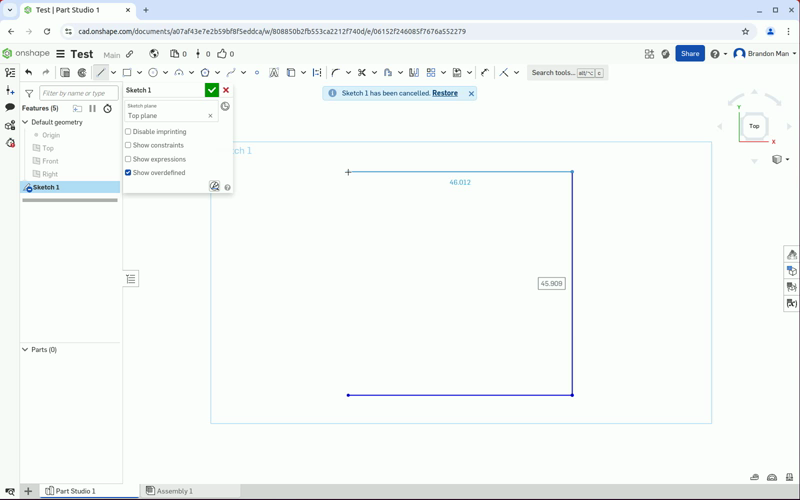
click(348, 171)
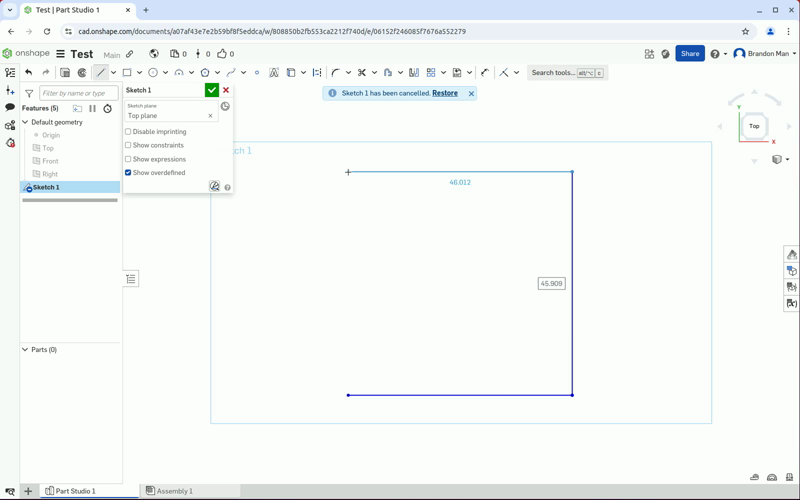
key_up(shift)
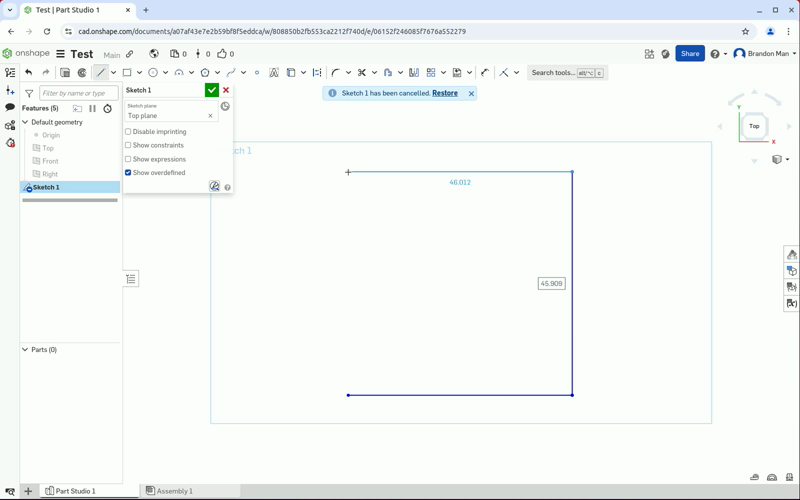
key_down(shift)
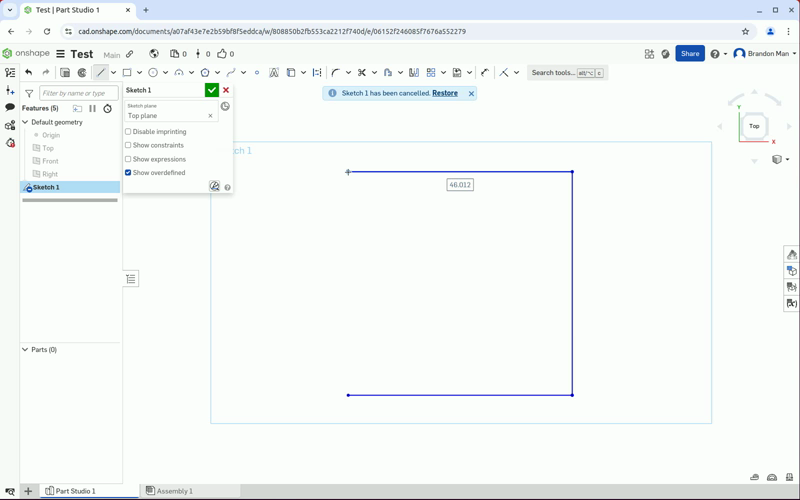
mouse_move(348, 395)
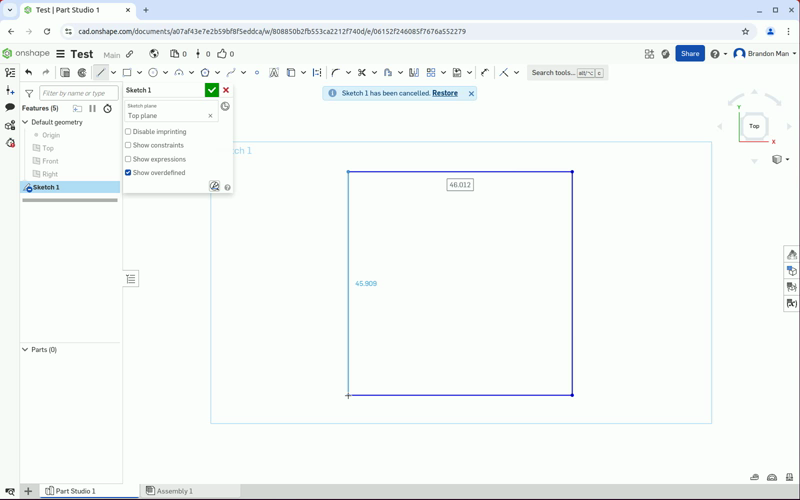
key_up(shift)
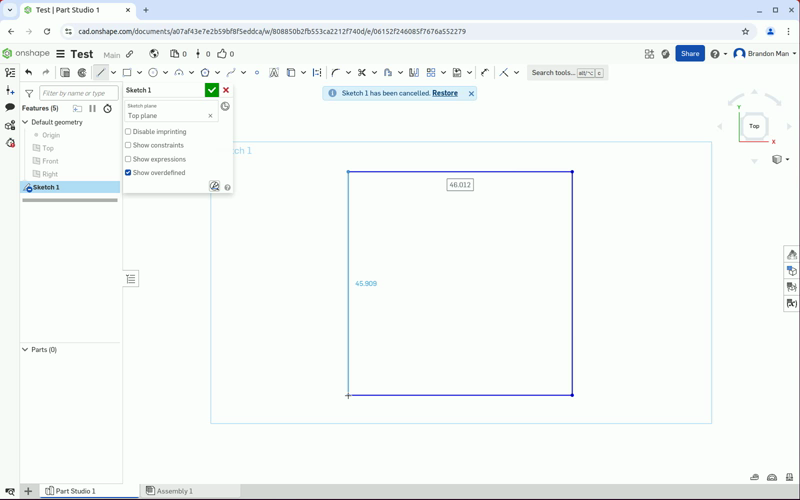
click(348, 395)
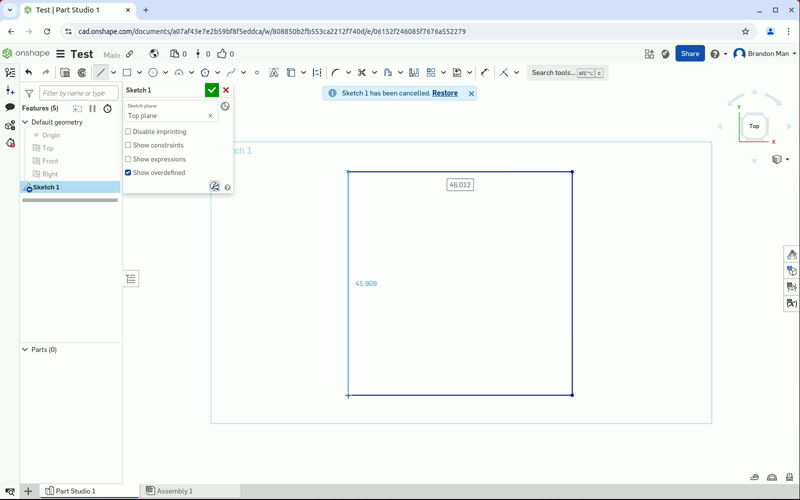
key(esc)
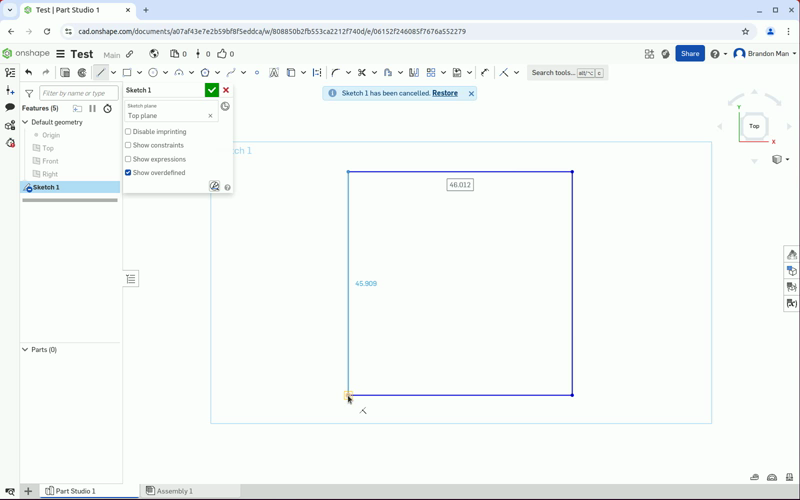
mouse_move(397, 208)
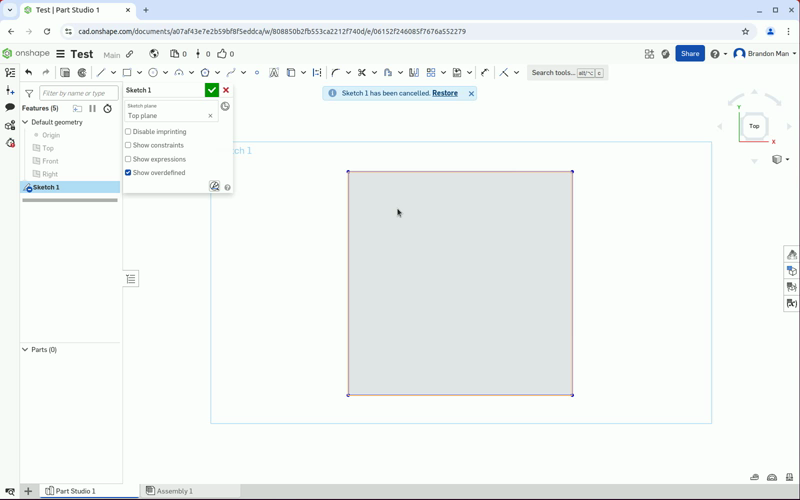
click(397, 208)
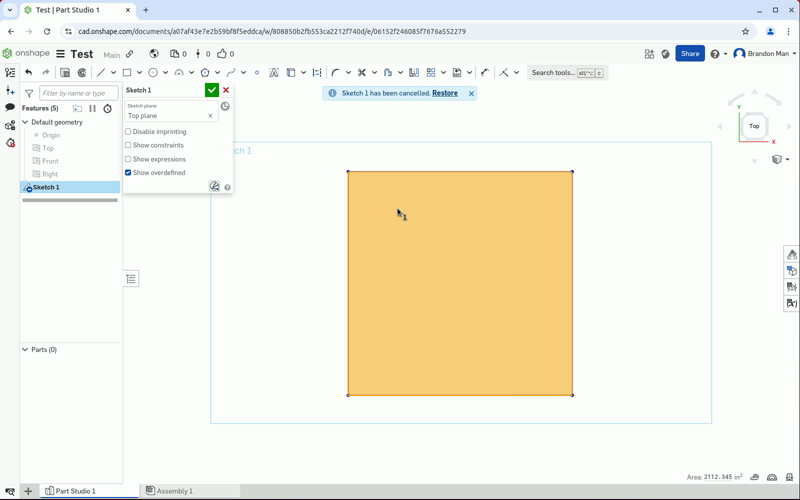
mouse_move(73, 352)
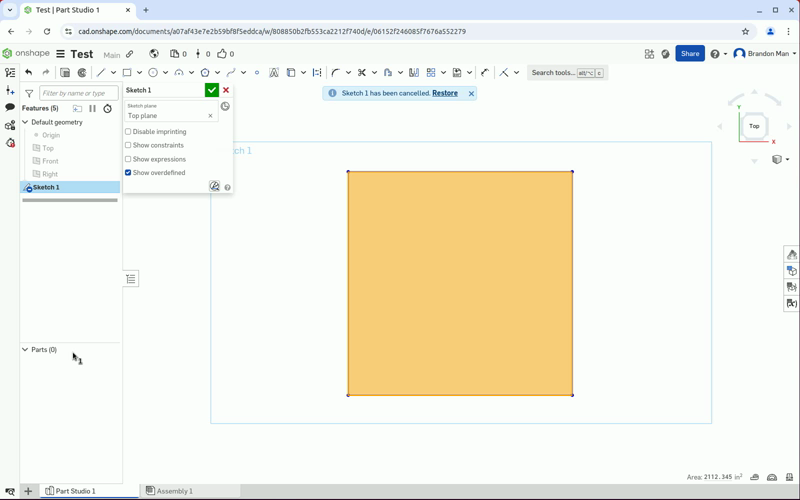
key(shift+y)
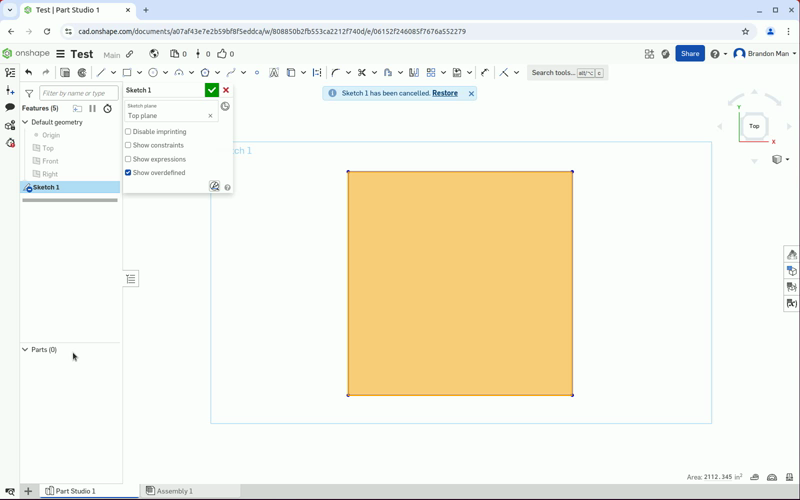
key(shift+e)
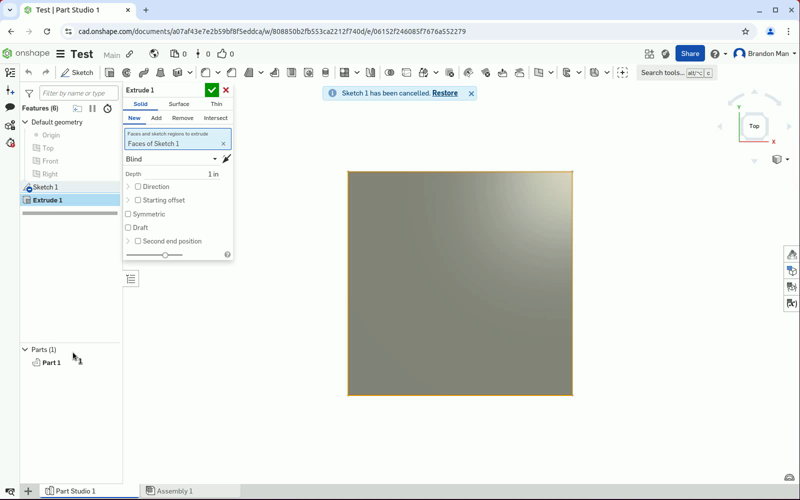
mouse_move(143, 106)
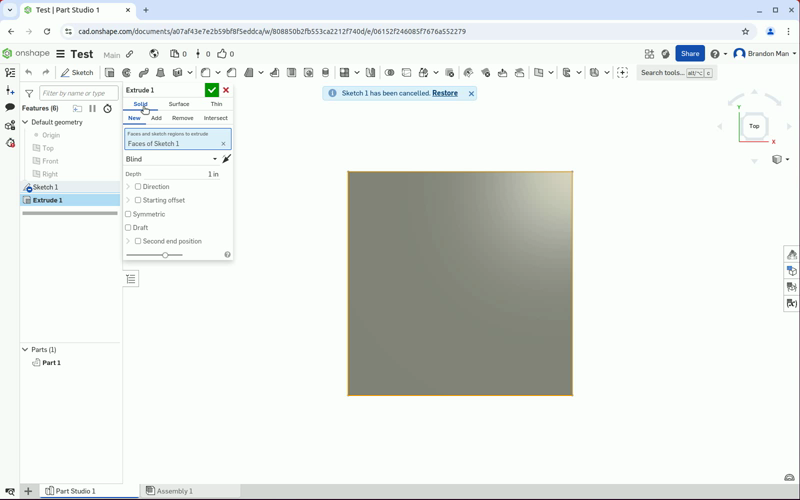
click(143, 106)
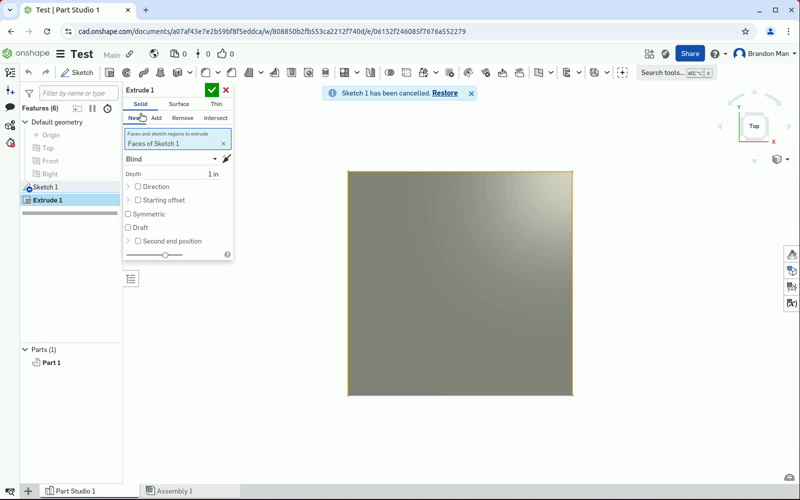
mouse_move(137, 120)
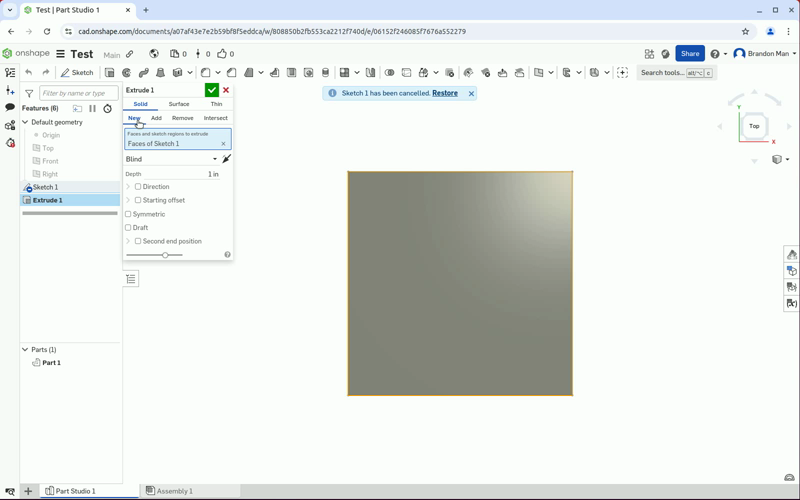
click(137, 120)
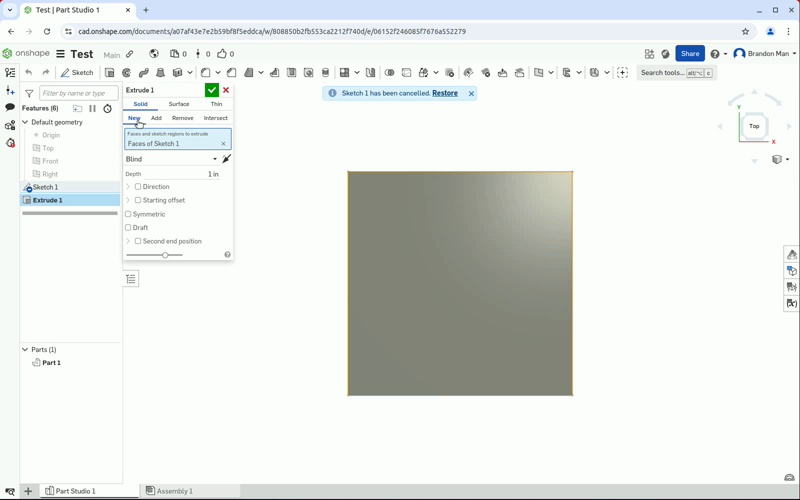
key(tab, 4)
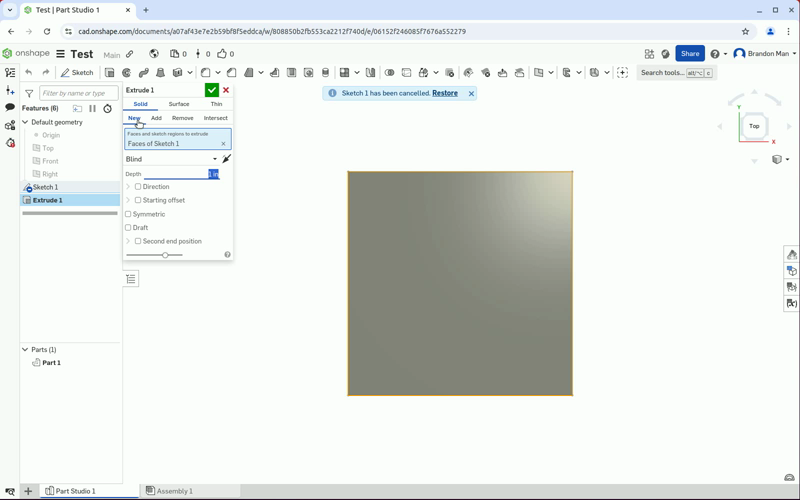
text(5.777)
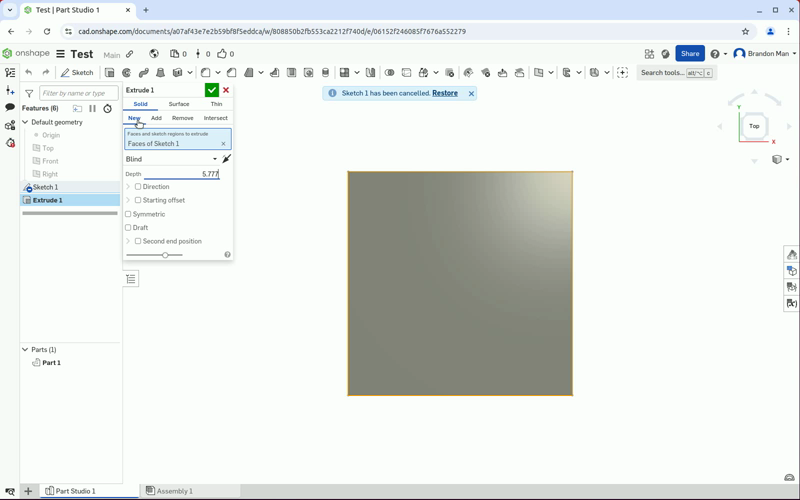
key(enter)
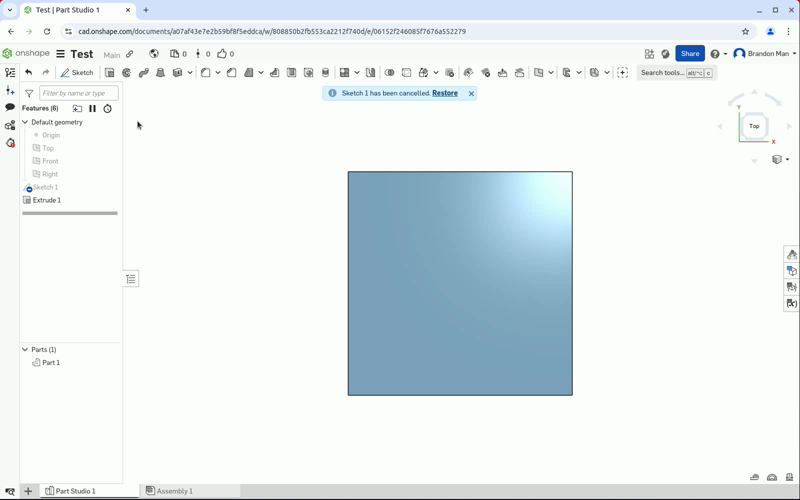
key(shift+h)
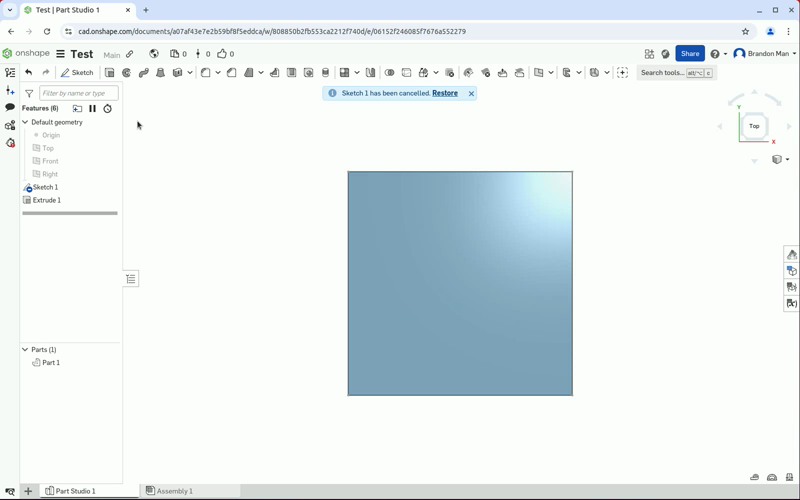
key(shift+h)
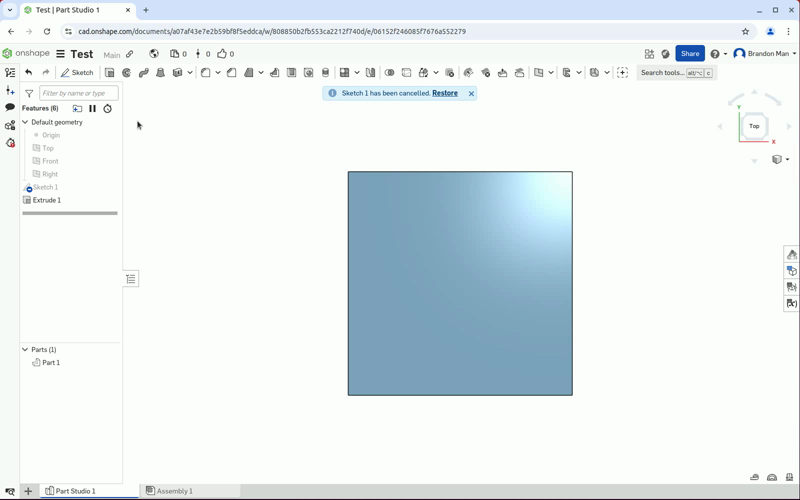
mouse_move(73, 189)
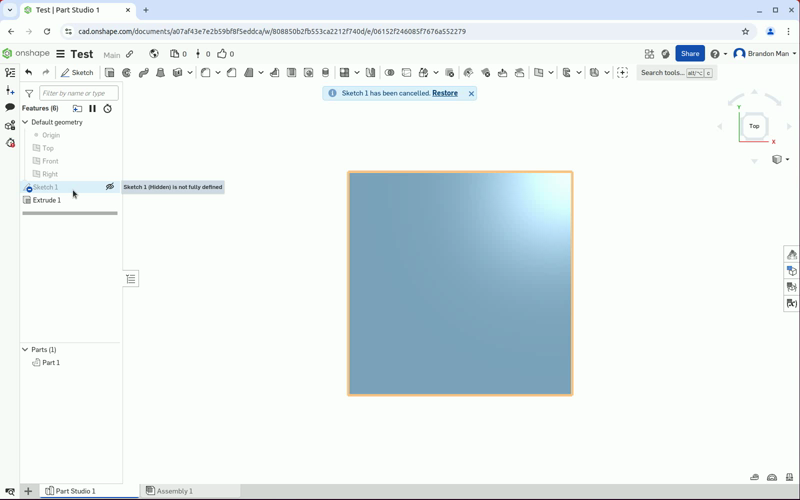
click(73, 189)
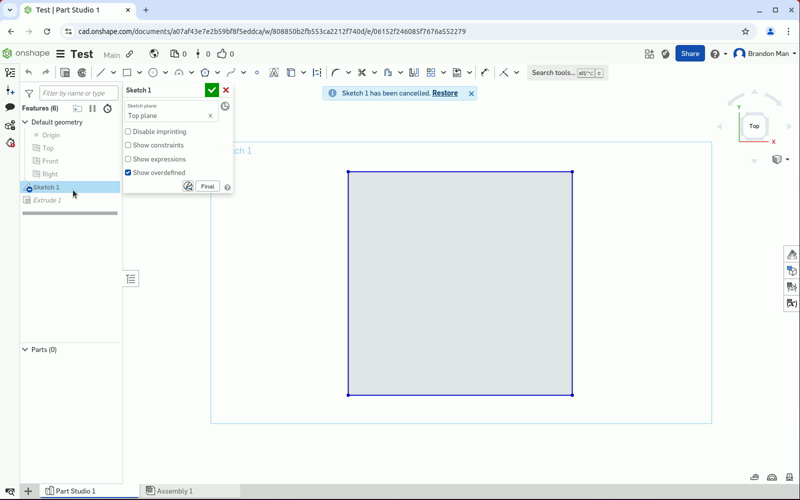
mouse_move(229, 92)
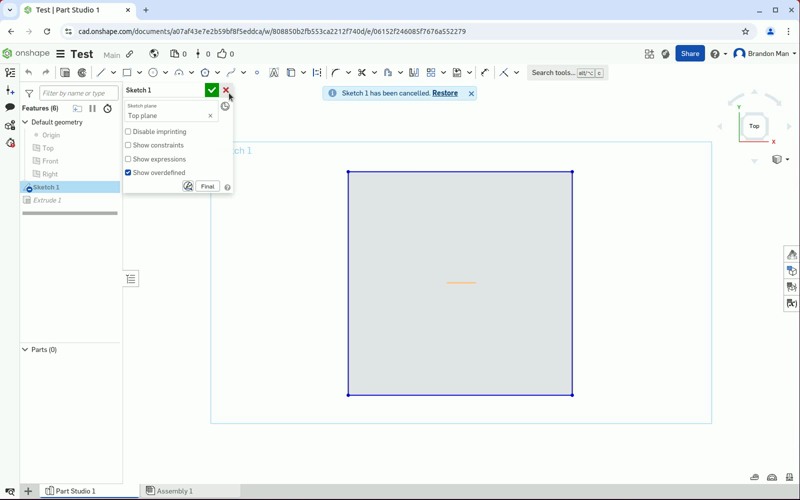
click(229, 92)
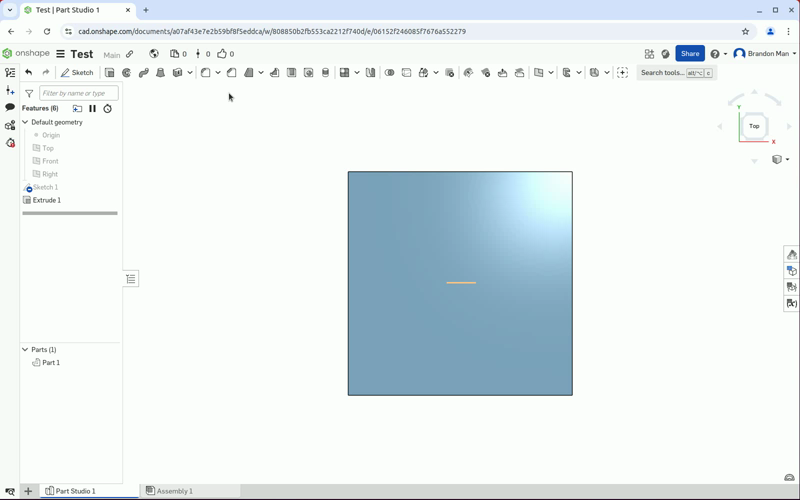
mouse_move(541, 75)
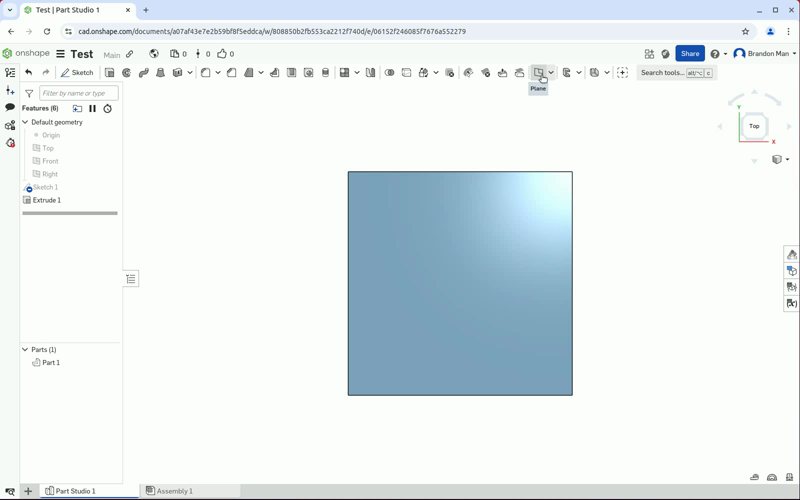
click(541, 75)
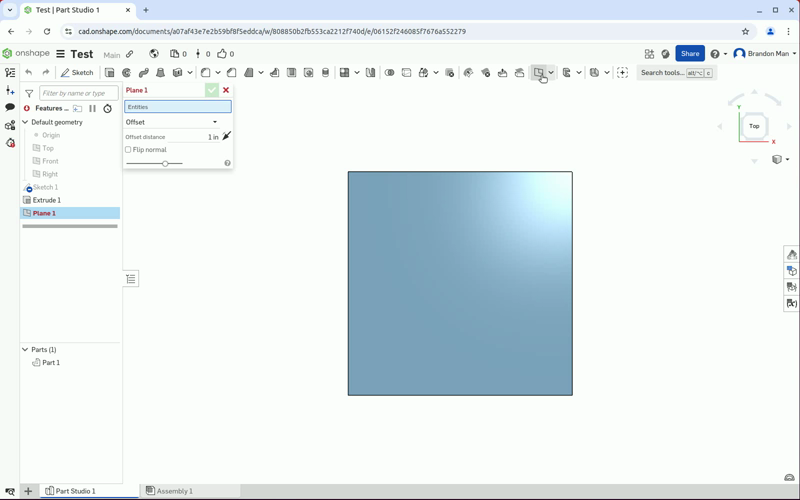
mouse_move(73, 150)
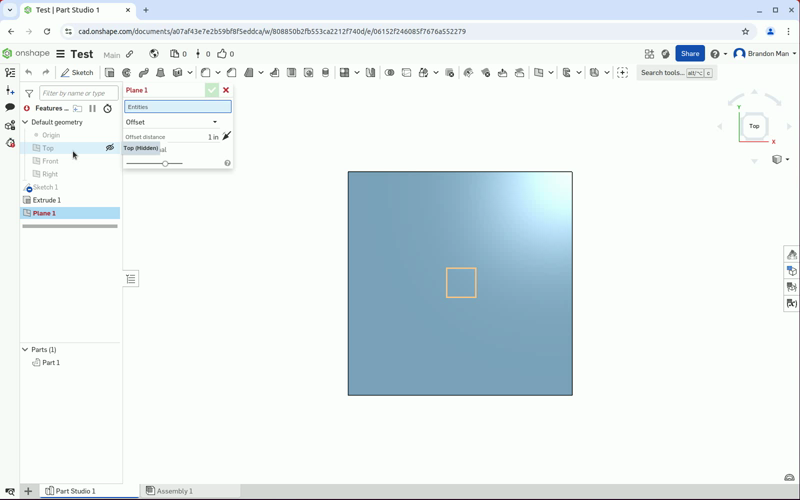
click(73, 150)
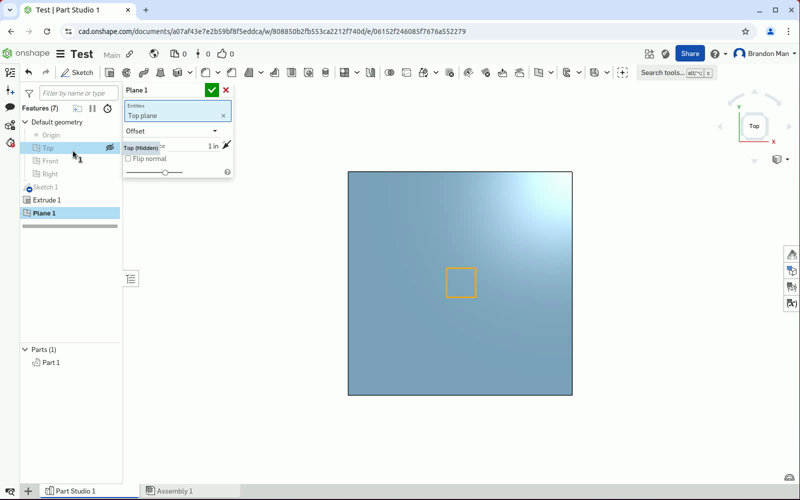
key(tab, 2)
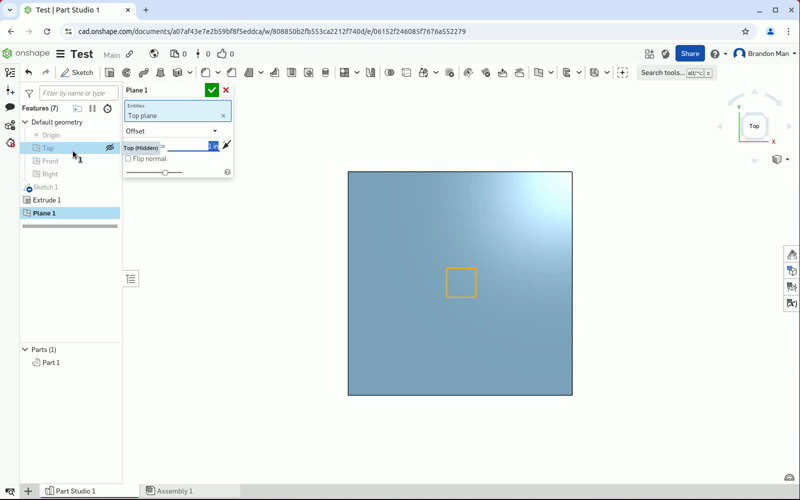
text(5.792)
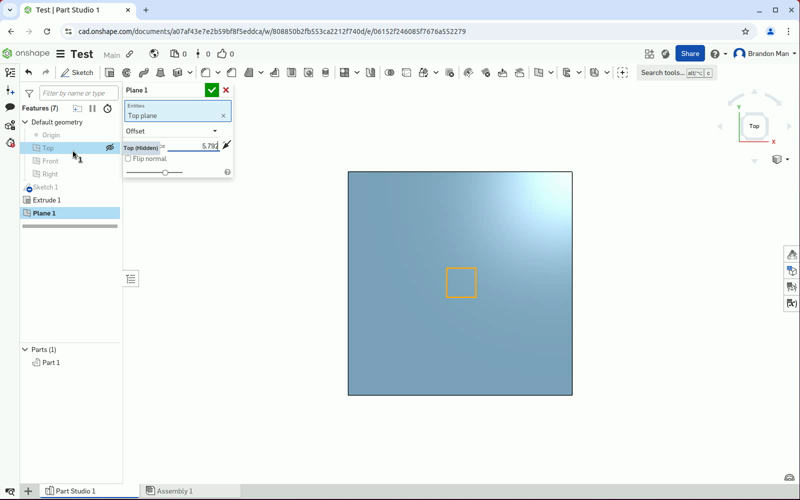
key(enter, 2)
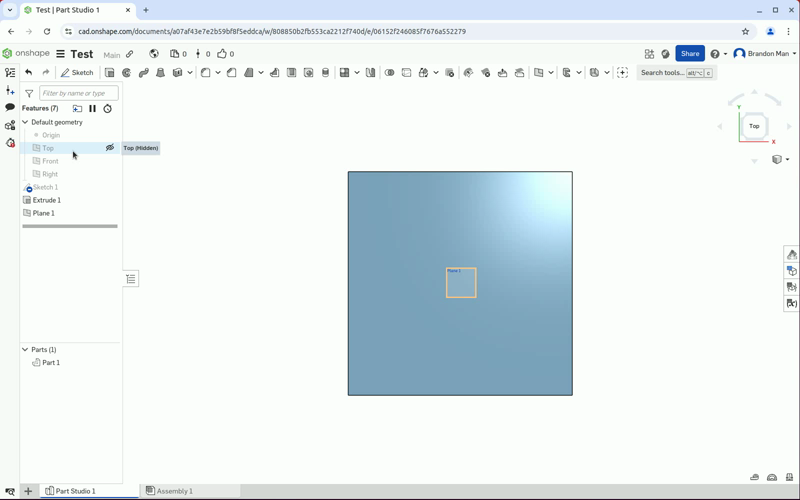
key(shift+s)
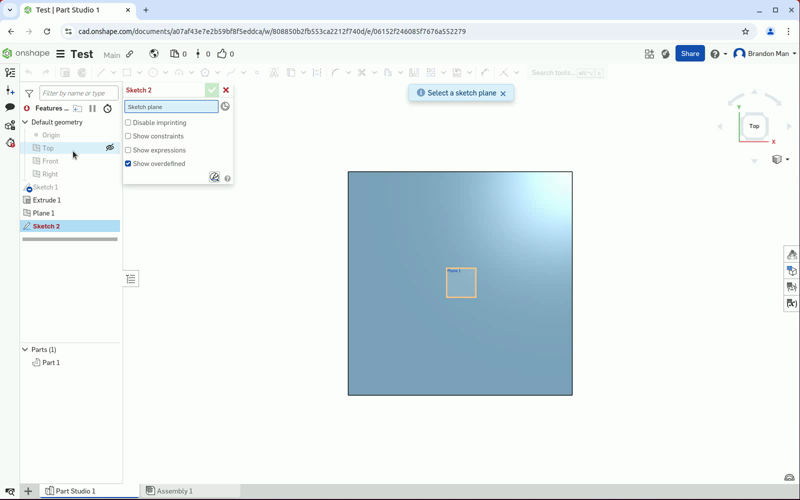
mouse_move(73, 215)
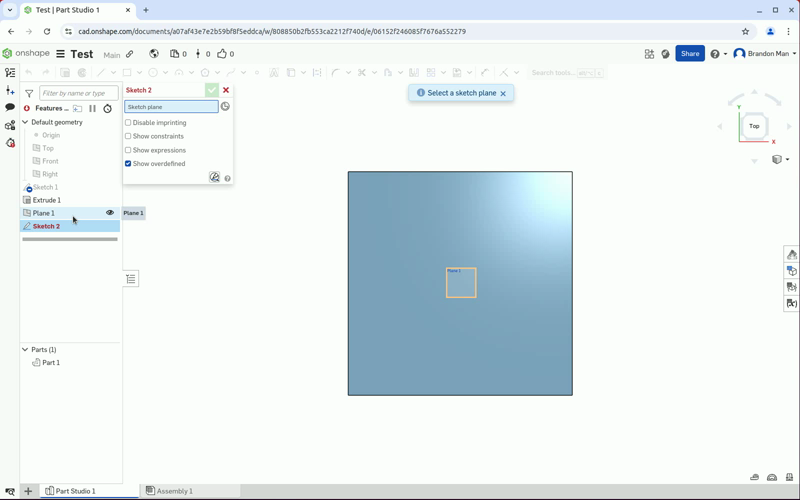
click(73, 215)
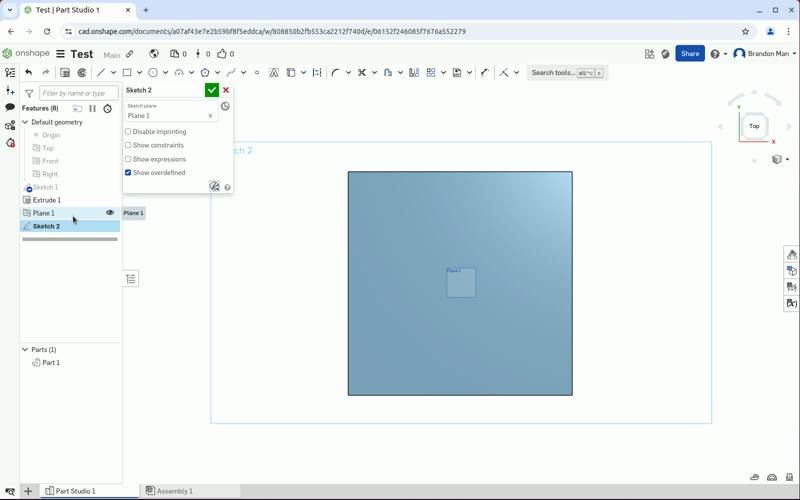
mouse_move(73, 352)
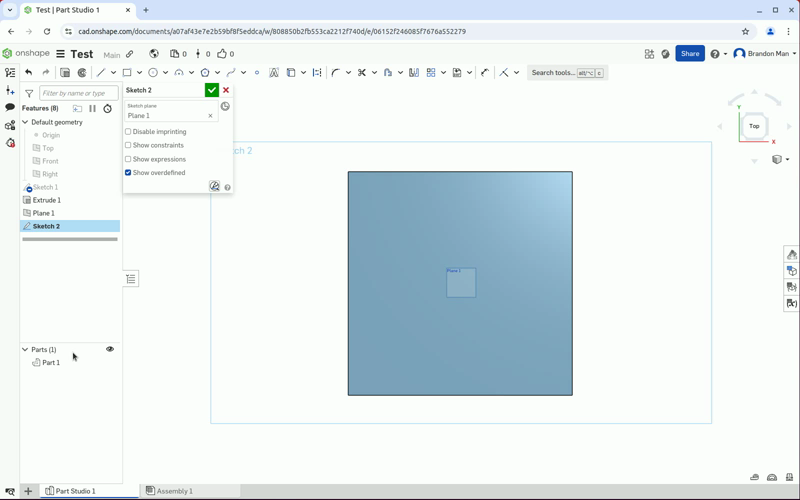
key(y)
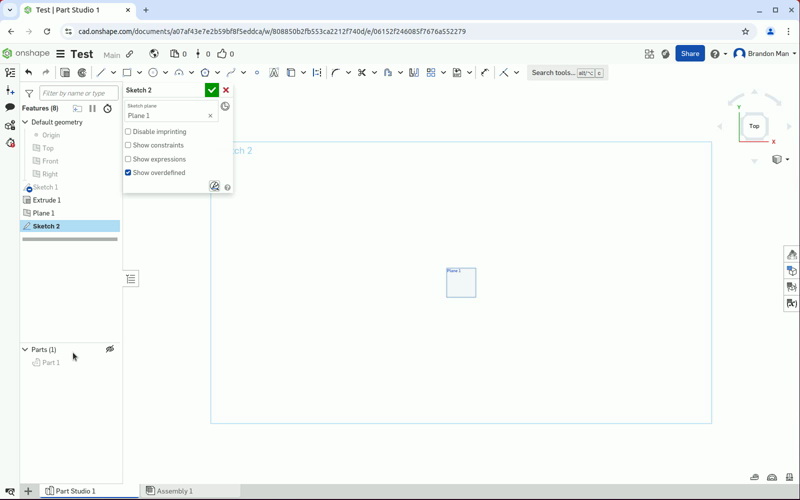
key(c)
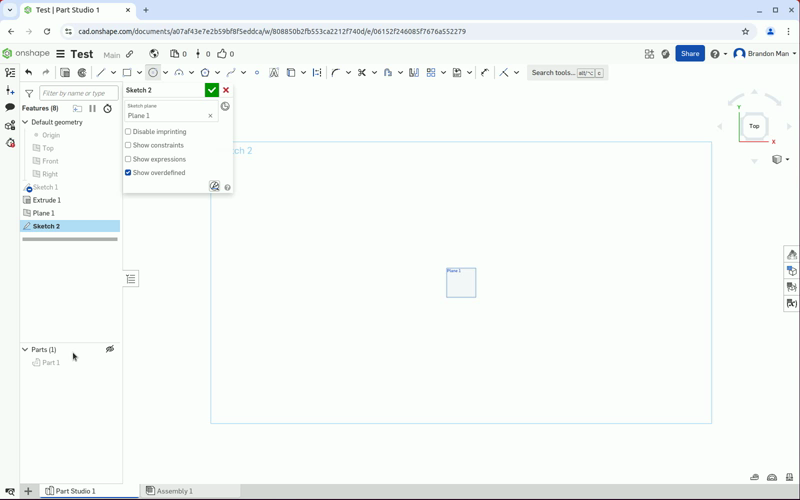
key_down(shift)
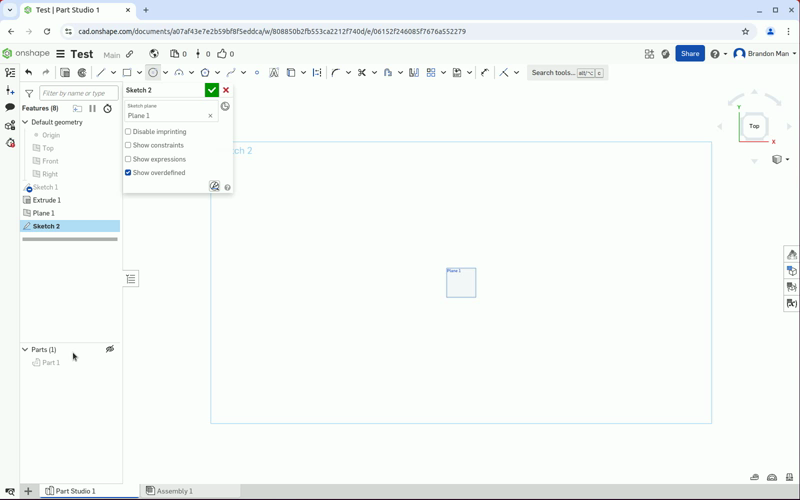
mouse_move(405, 226)
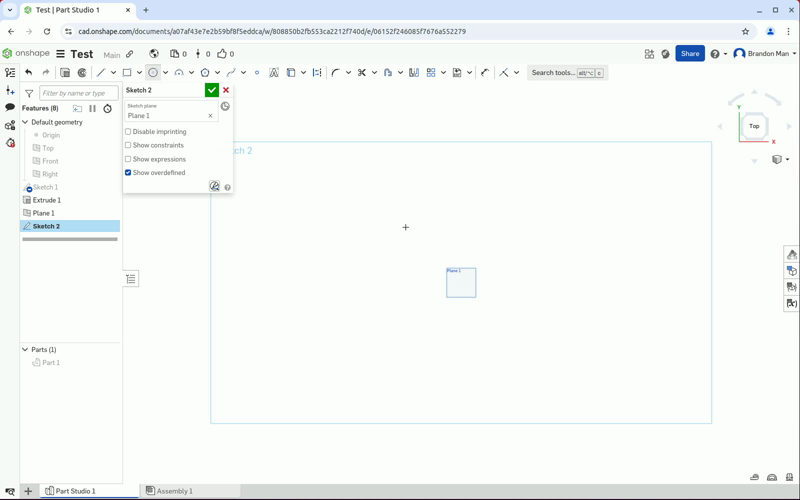
click(405, 226)
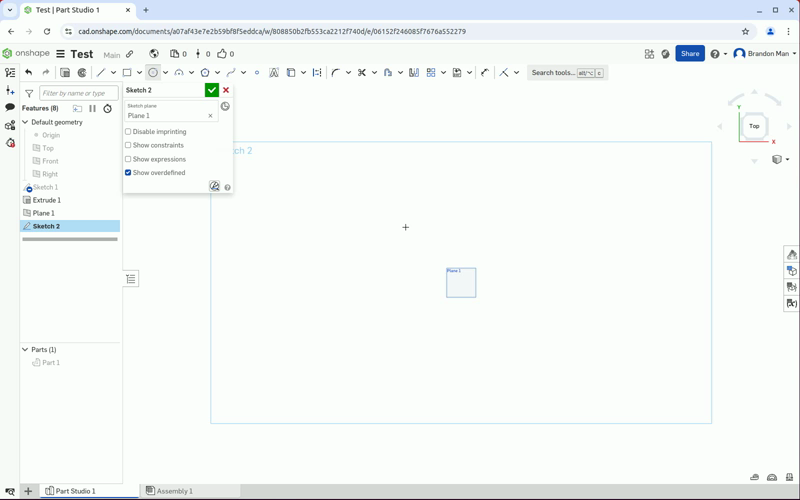
key_up(shift)
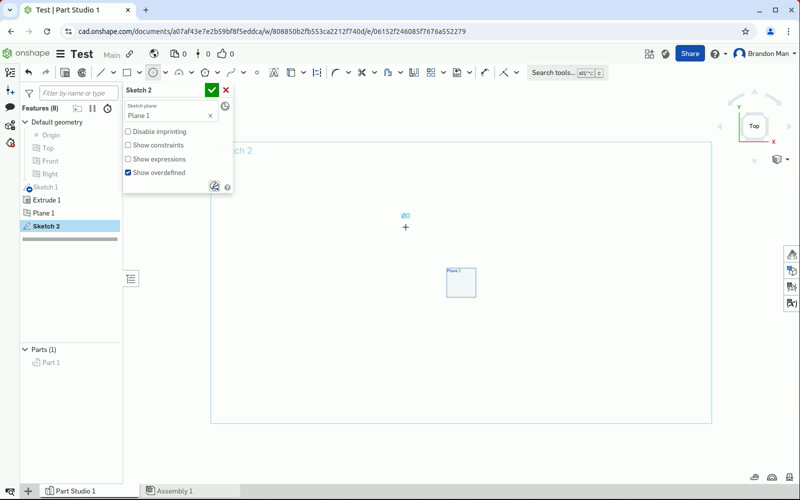
mouse_move(423, 226)
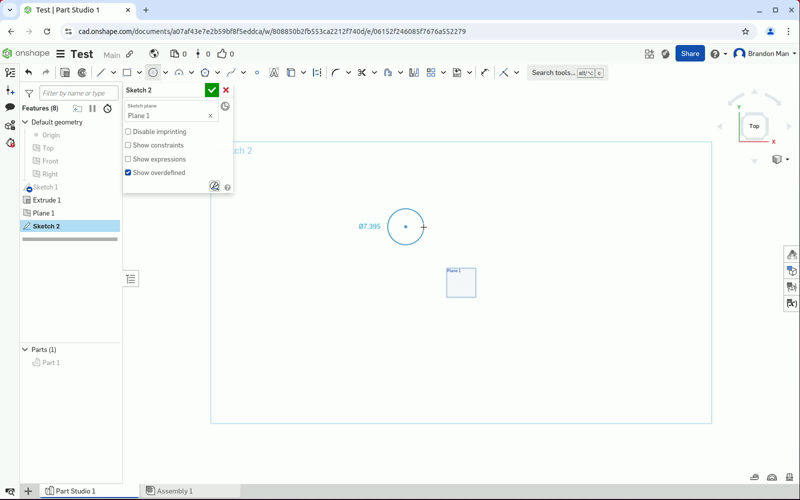
click(423, 226)
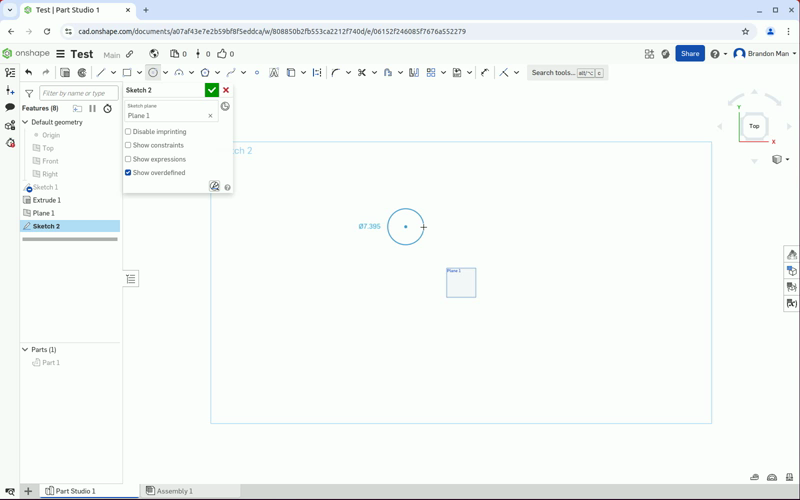
key(esc)
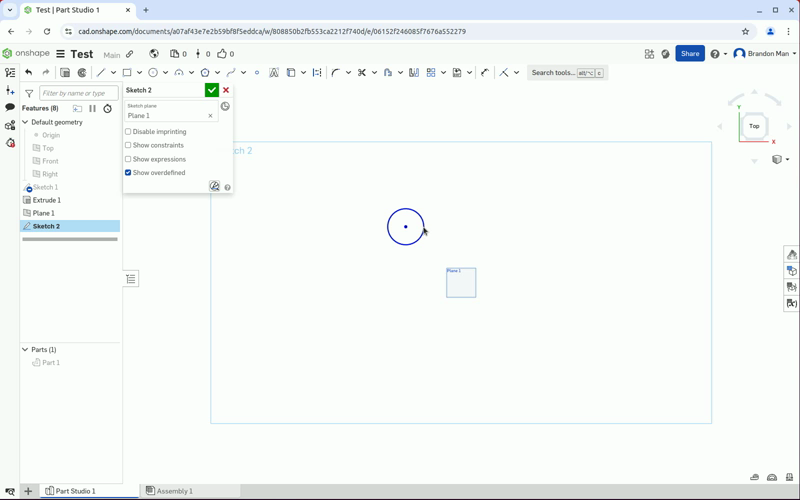
mouse_move(395, 219)
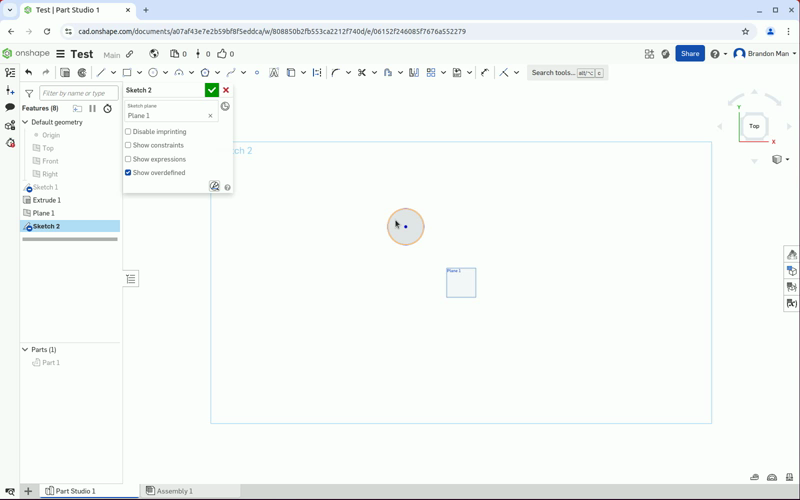
scroll(6)
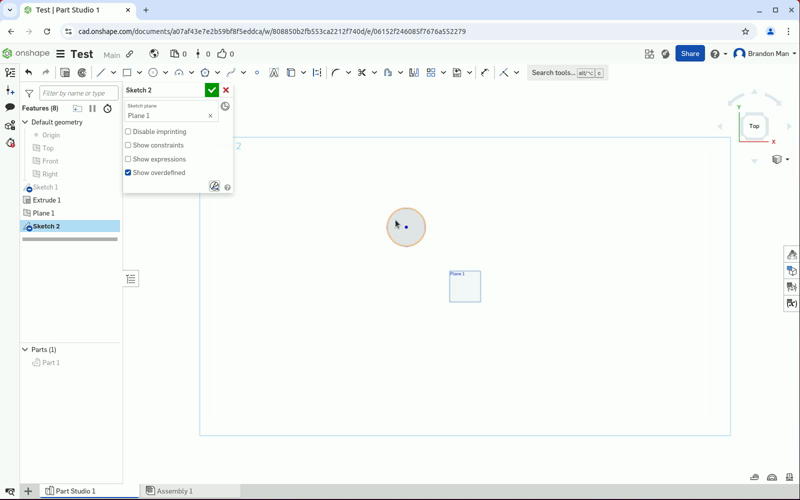
scroll(6)
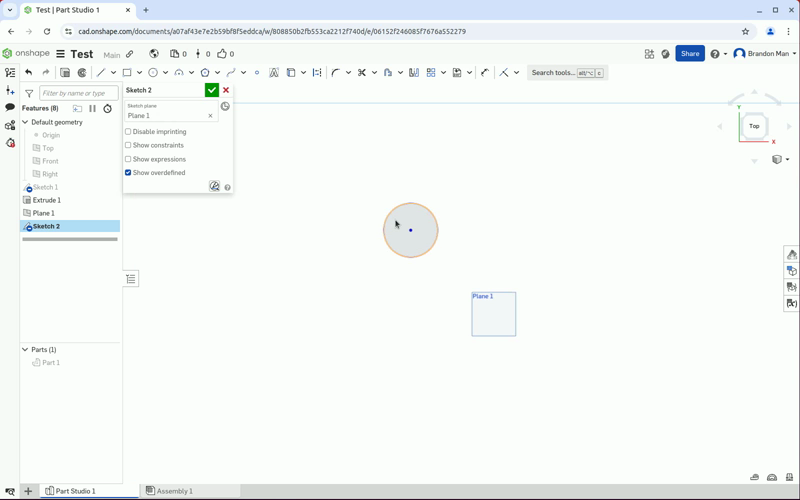
scroll(6)
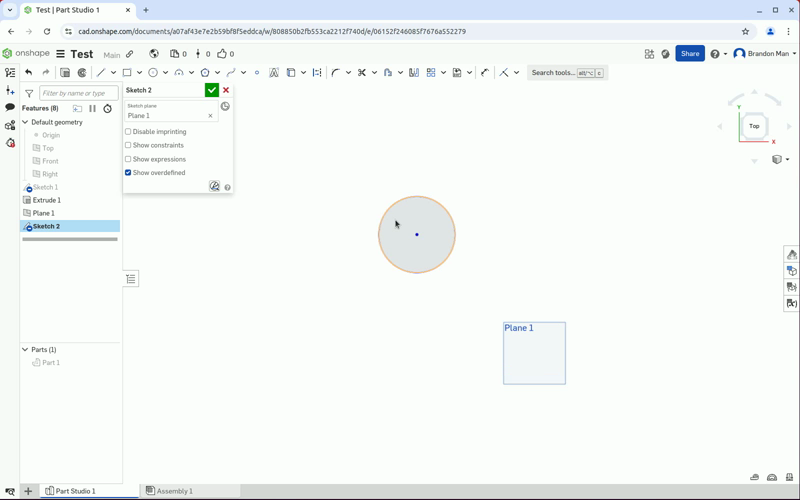
scroll(6)
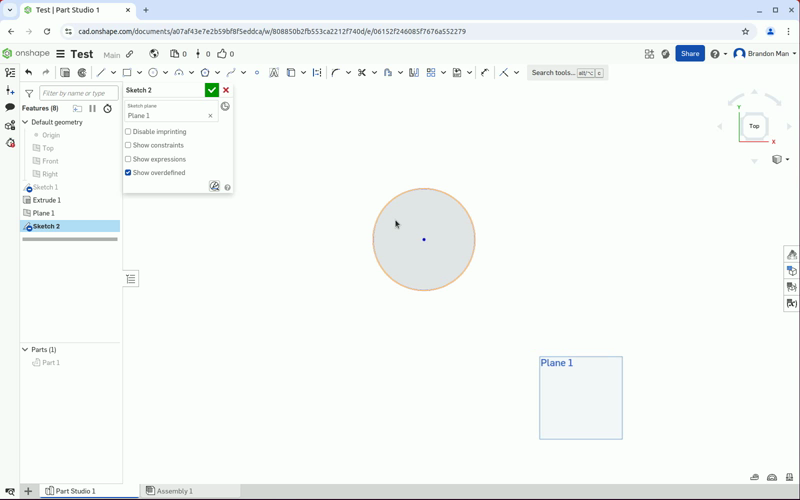
scroll(6)
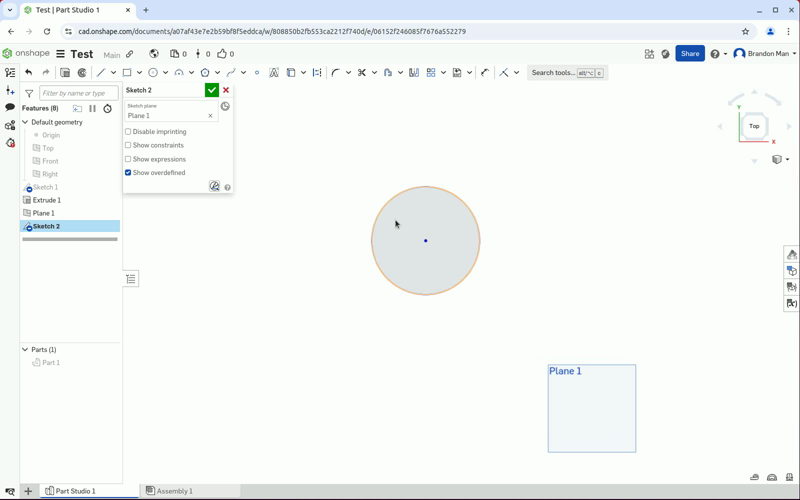
scroll(6)
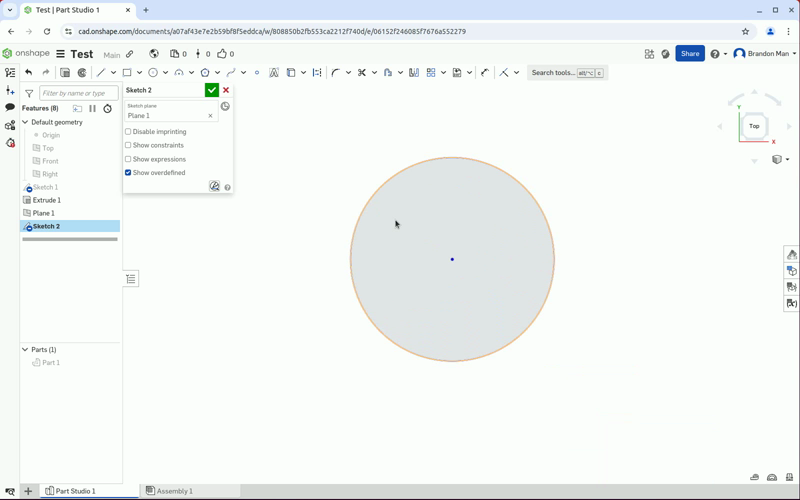
scroll(6)
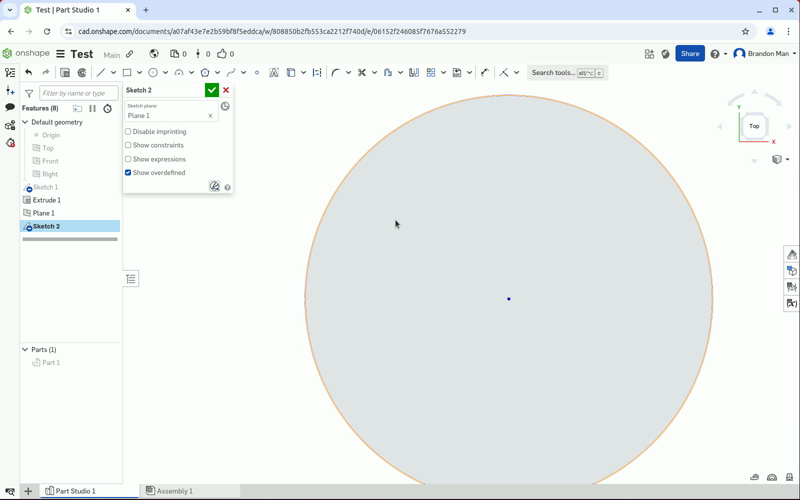
click(395, 219)
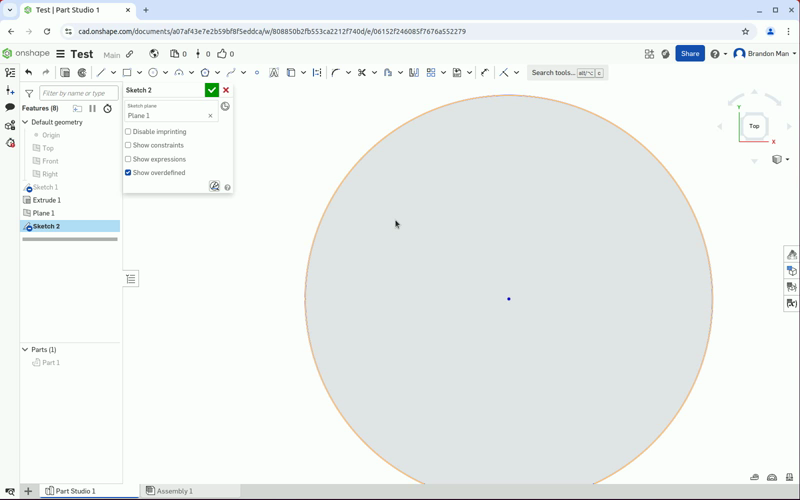
scroll(-6)
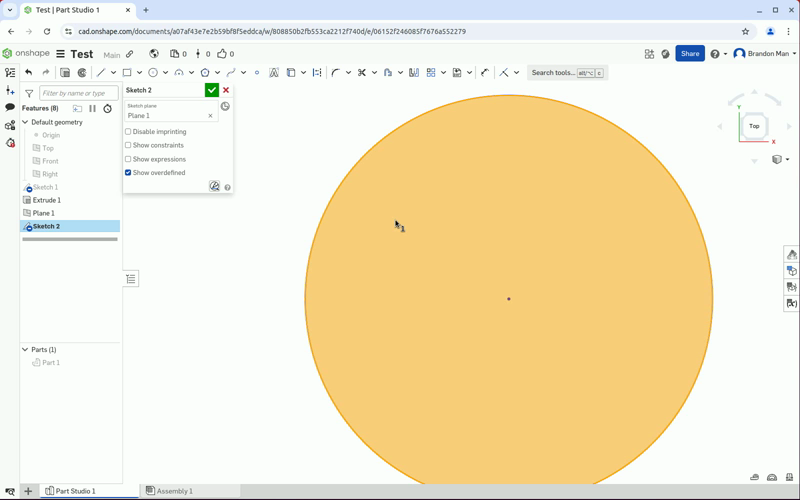
scroll(-6)
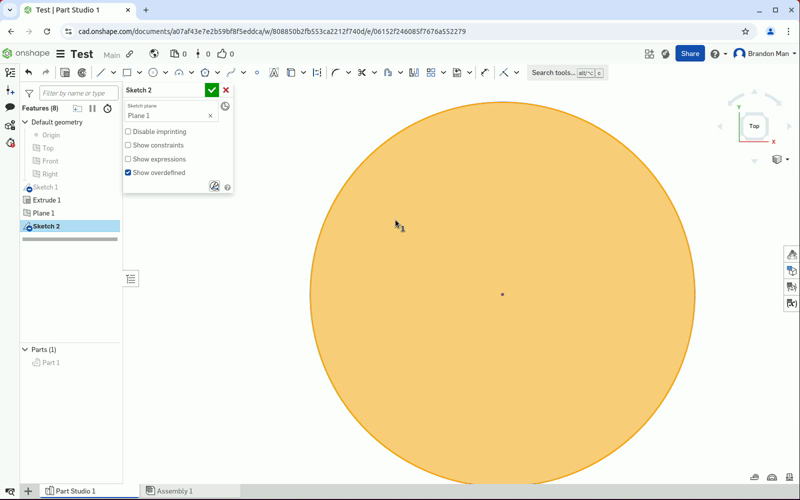
scroll(-6)
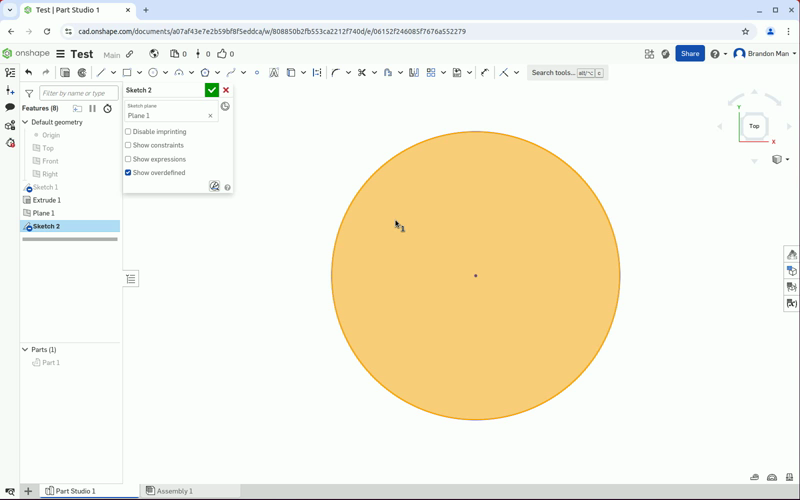
scroll(-6)
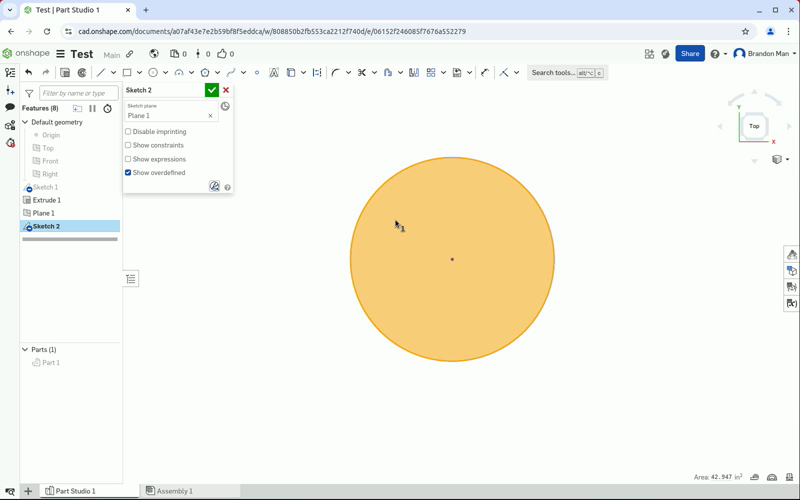
scroll(-6)
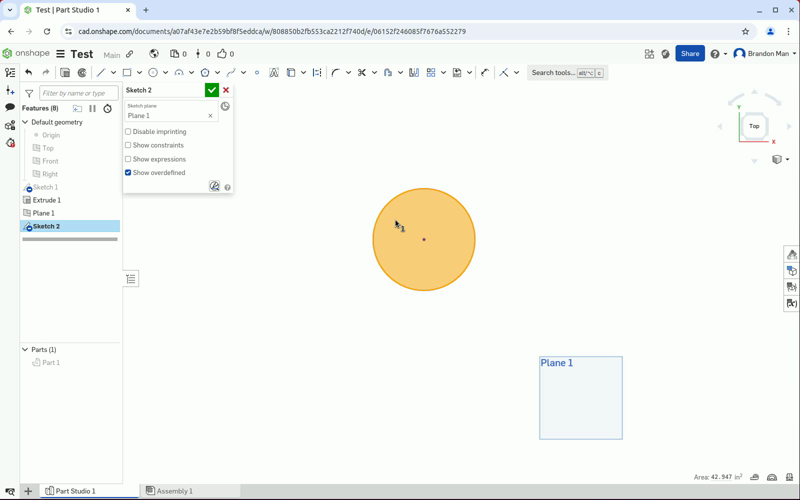
scroll(-6)
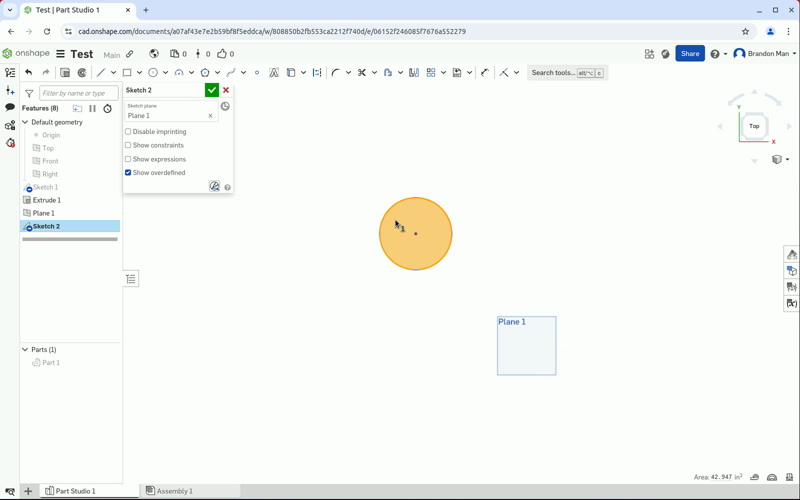
scroll(-6)
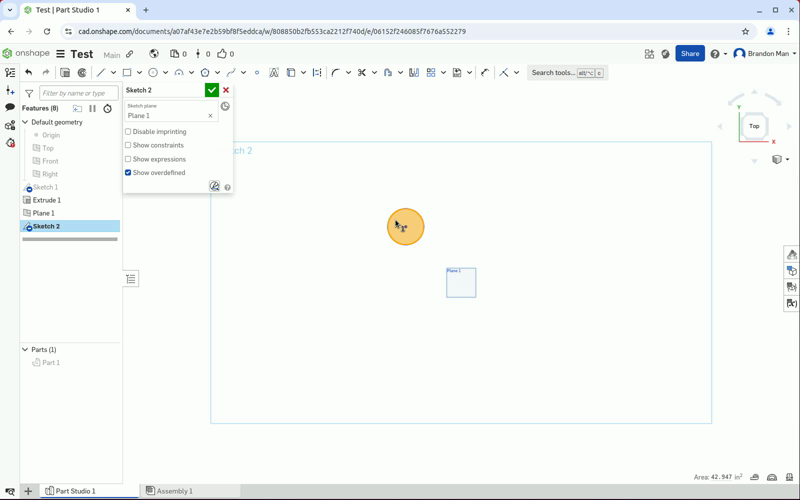
mouse_move(73, 352)
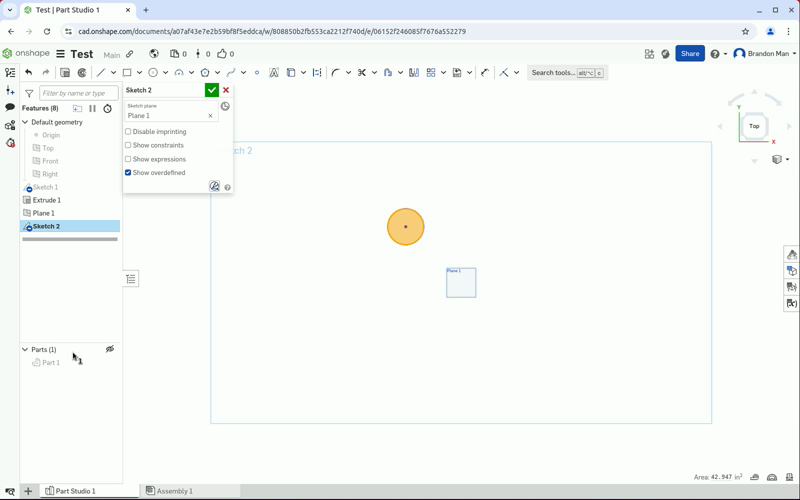
key(shift+y)
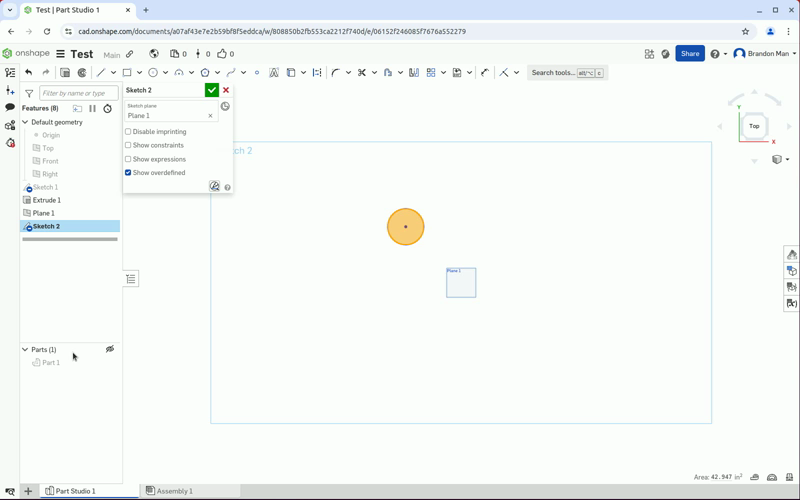
key(shift+e)
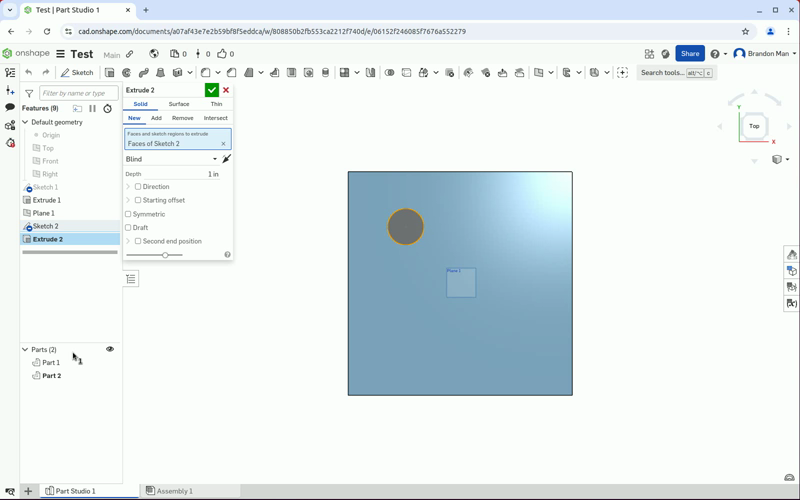
mouse_move(143, 106)
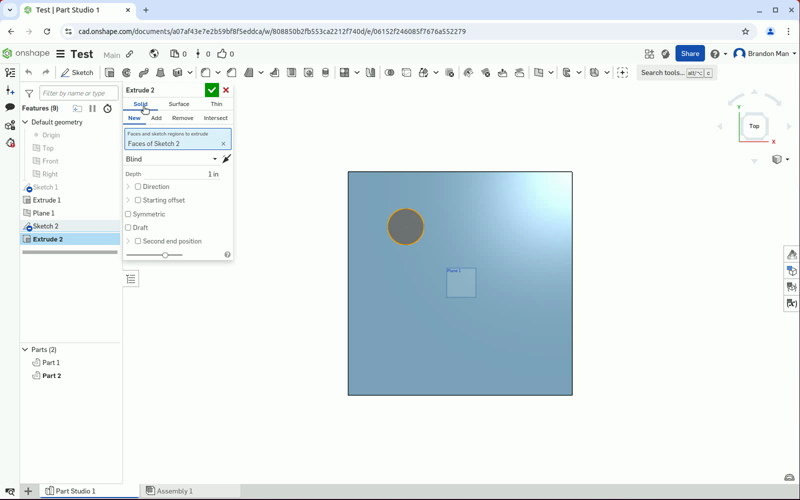
click(143, 106)
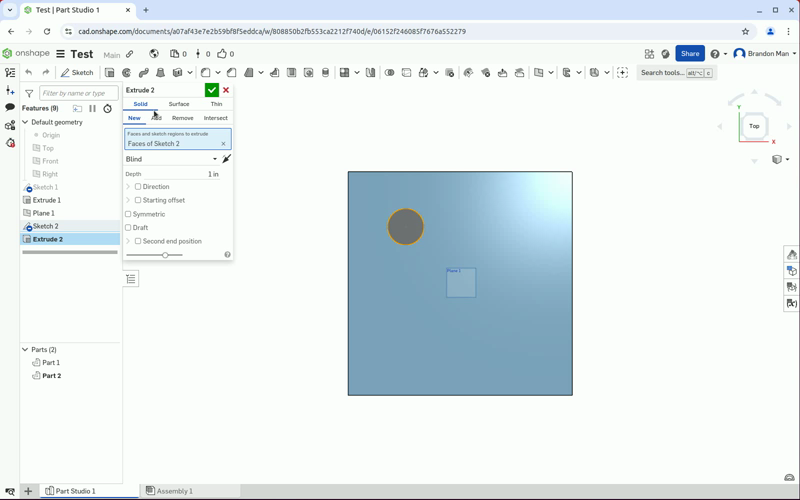
mouse_move(186, 120)
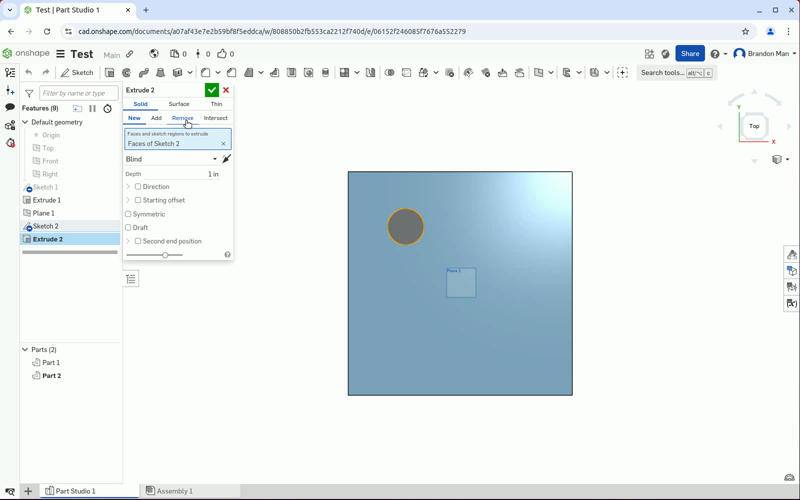
click(186, 120)
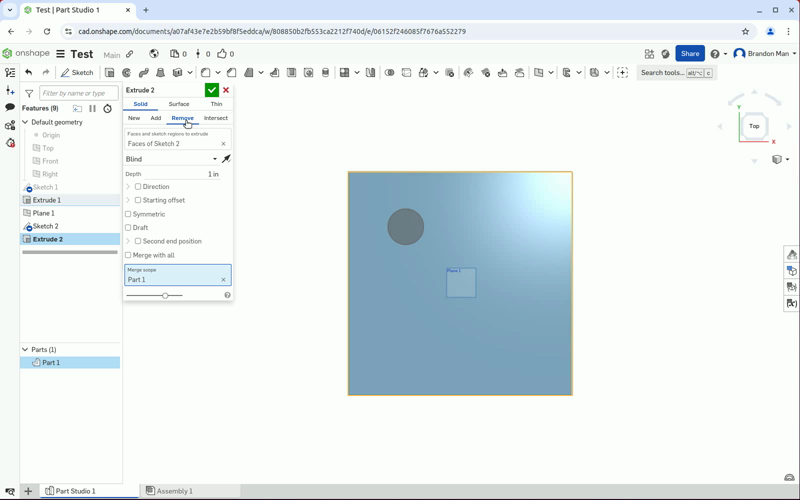
key(tab, 4)
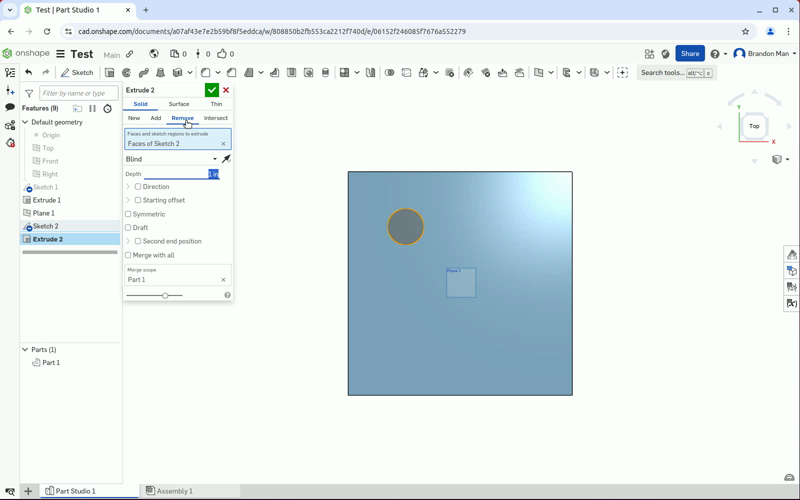
text(23.108)
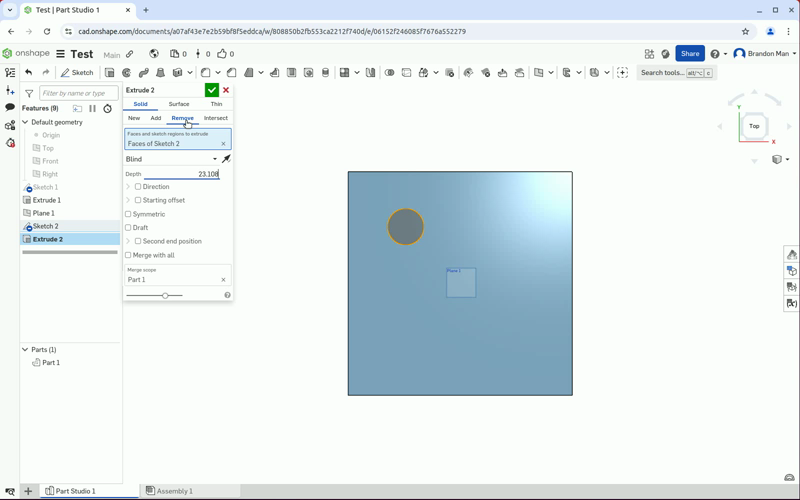
key(tab, 6)
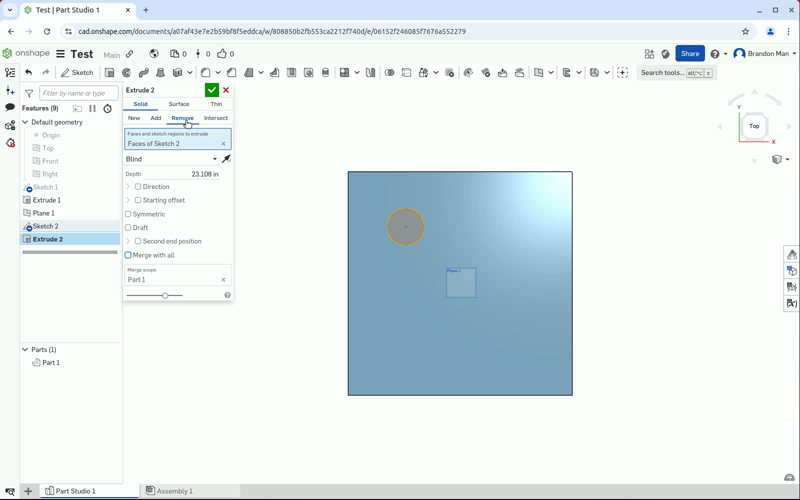
key(space)
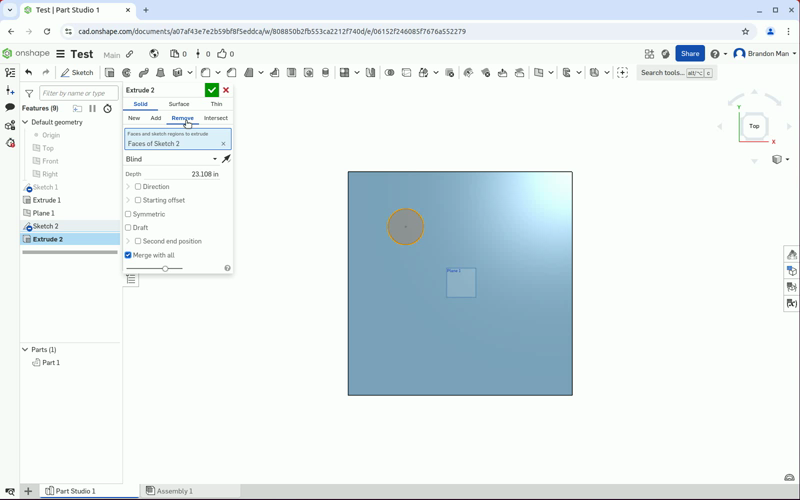
key(enter)
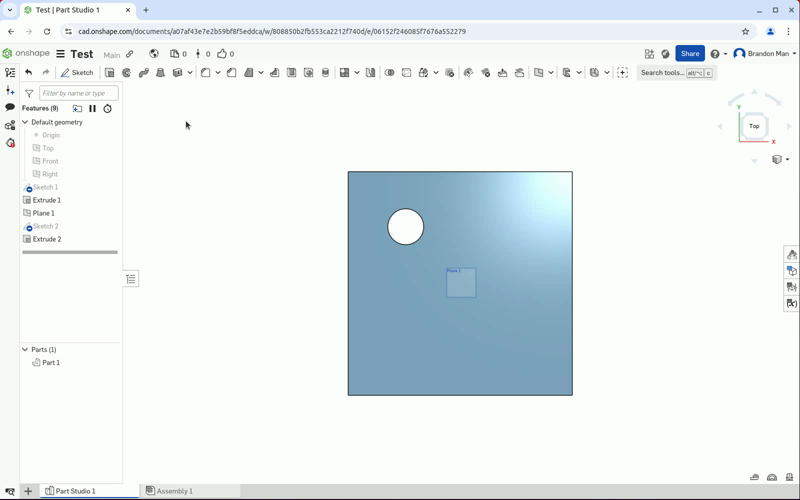
key(shift+h)
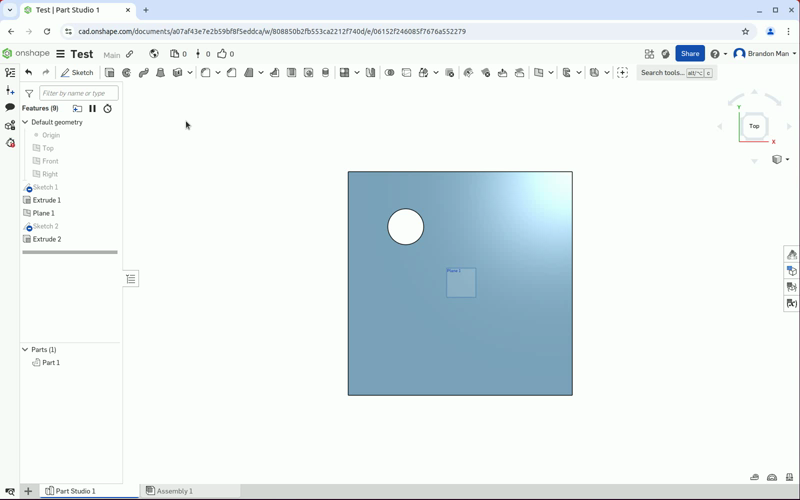
key(shift+h)
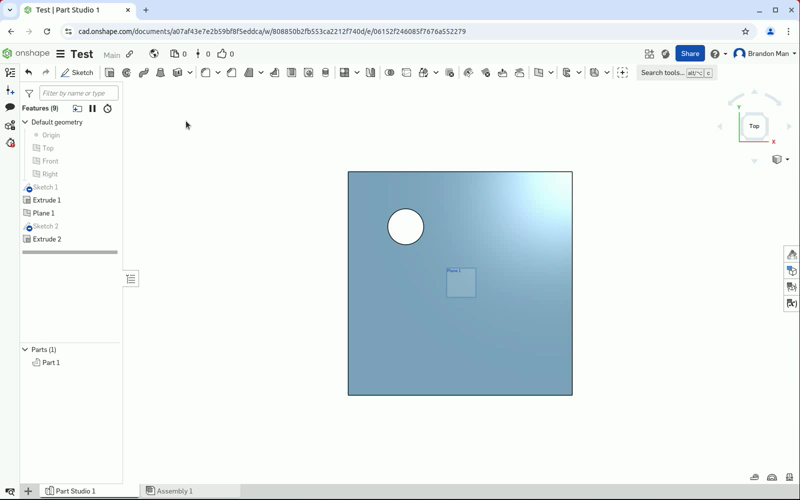
mouse_move(73, 189)
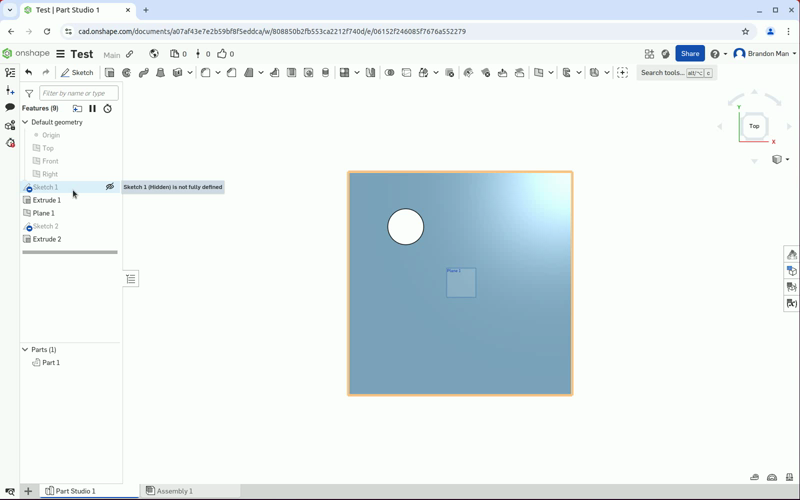
click(73, 189)
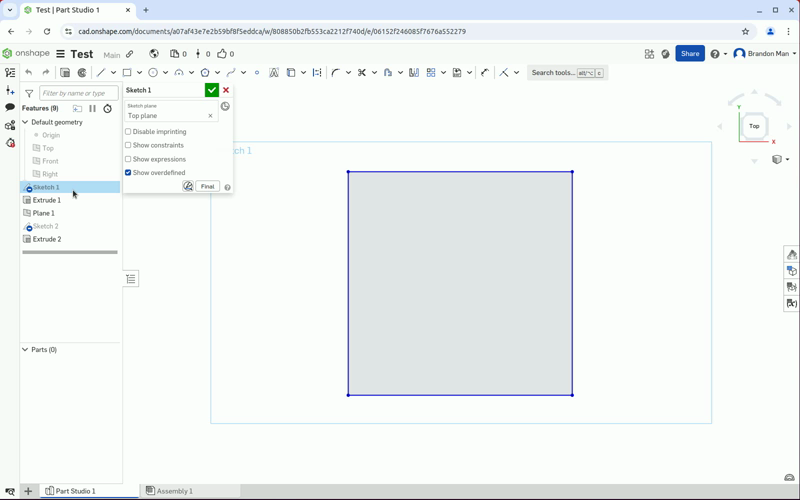
mouse_move(229, 92)
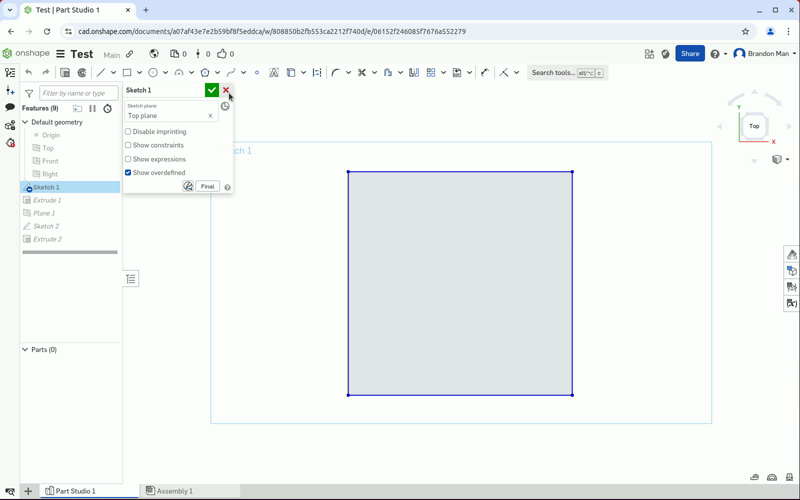
click(229, 92)
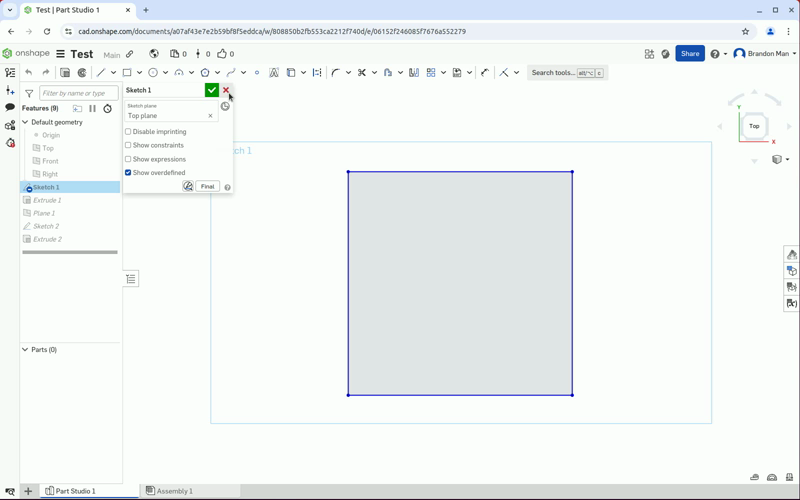
key(shift+s)
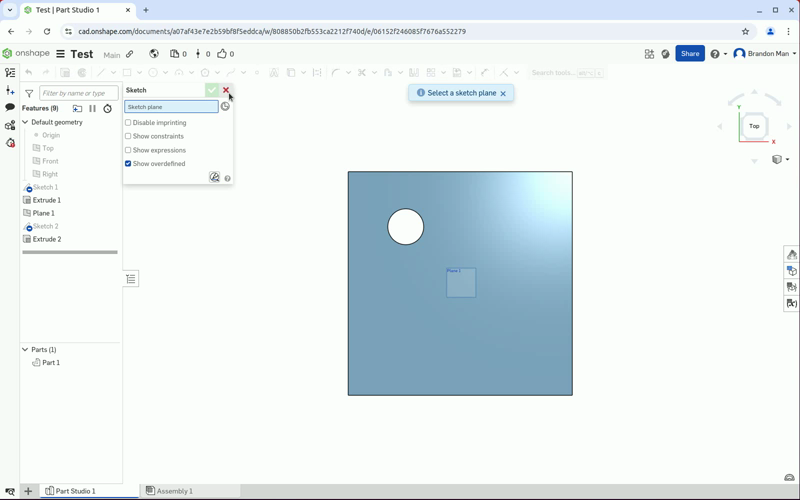
mouse_move(73, 215)
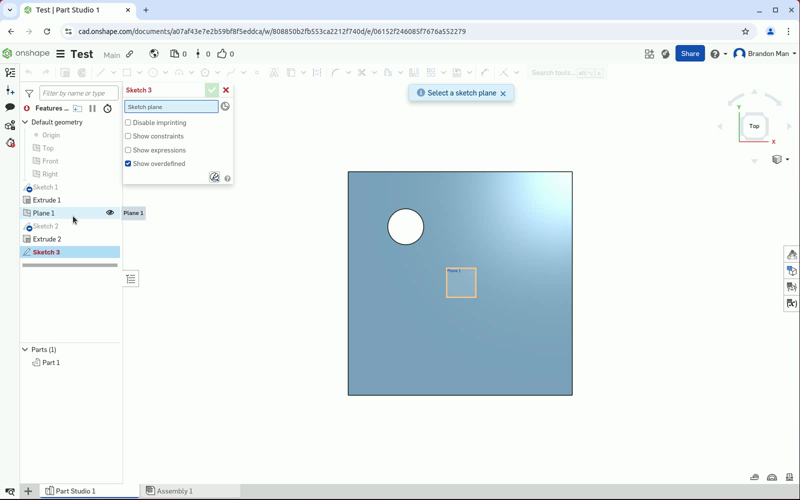
click(73, 215)
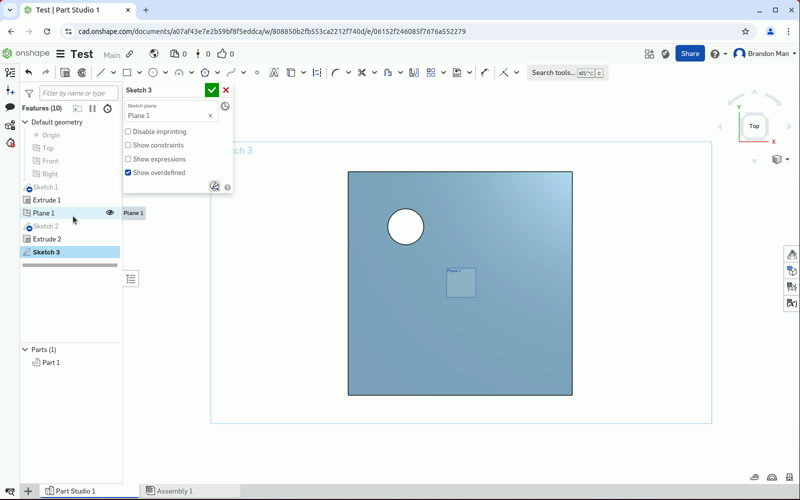
mouse_move(73, 352)
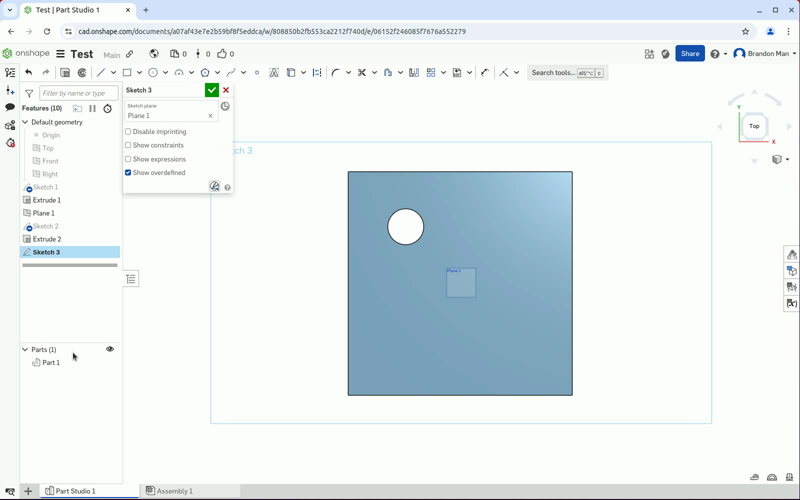
key(y)
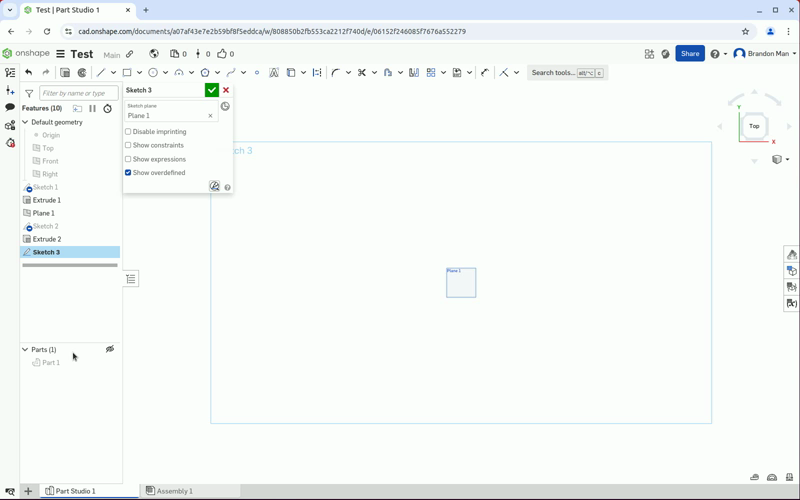
key(c)
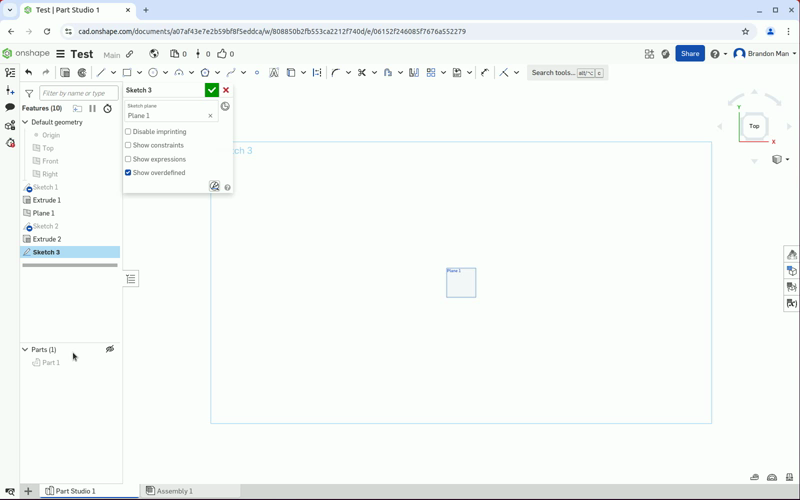
key_down(shift)
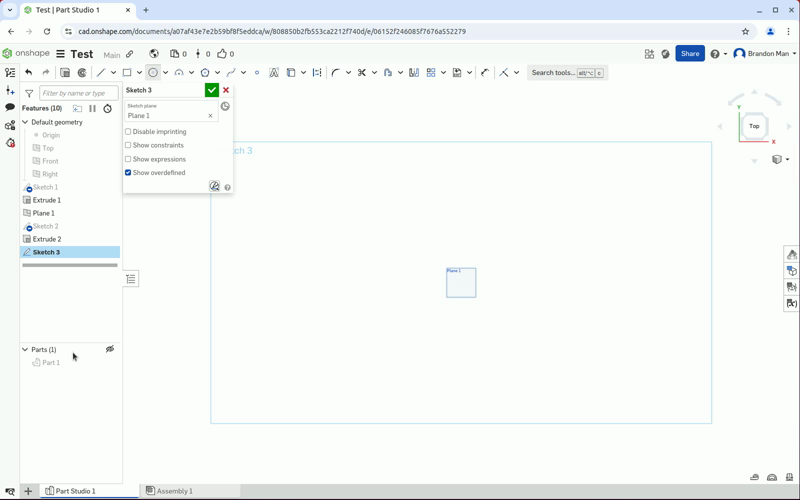
mouse_move(518, 339)
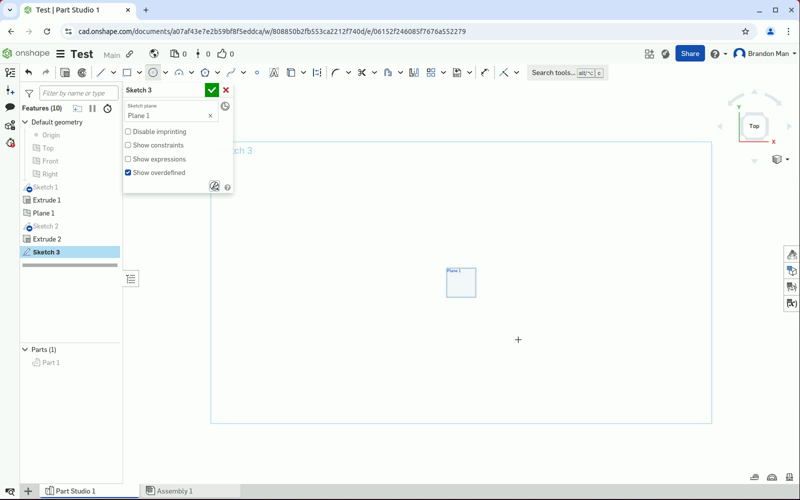
click(518, 339)
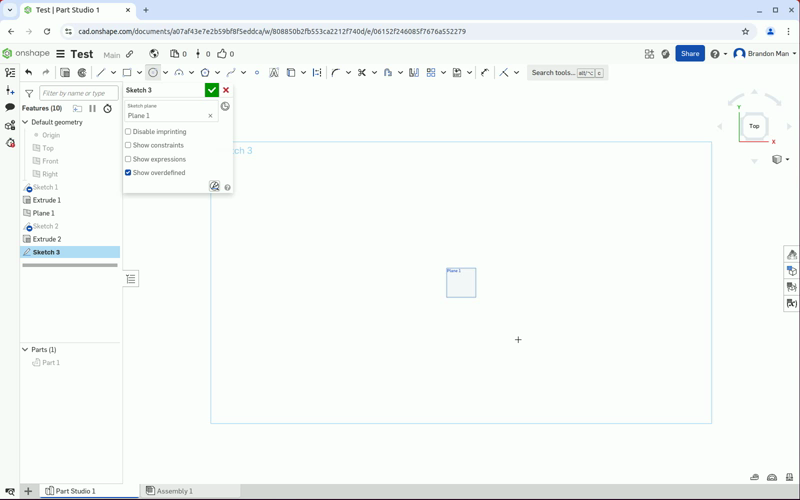
key_up(shift)
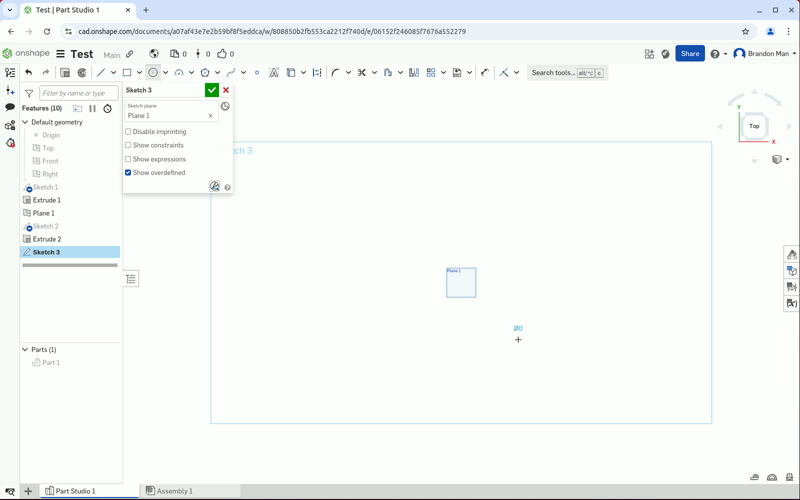
mouse_move(536, 339)
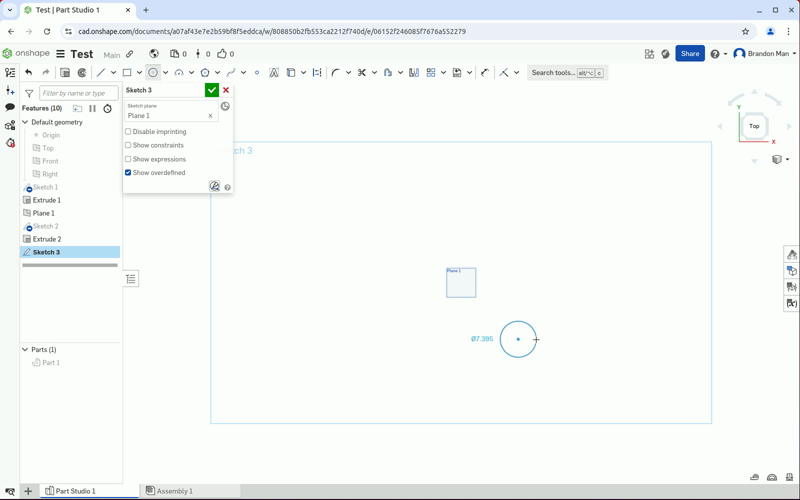
click(536, 339)
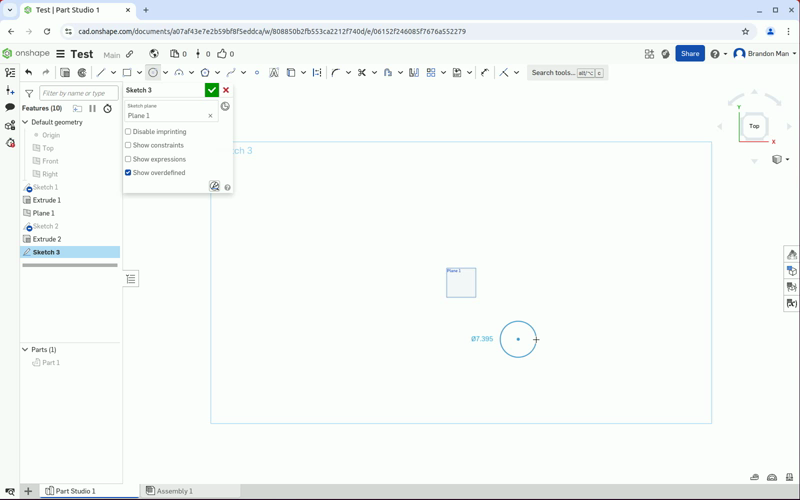
key(esc)
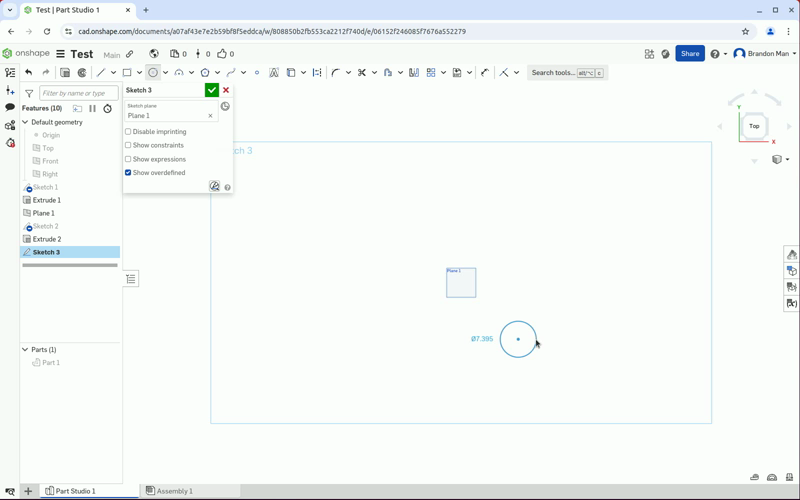
mouse_move(510, 323)
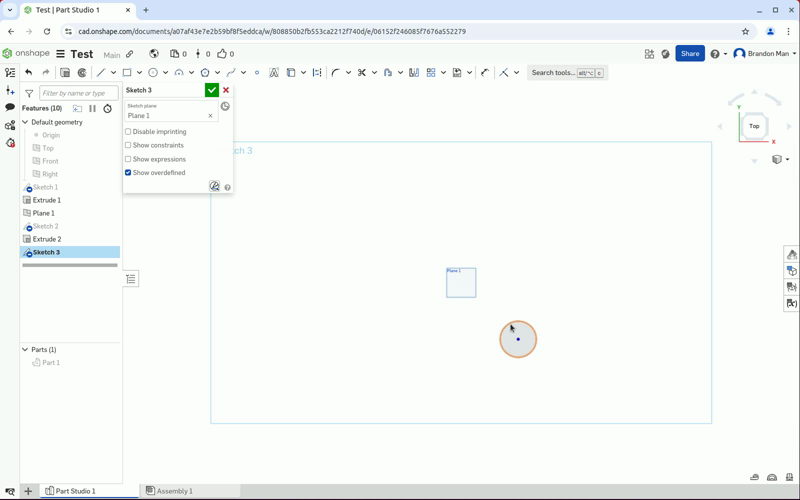
scroll(6)
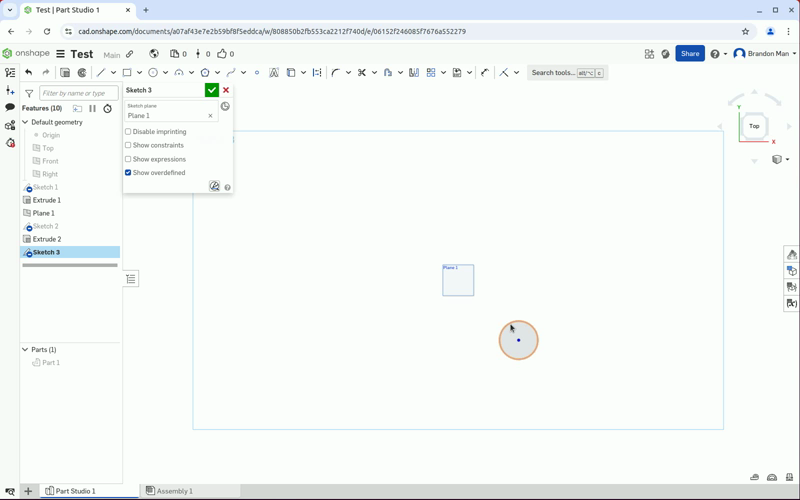
scroll(6)
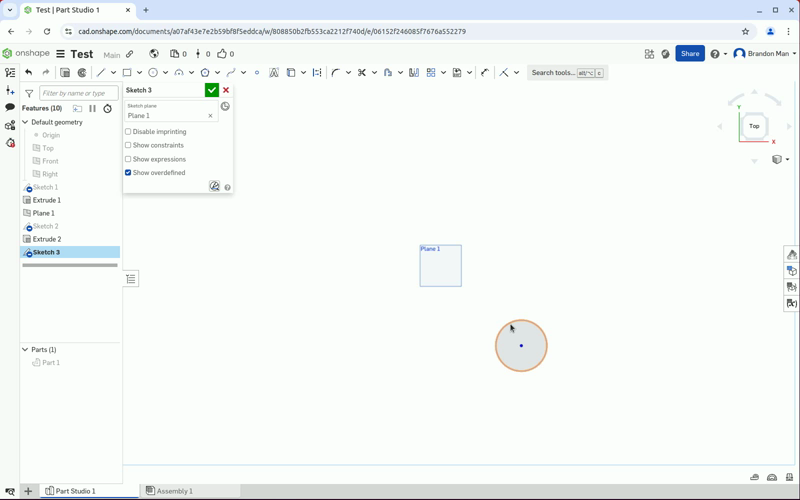
scroll(6)
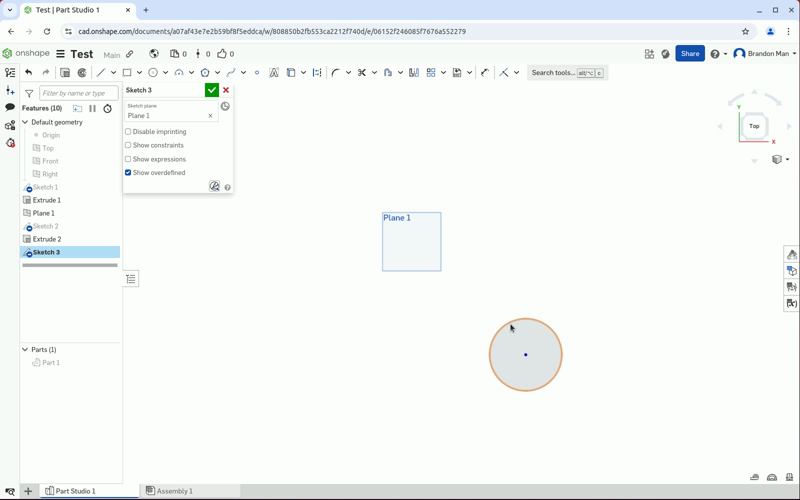
scroll(6)
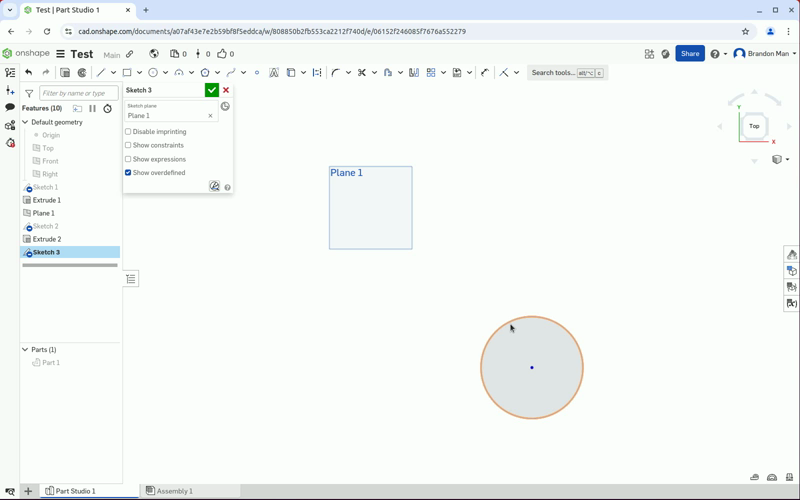
scroll(6)
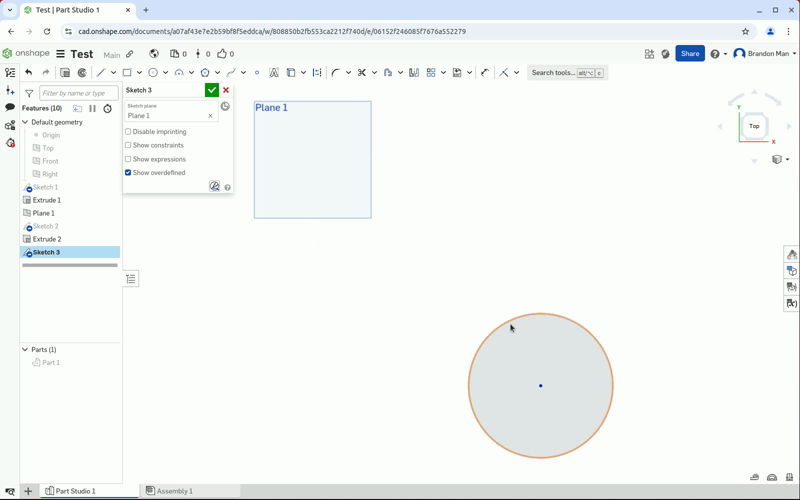
scroll(6)
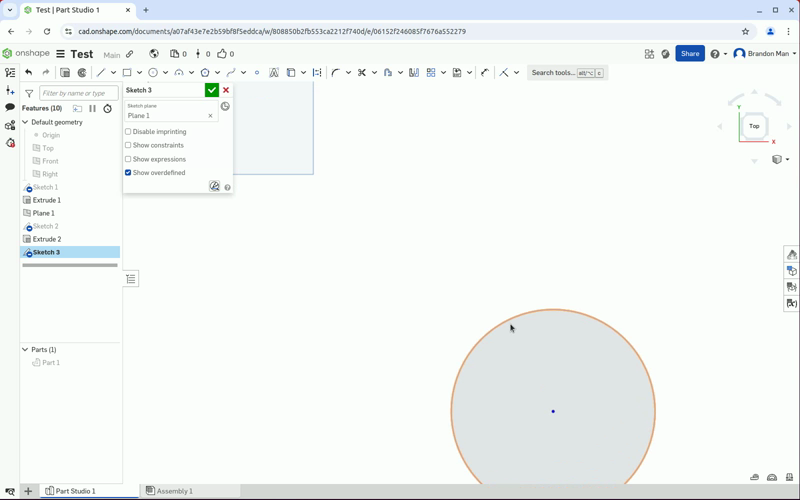
scroll(6)
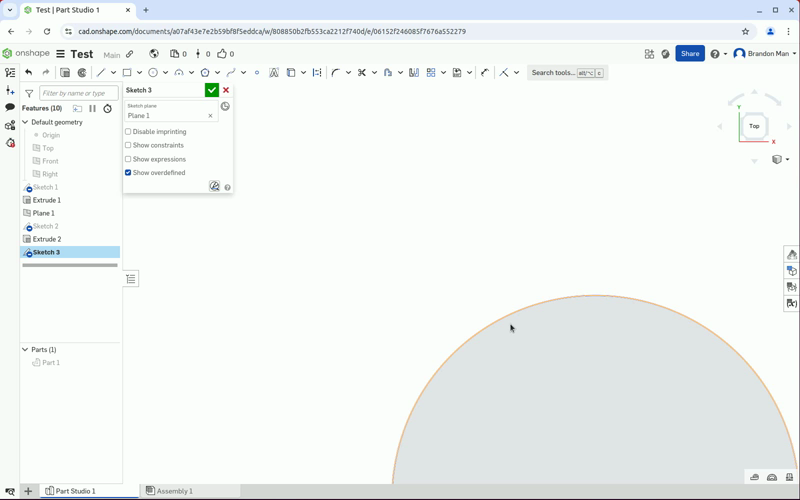
click(510, 323)
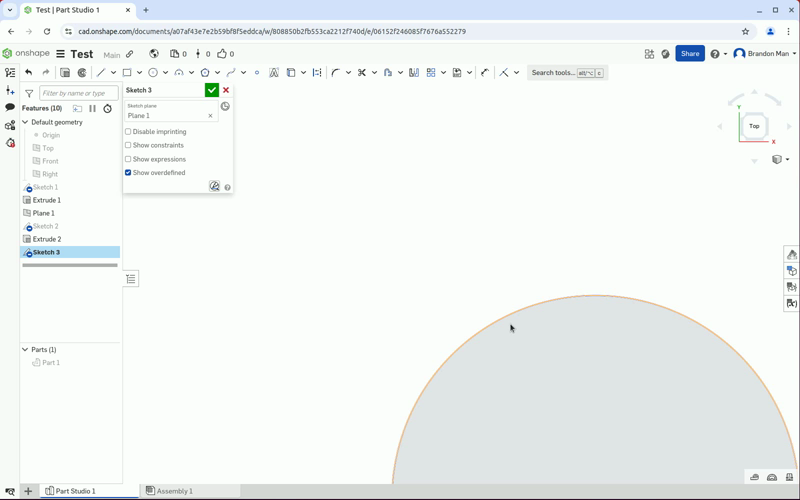
scroll(-6)
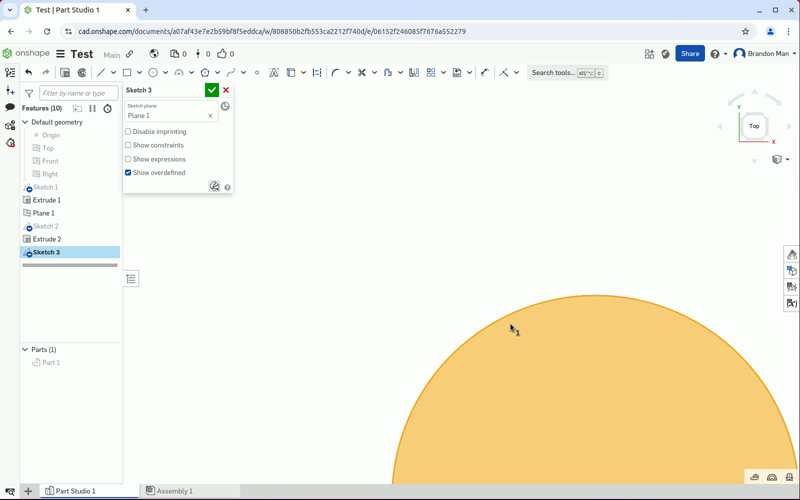
scroll(-6)
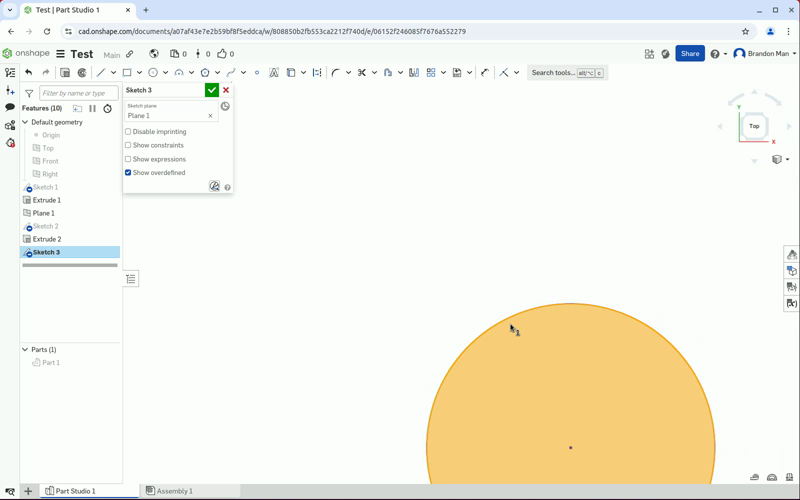
scroll(-6)
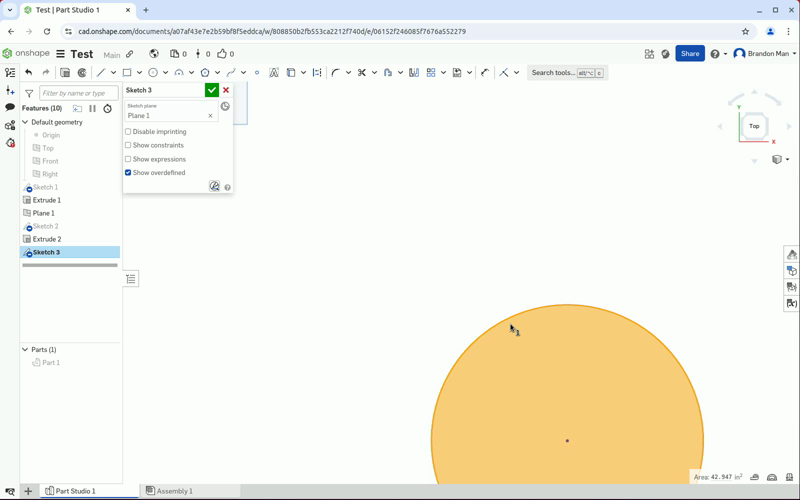
scroll(-6)
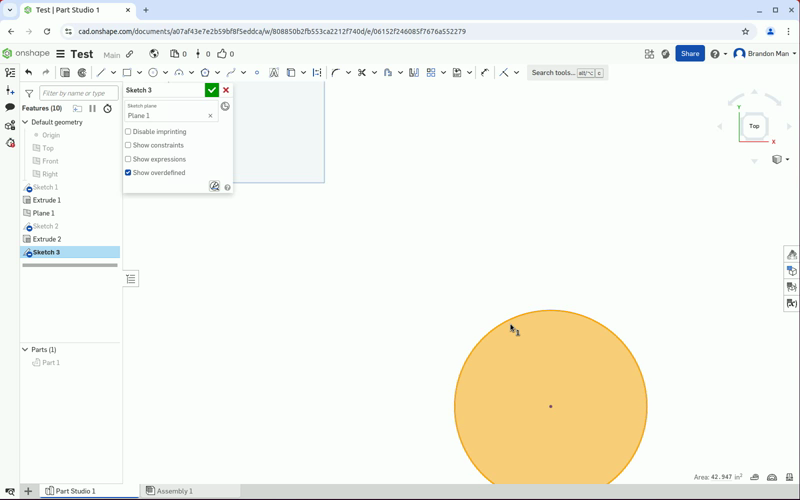
scroll(-6)
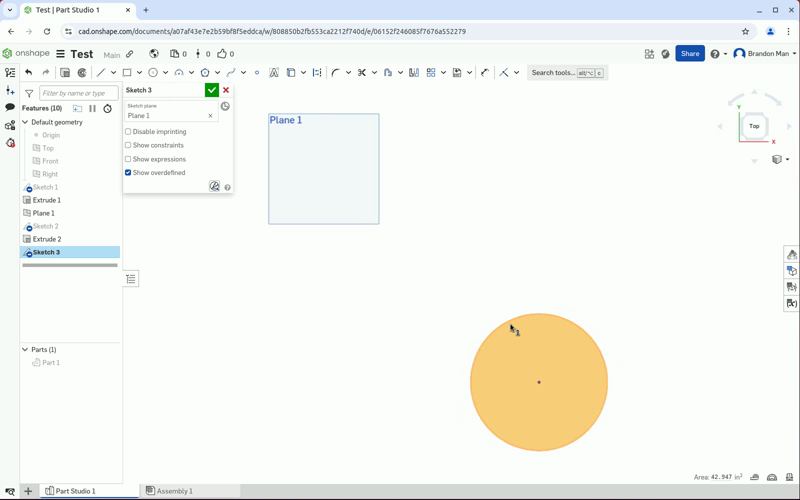
scroll(-6)
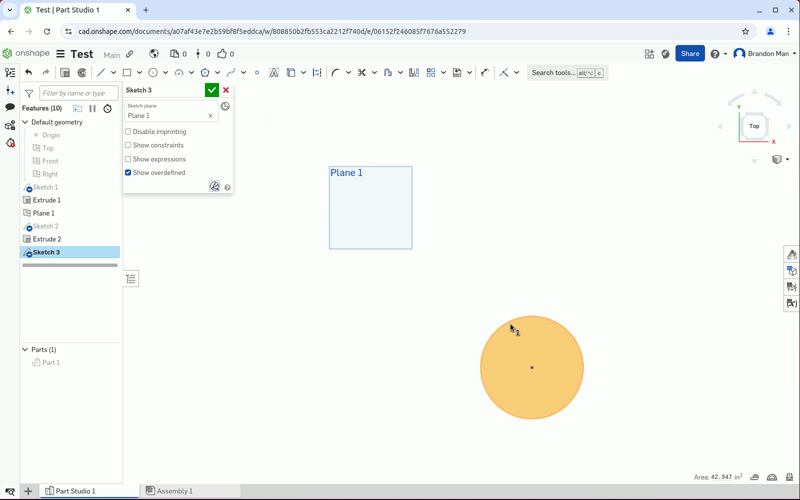
scroll(-6)
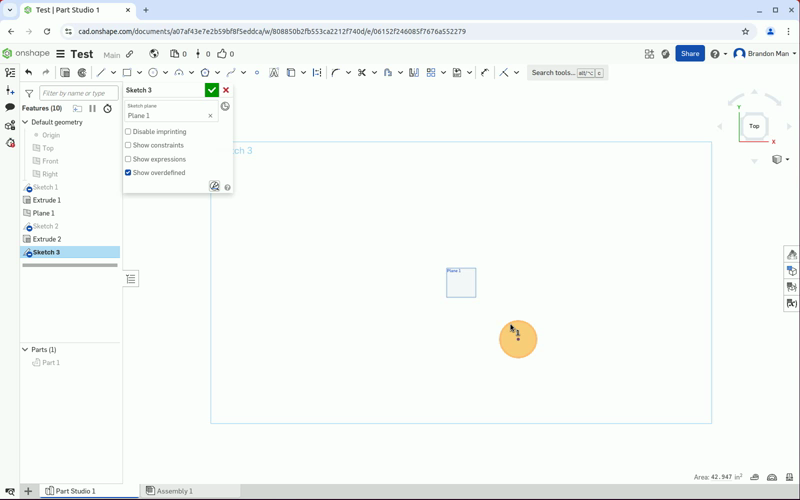
mouse_move(73, 352)
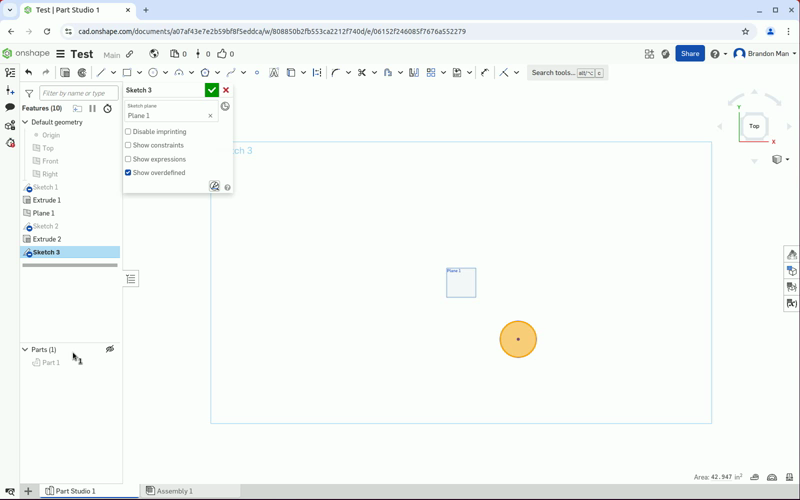
key(shift+y)
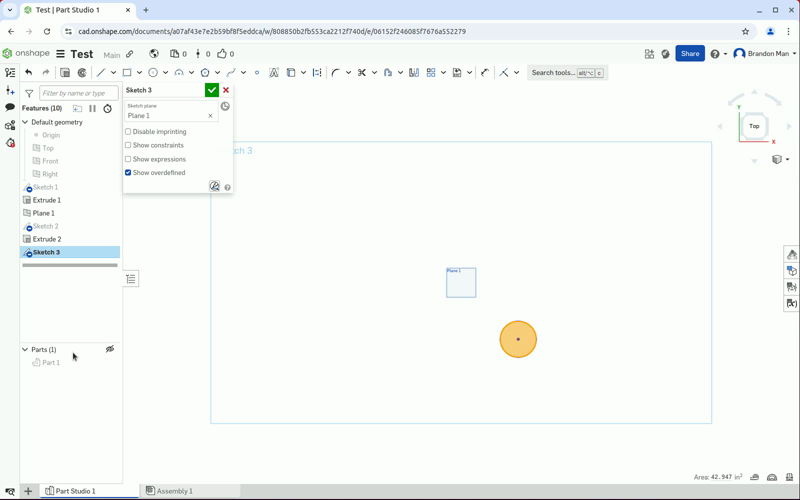
key(shift+e)
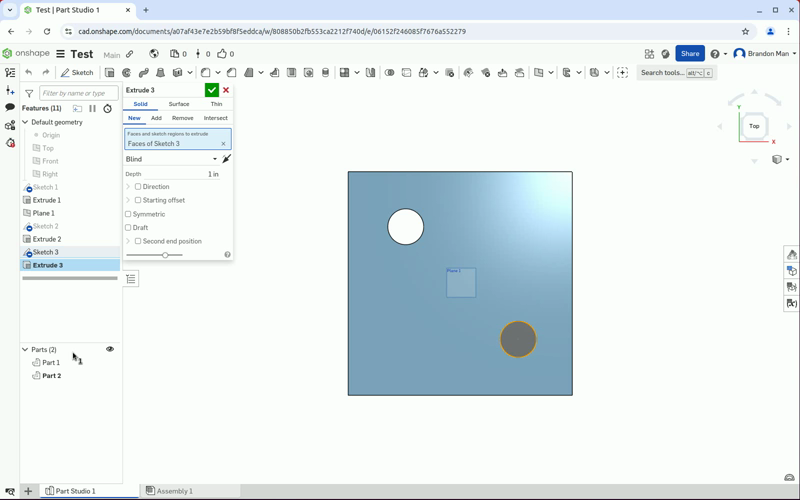
mouse_move(143, 106)
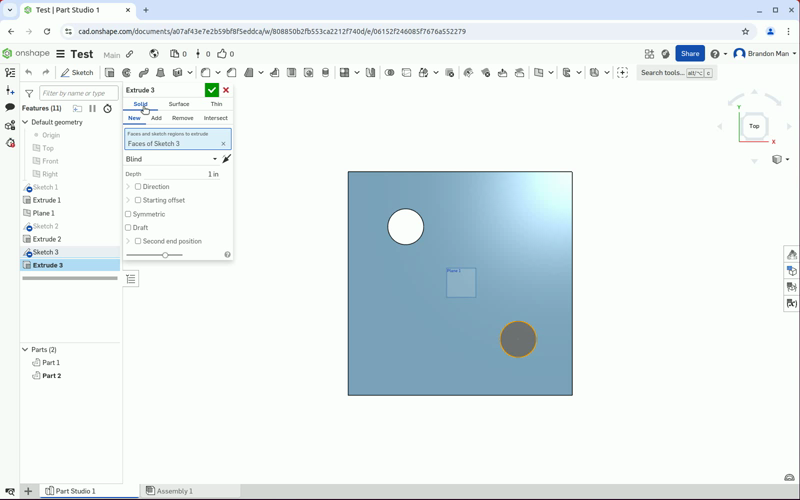
click(143, 106)
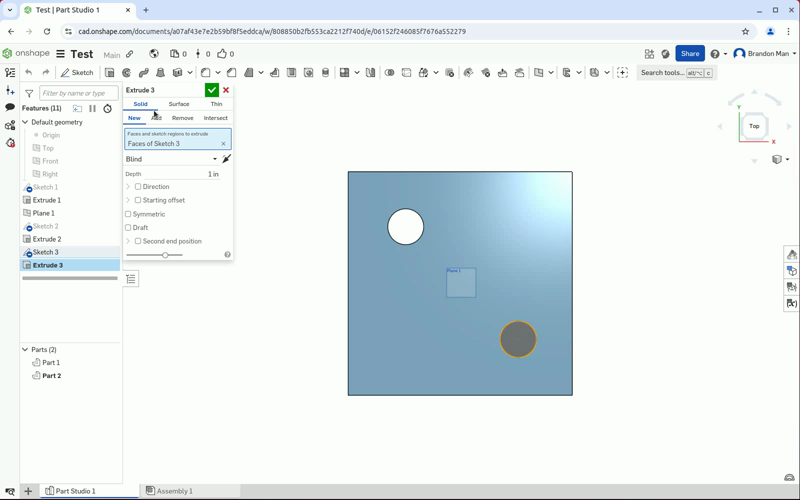
mouse_move(186, 120)
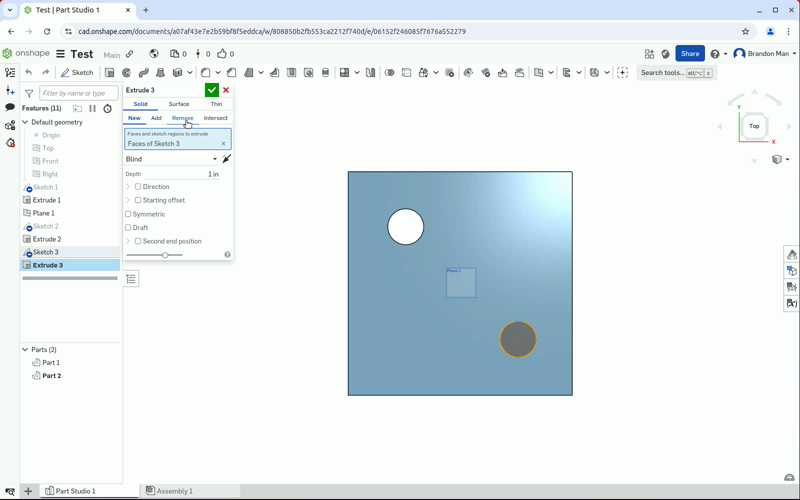
click(186, 120)
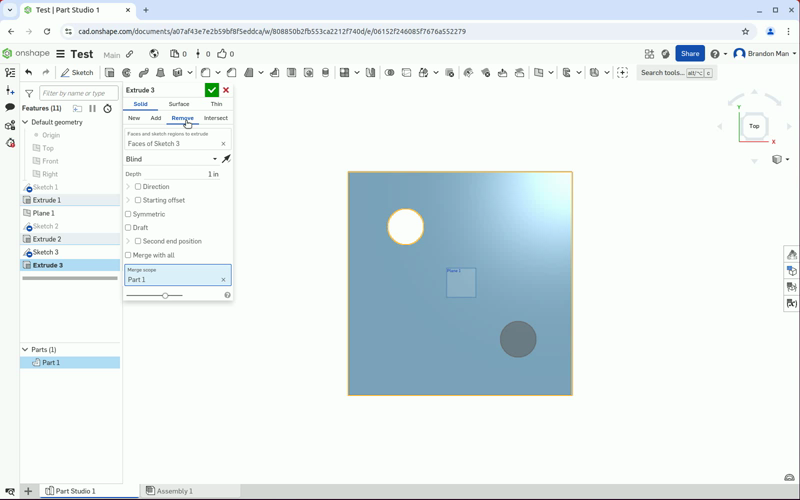
key(tab, 4)
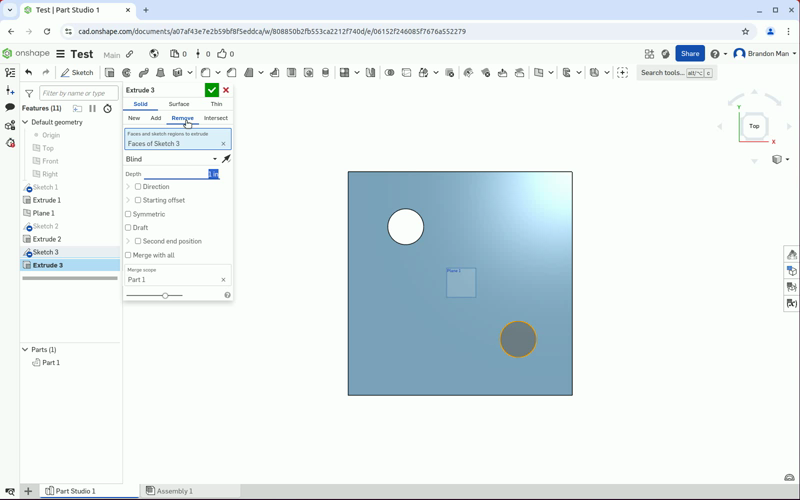
text(23.108)
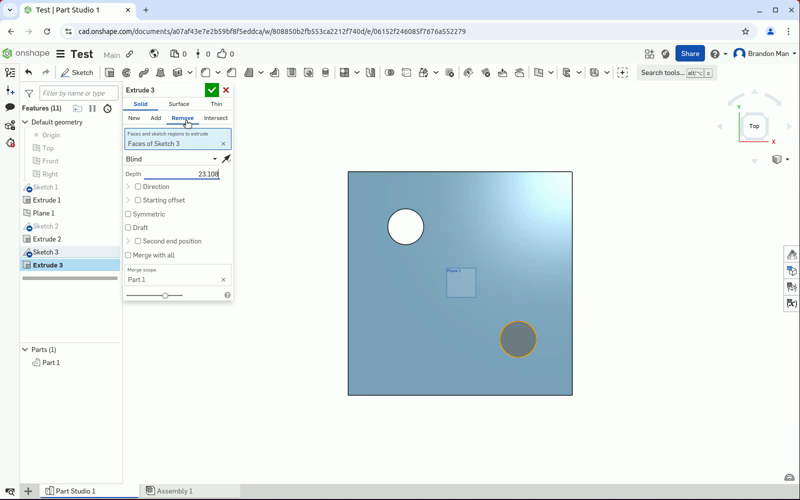
key(tab, 6)
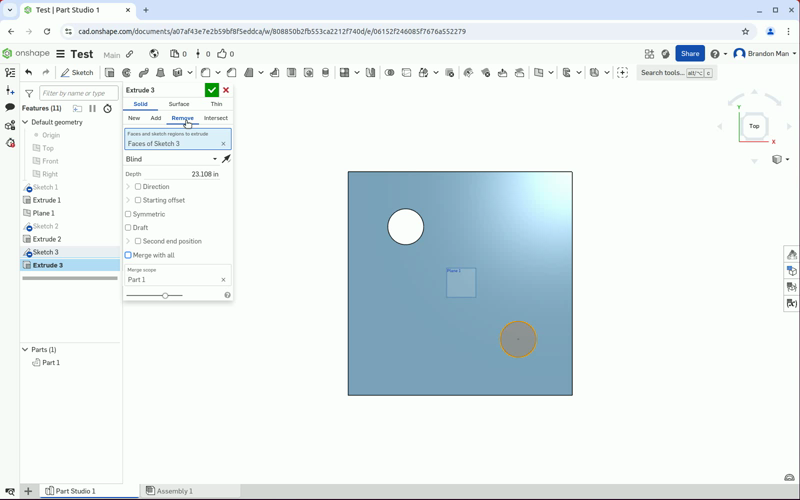
key(space)
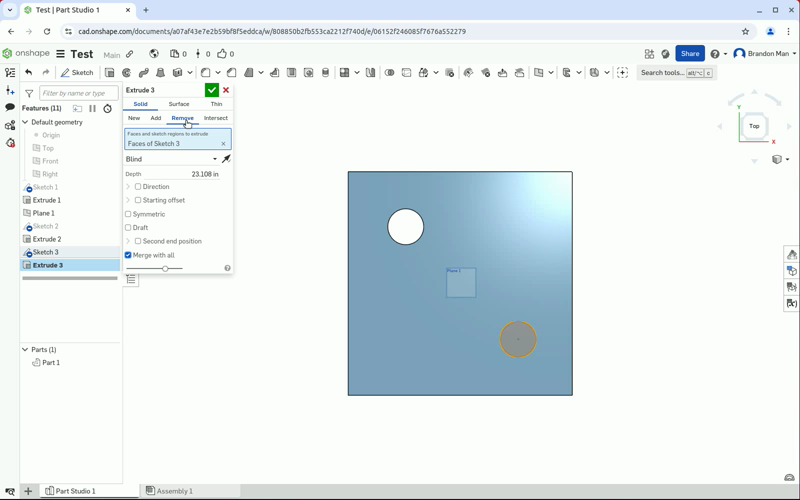
key(enter)
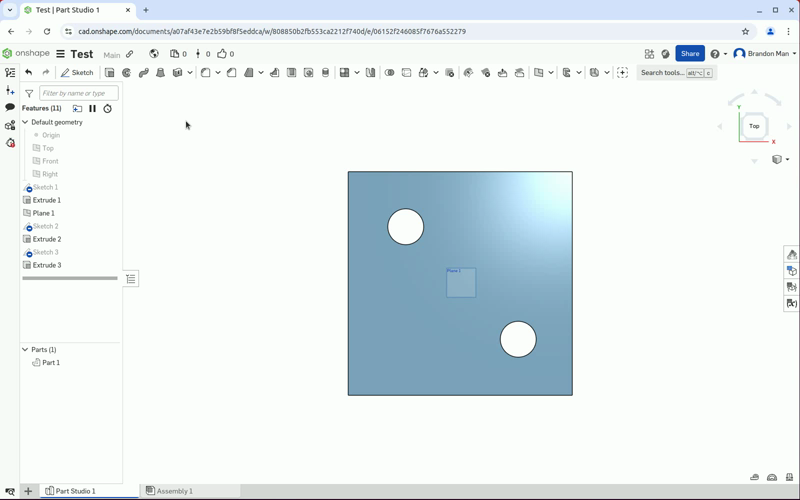
key(shift+h)
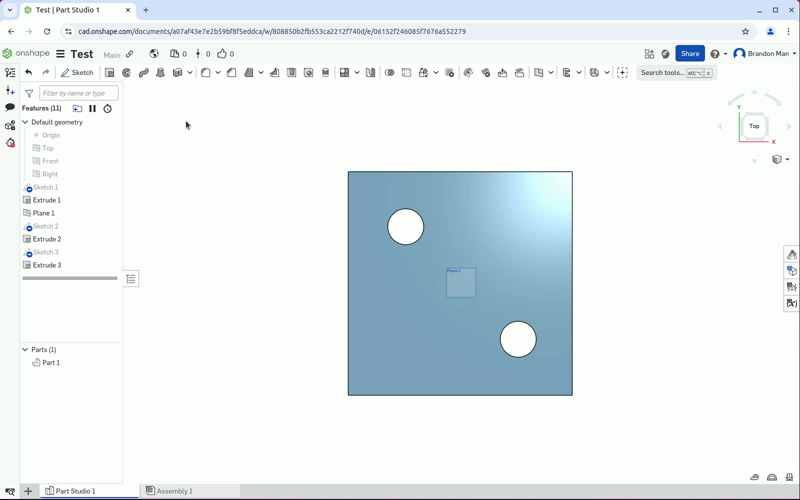
key(shift+h)
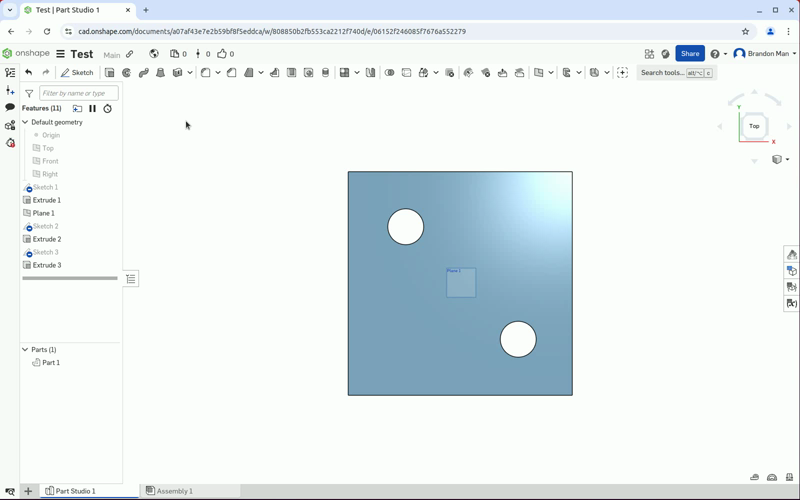
mouse_move(73, 189)
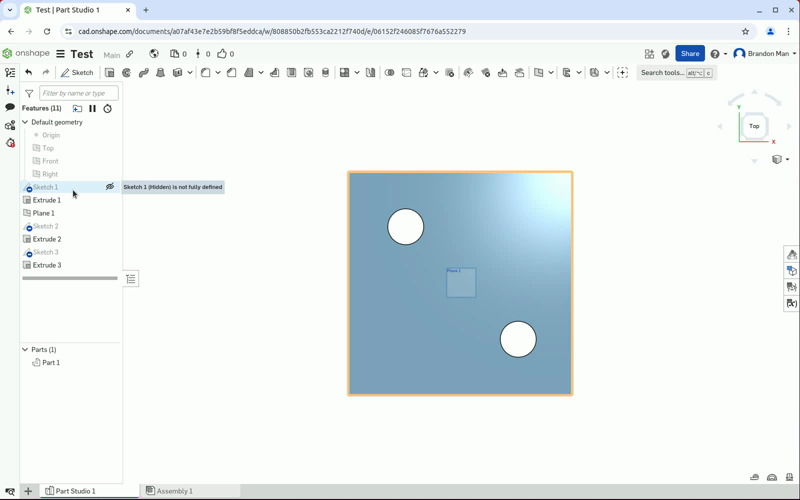
click(73, 189)
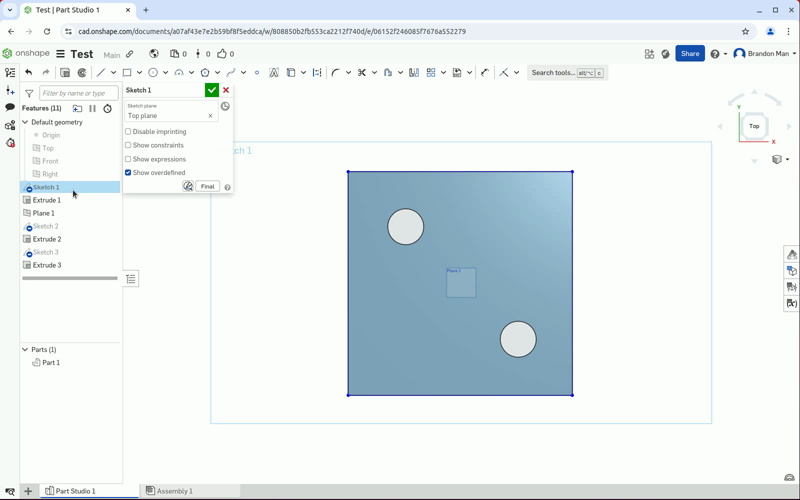
mouse_move(229, 92)
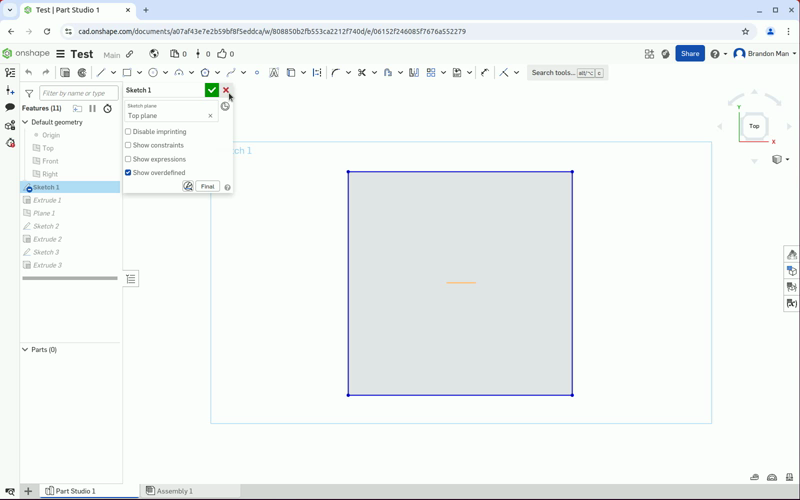
click(229, 92)
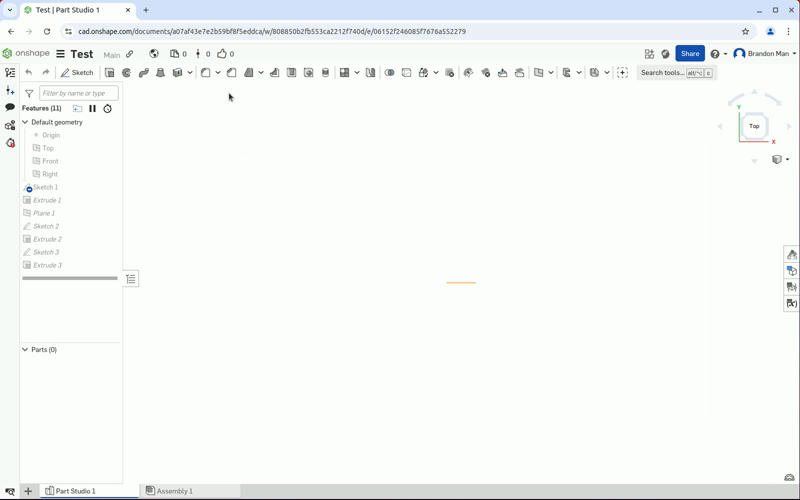
key(shift+s)
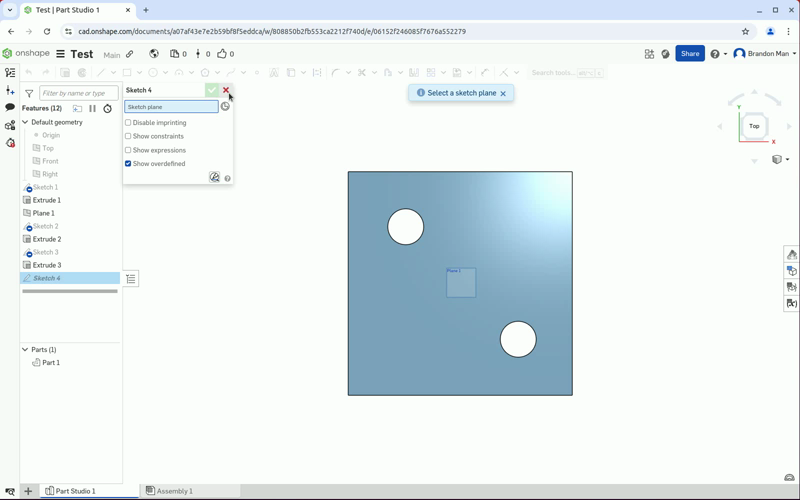
mouse_move(73, 215)
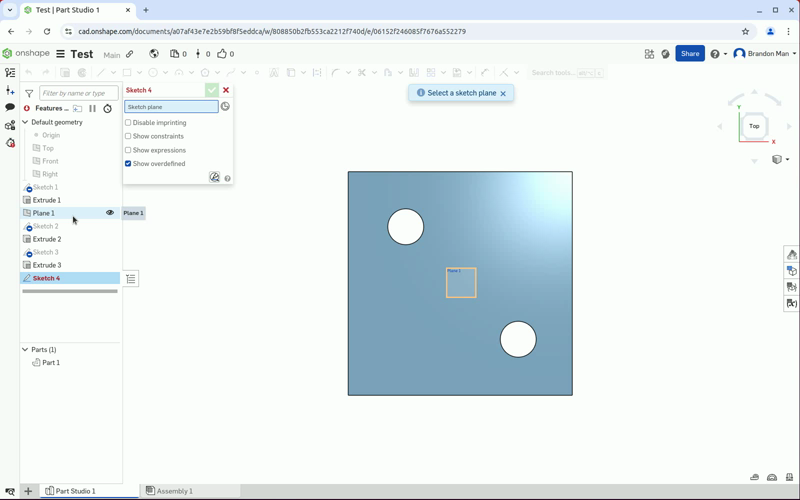
click(73, 215)
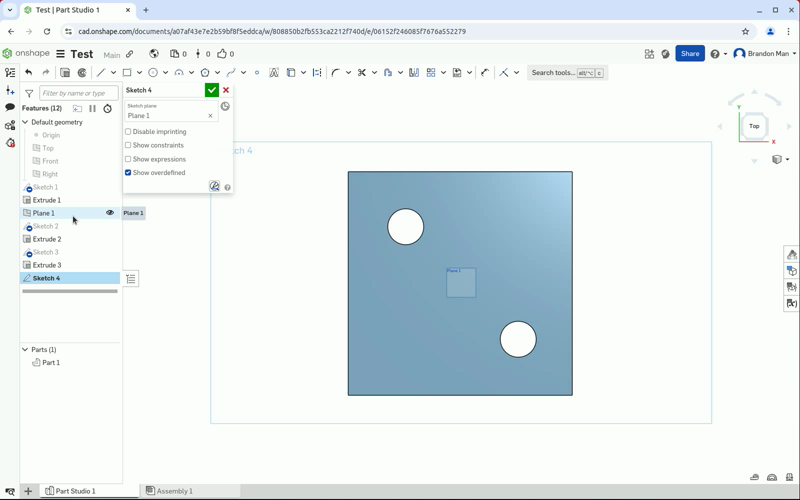
mouse_move(73, 352)
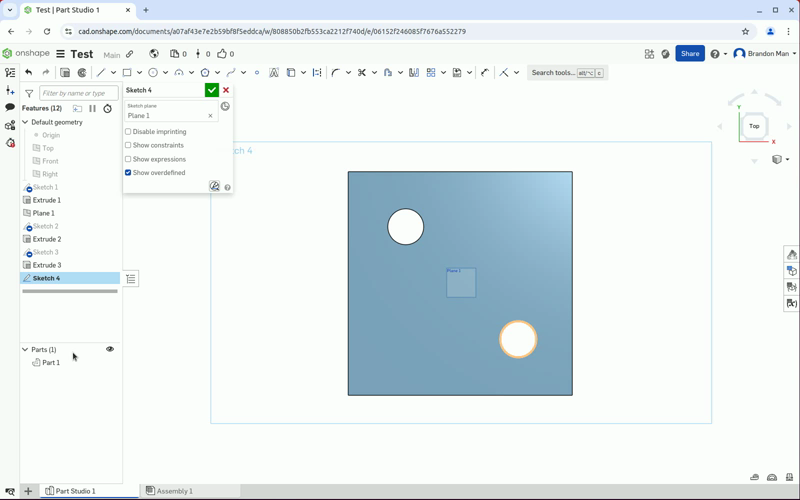
key(y)
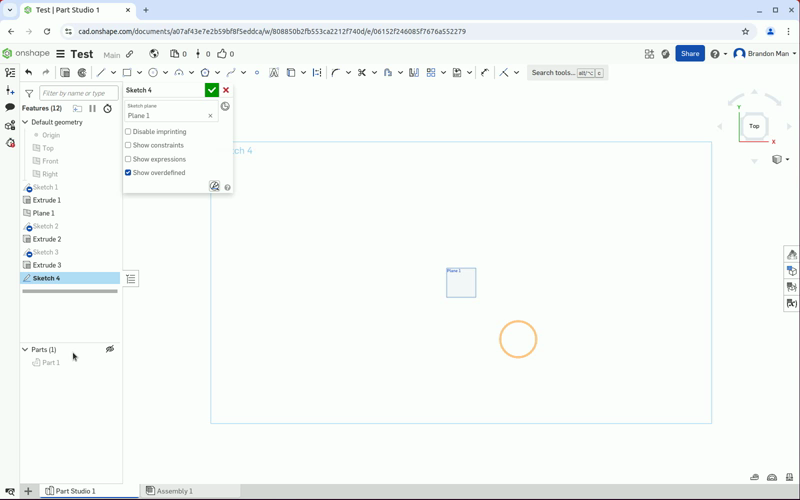
key(c)
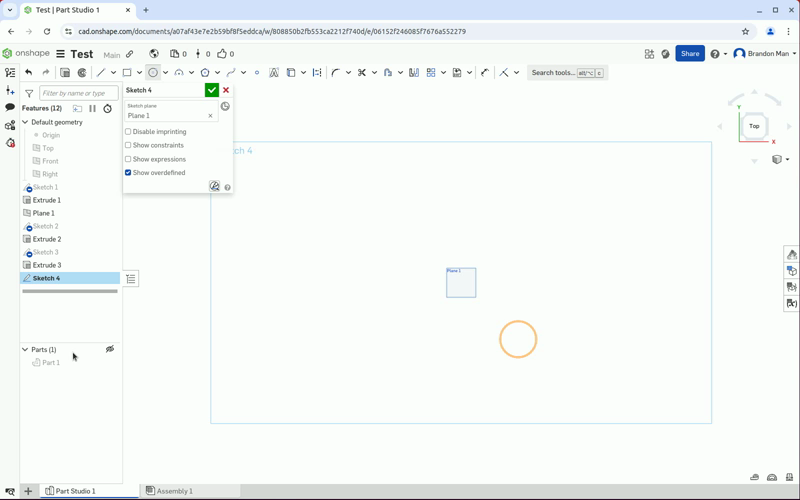
key_down(shift)
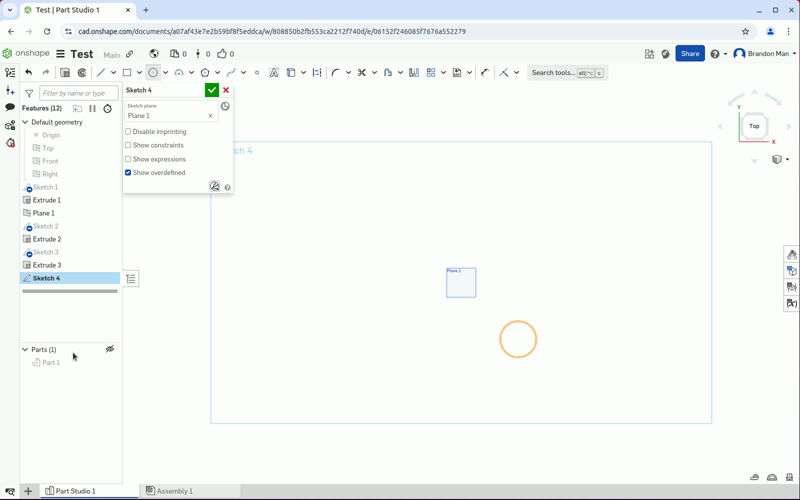
mouse_move(404, 339)
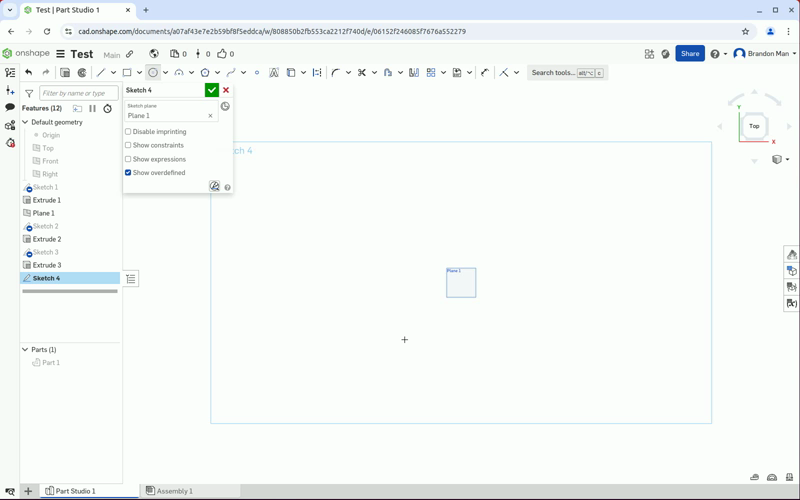
click(404, 339)
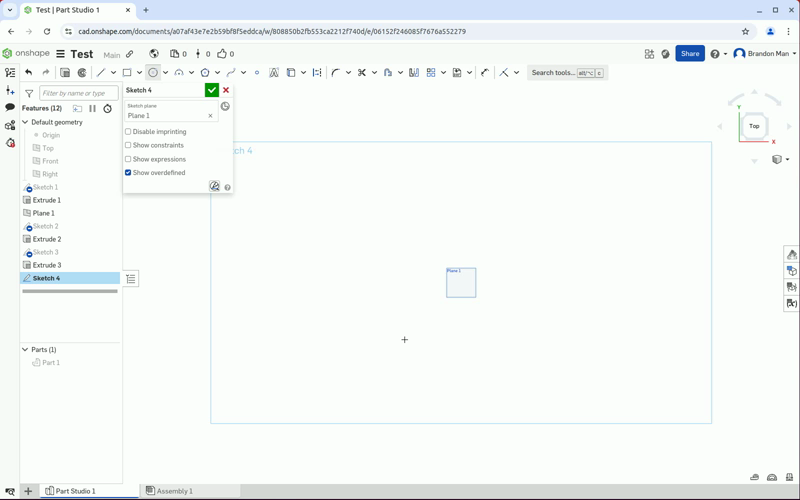
key_up(shift)
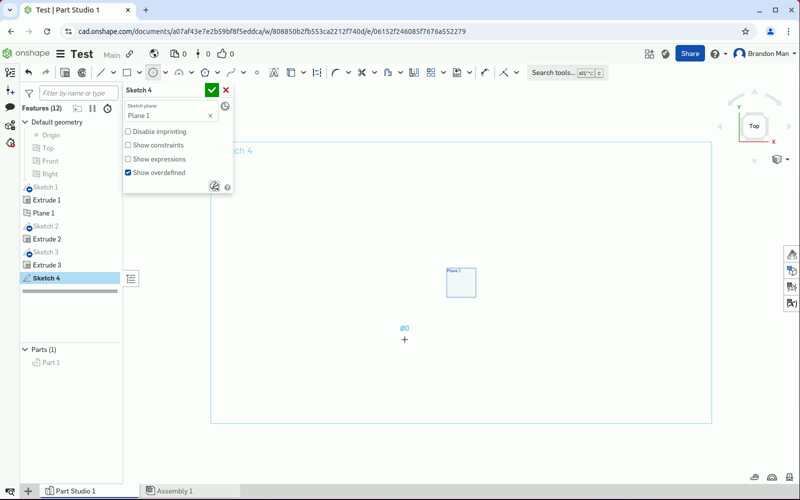
mouse_move(430, 339)
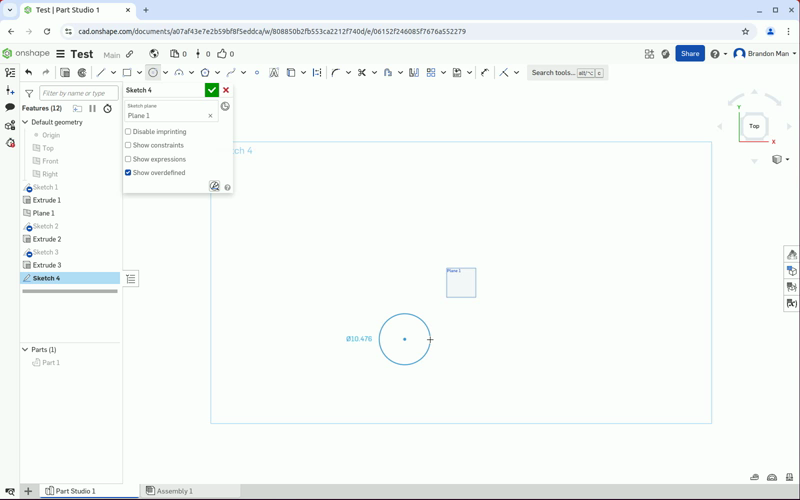
click(430, 339)
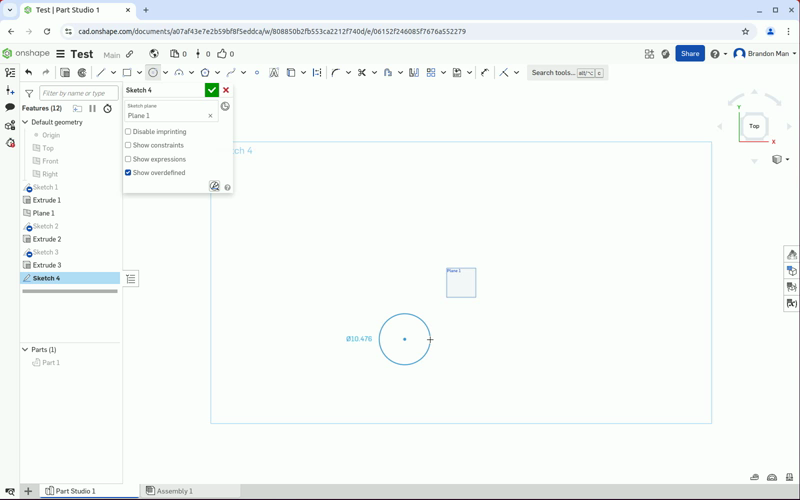
key(esc)
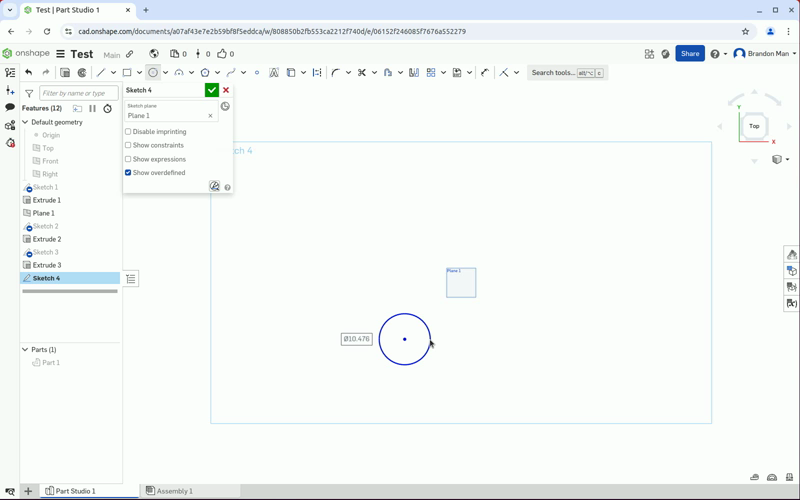
mouse_move(400, 323)
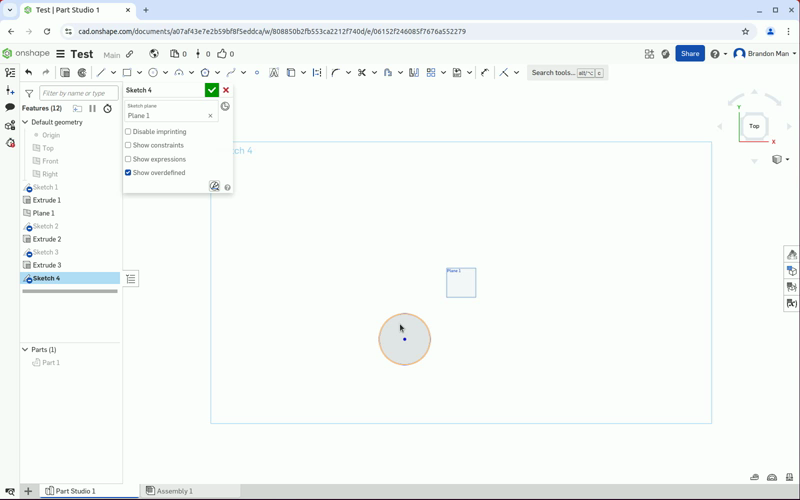
click(400, 323)
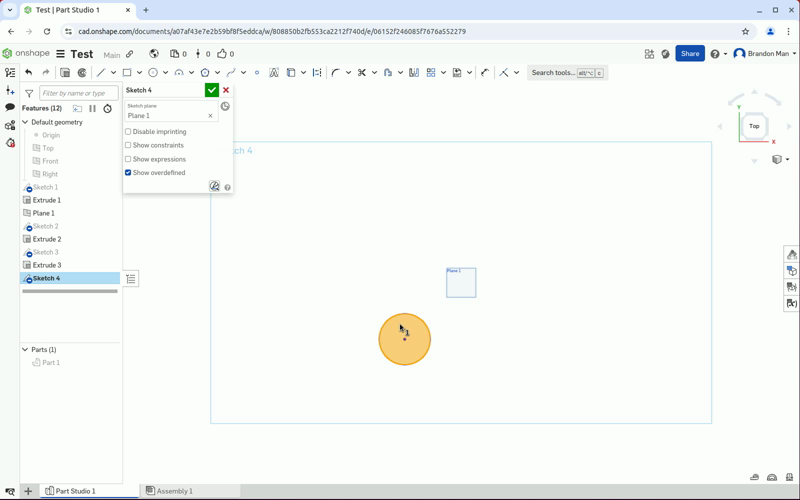
mouse_move(73, 352)
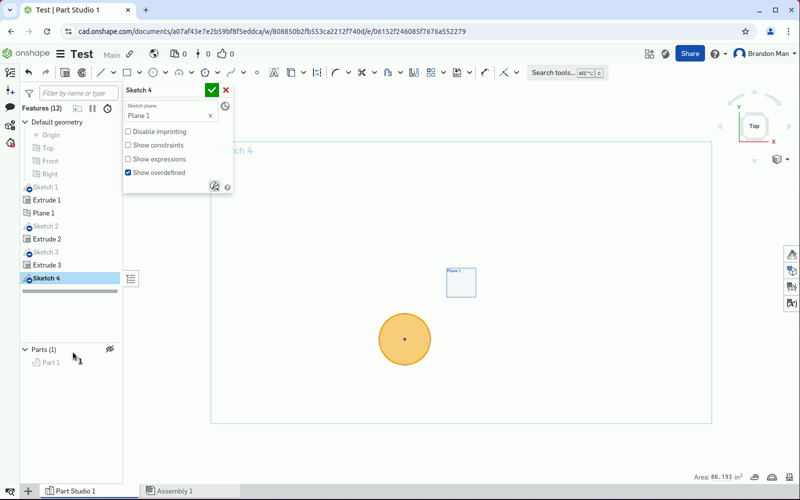
key(shift+y)
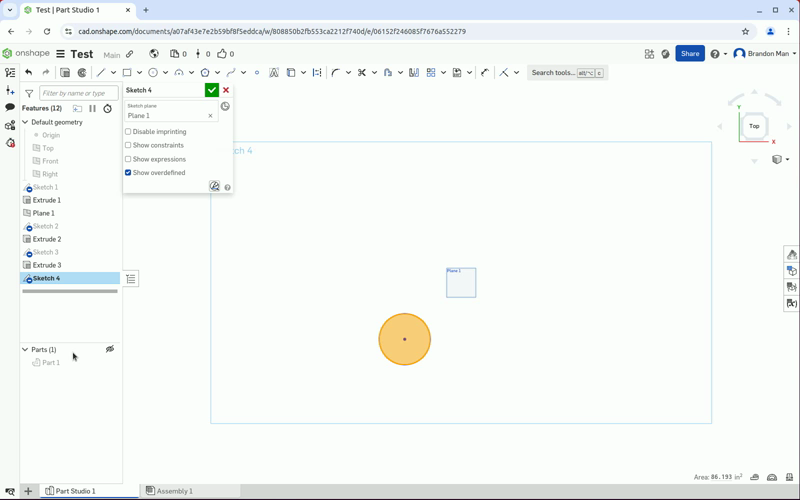
key(shift+e)
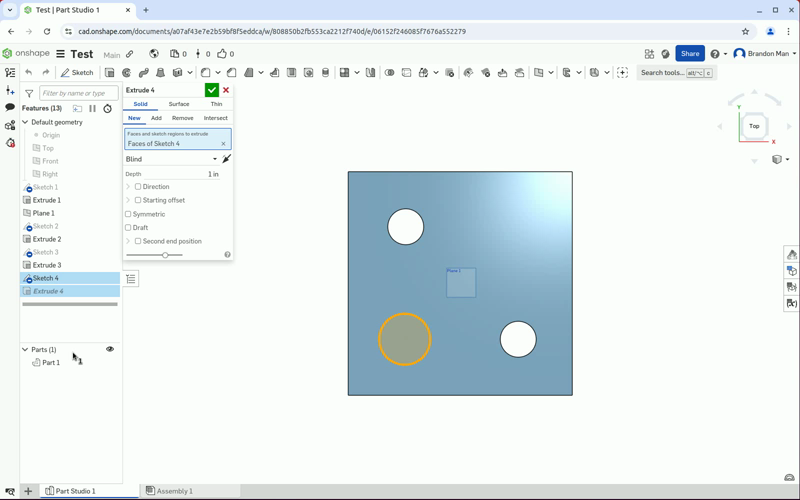
mouse_move(143, 106)
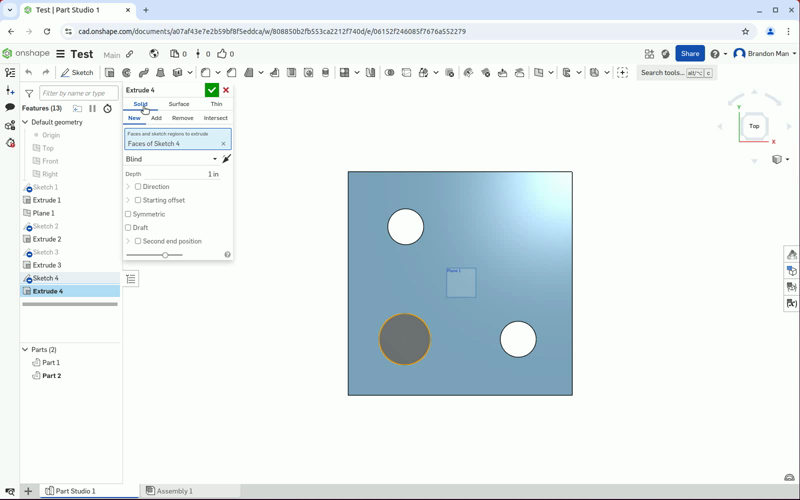
click(143, 106)
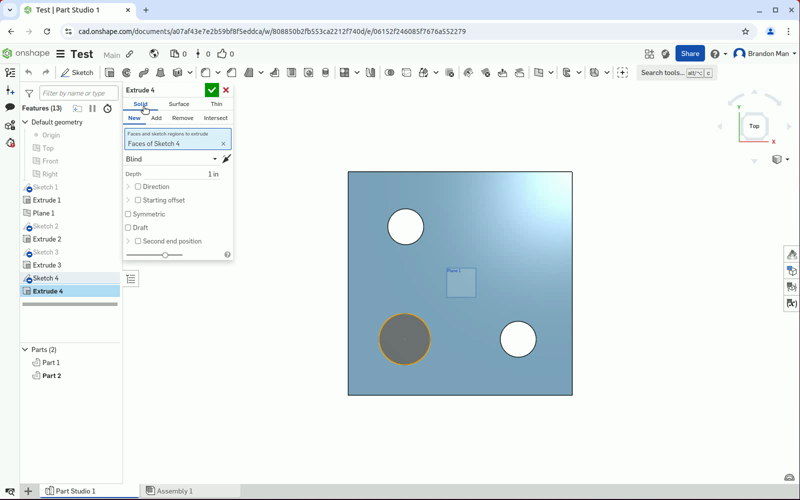
mouse_move(186, 120)
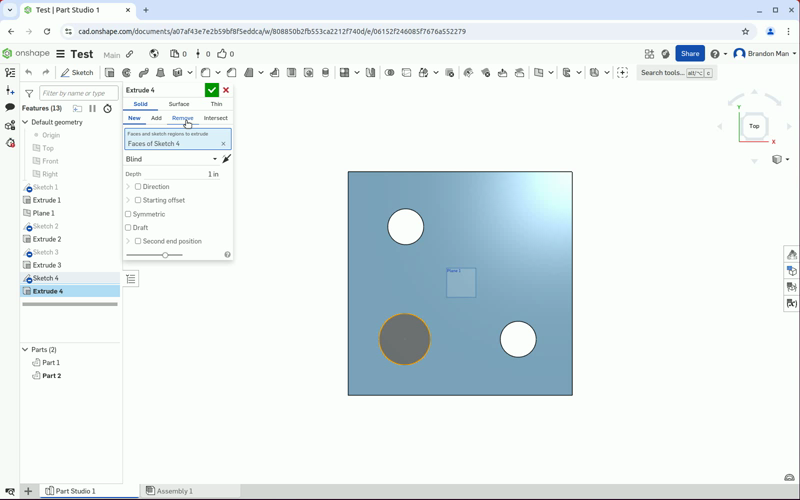
click(186, 120)
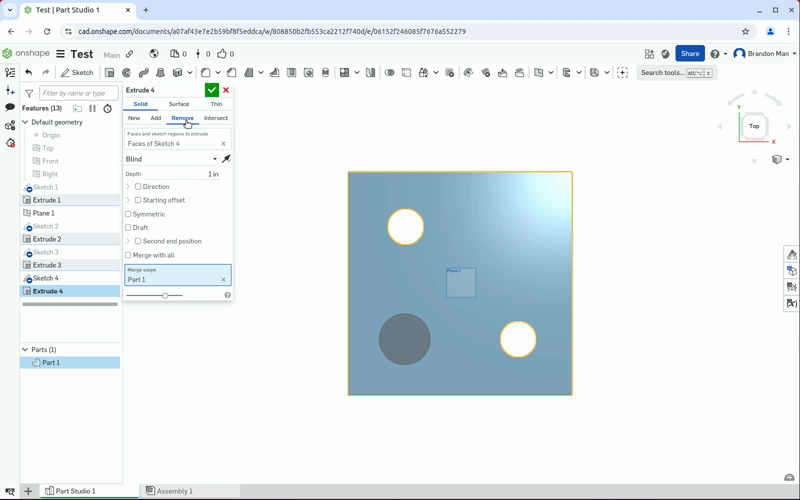
key(tab, 4)
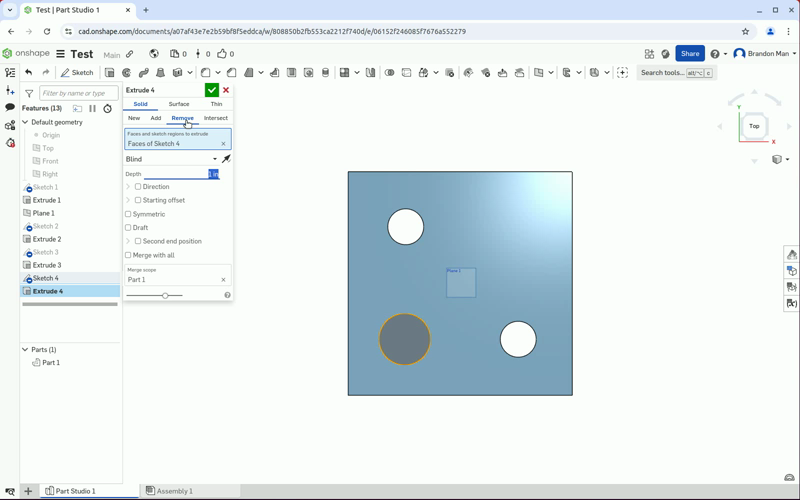
text(23.108)
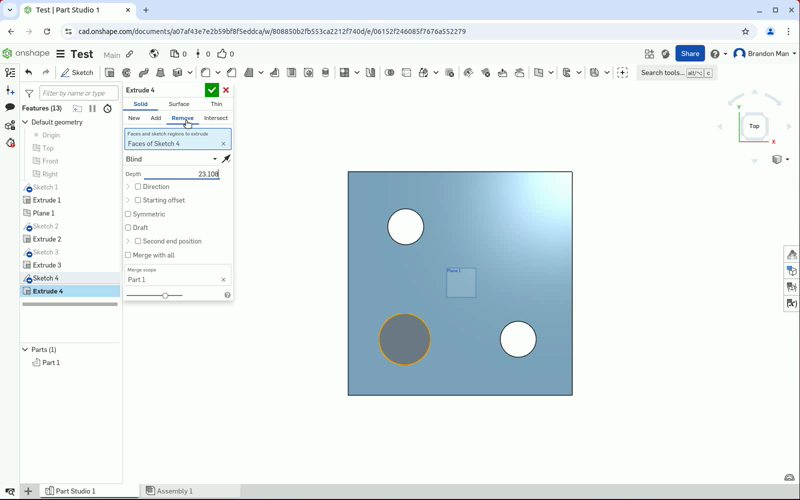
key(tab, 6)
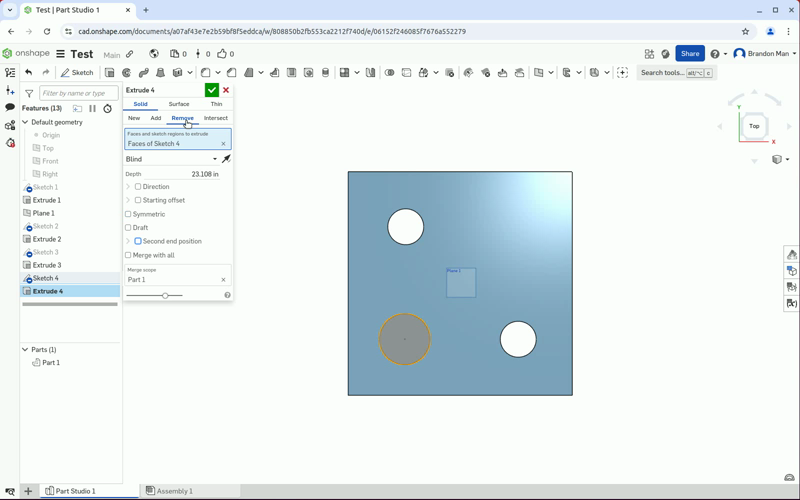
key(space)
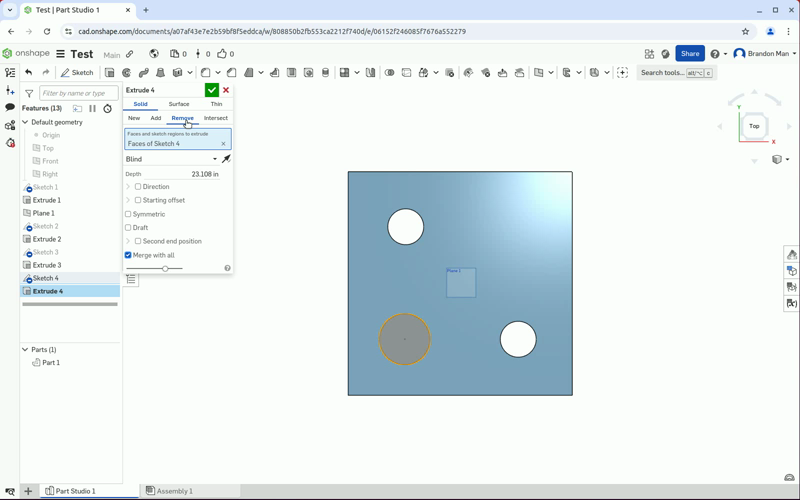
key(enter)
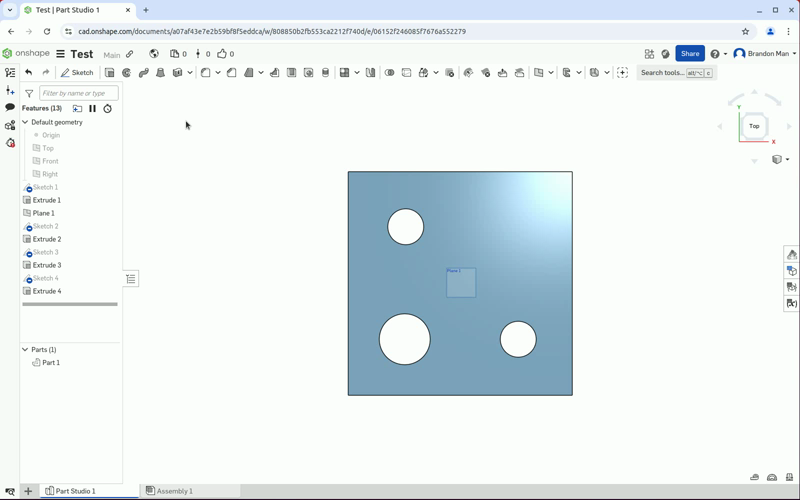
key(shift+h)
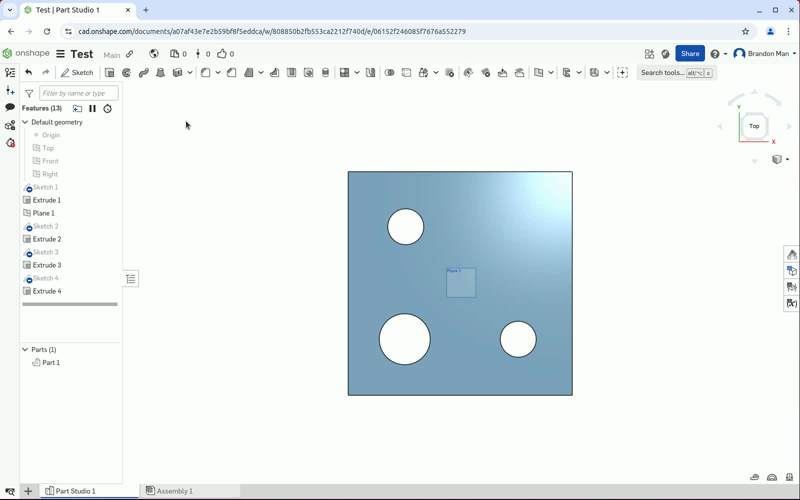
key(shift+h)
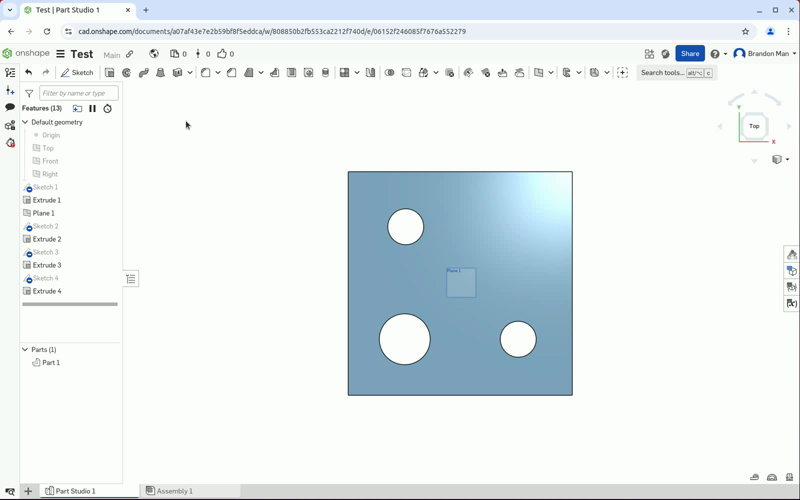
mouse_move(73, 189)
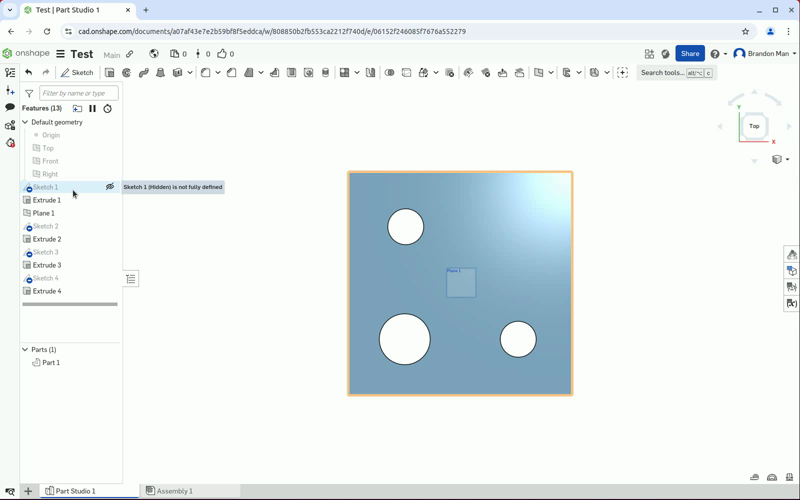
click(73, 189)
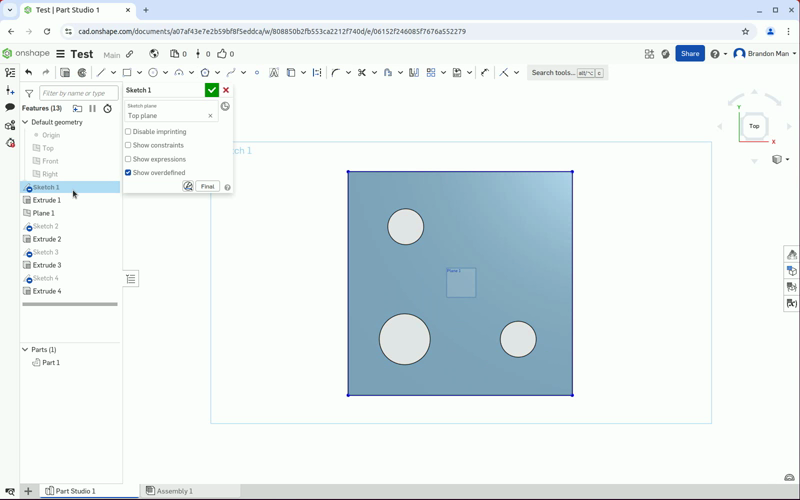
mouse_move(229, 92)
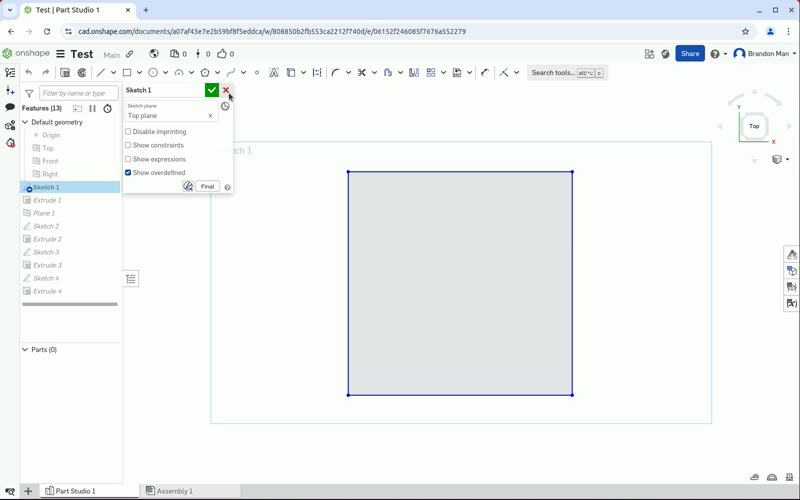
click(229, 92)
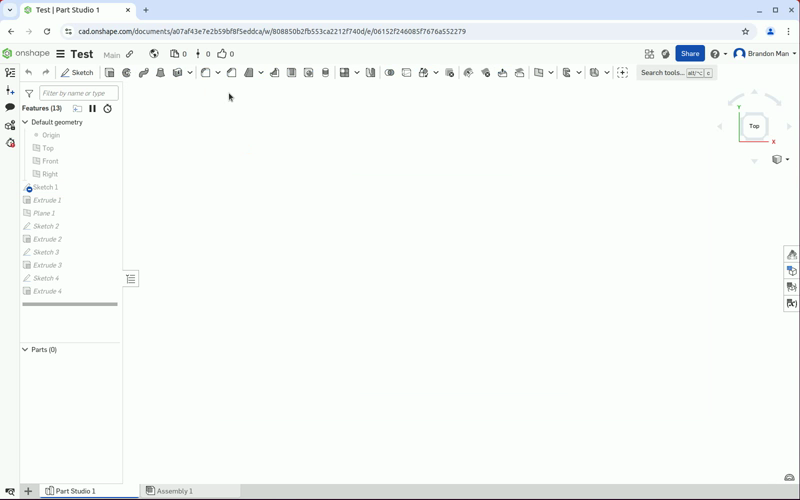
key(shift+s)
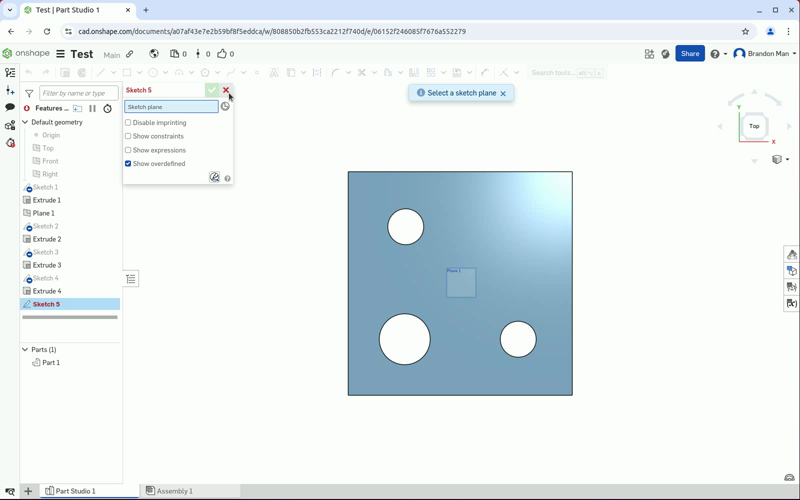
mouse_move(73, 215)
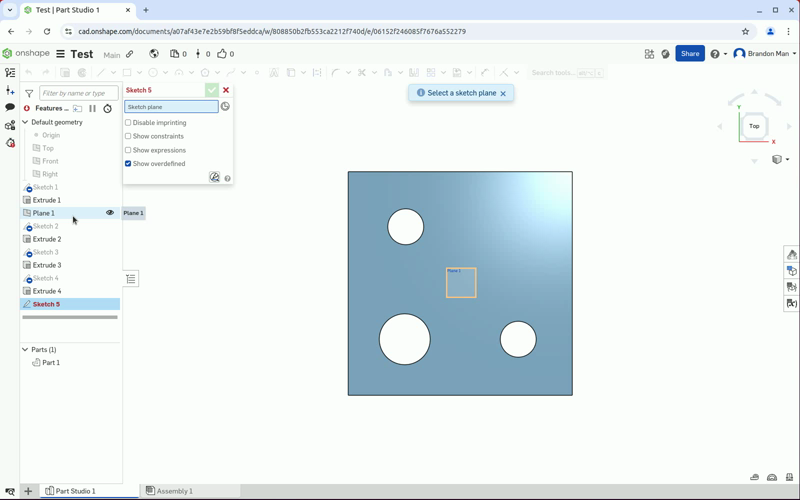
click(73, 215)
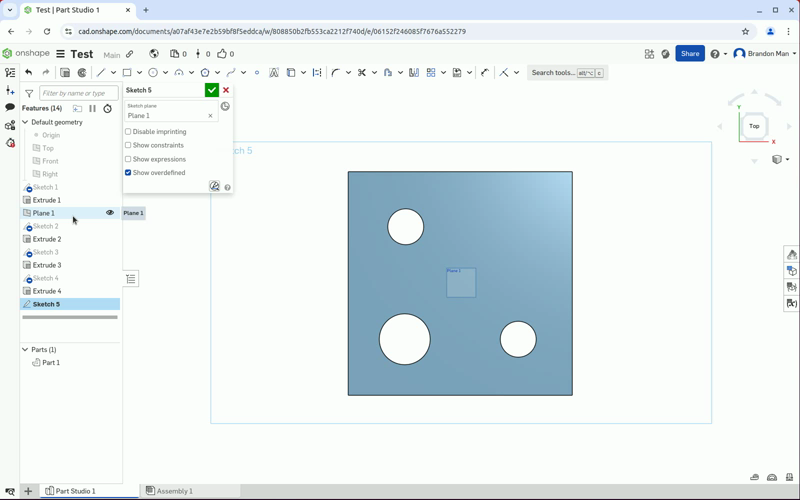
mouse_move(73, 352)
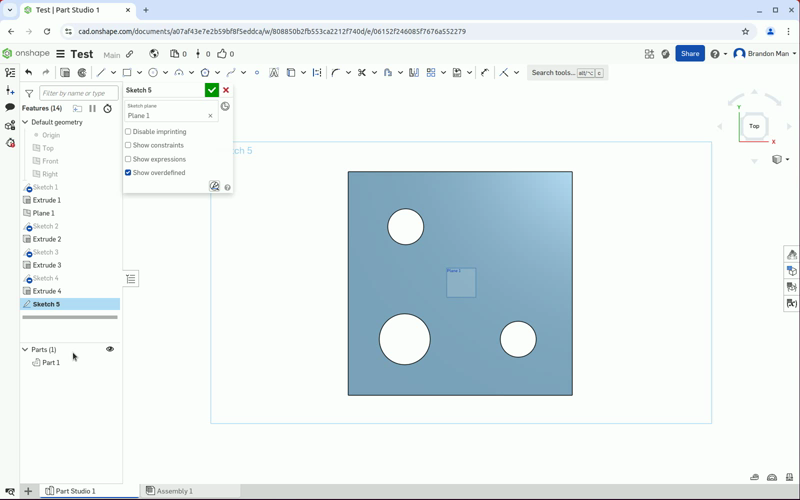
key(y)
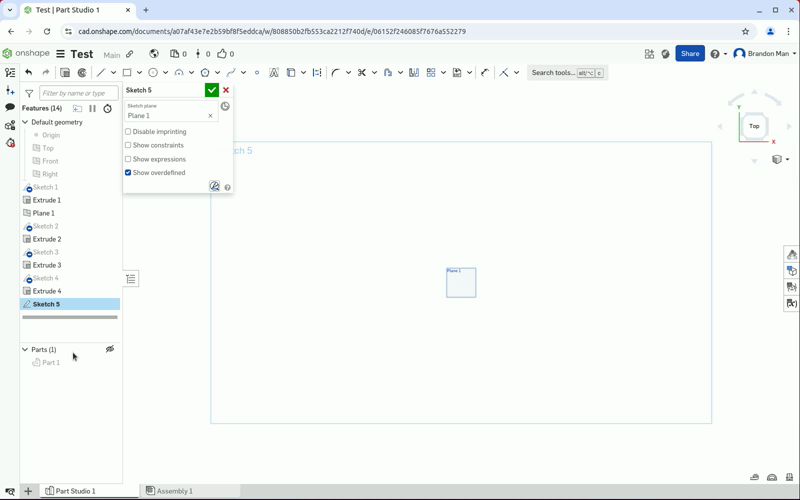
key(c)
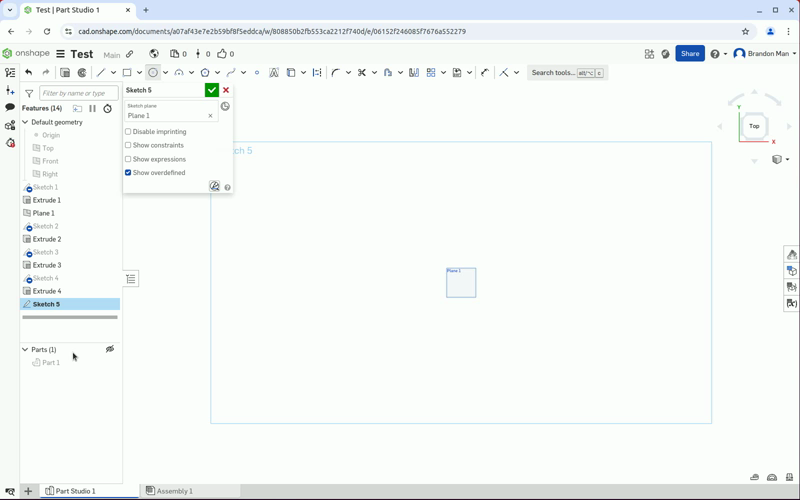
key_down(shift)
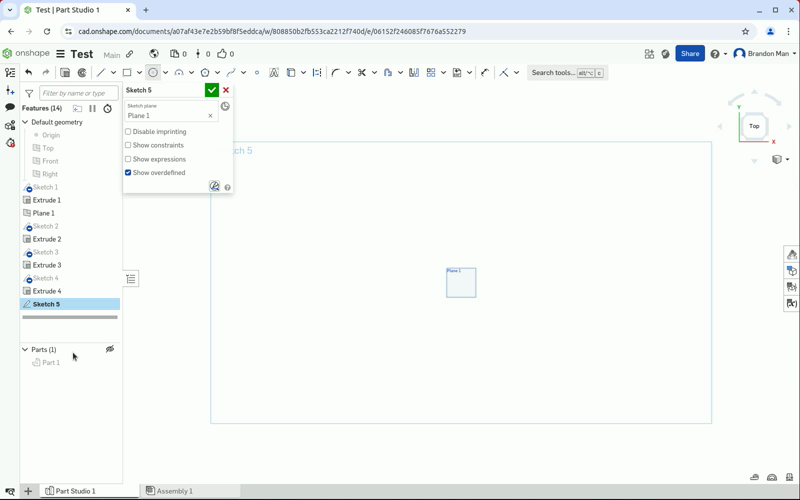
mouse_move(518, 339)
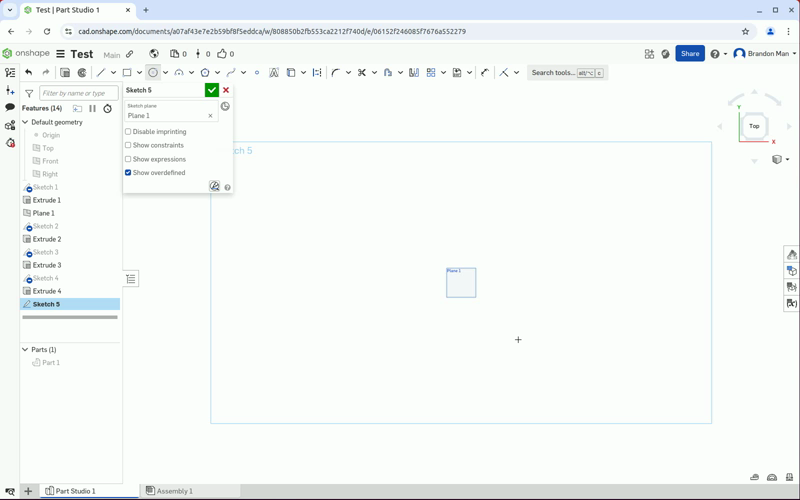
click(518, 339)
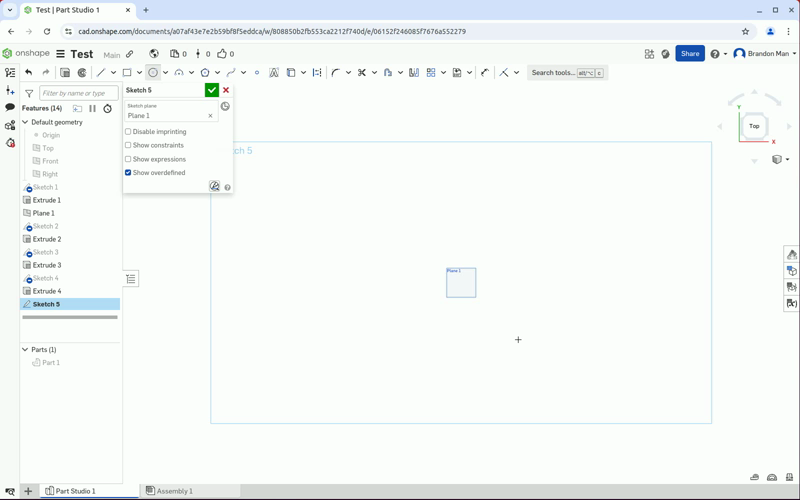
key_up(shift)
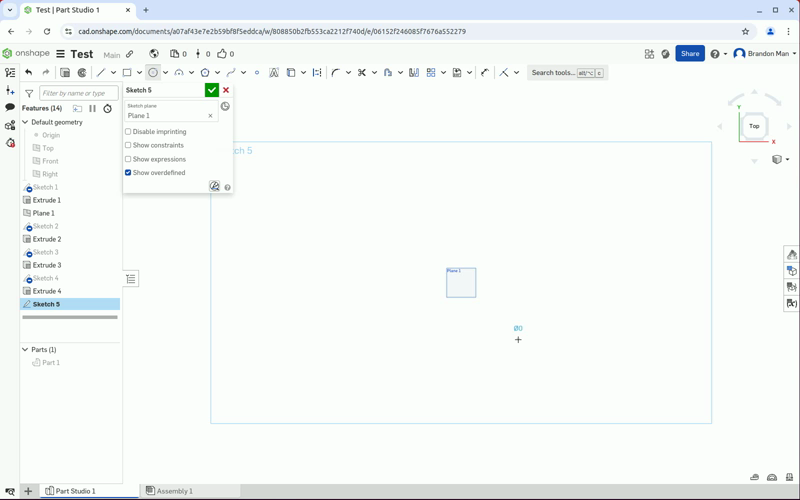
mouse_move(563, 339)
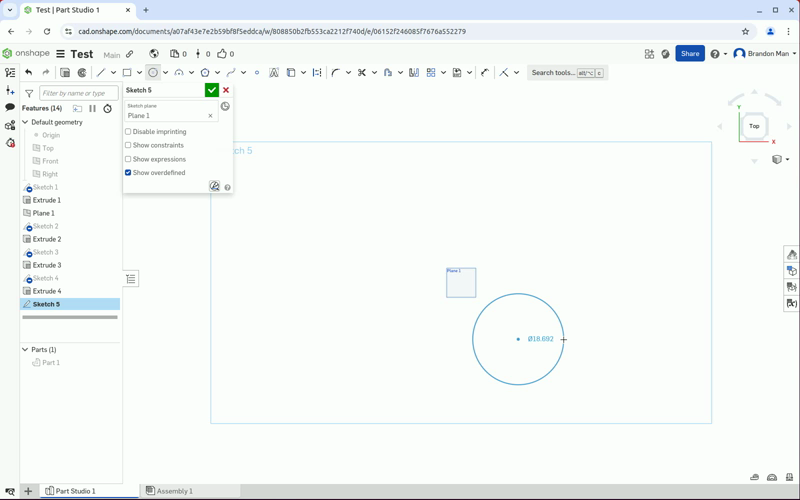
click(563, 339)
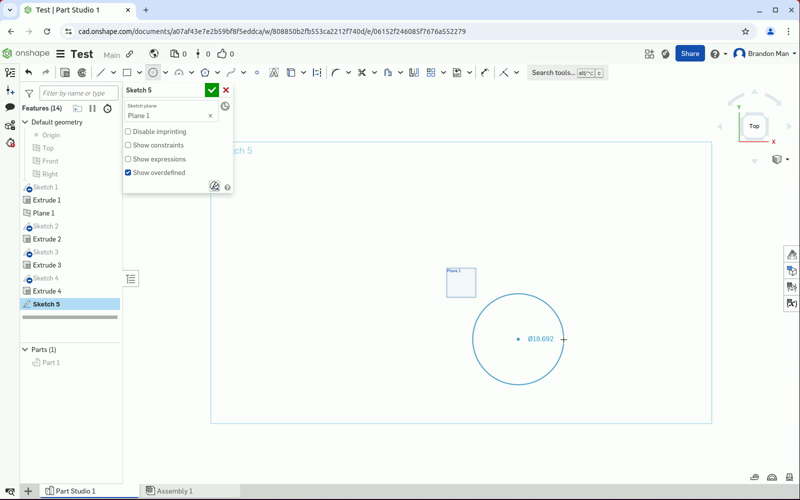
key(esc)
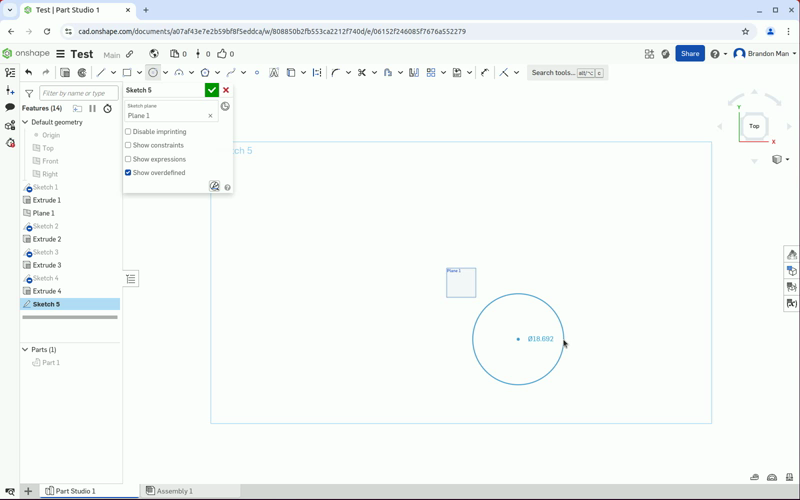
key(c)
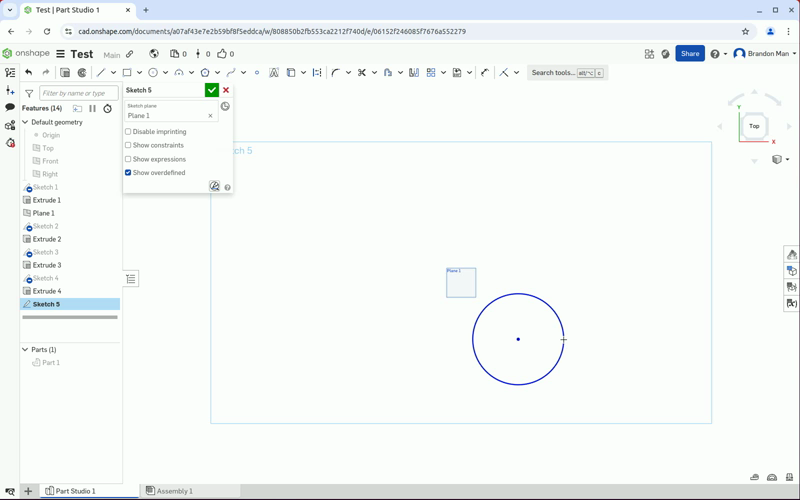
key_down(shift)
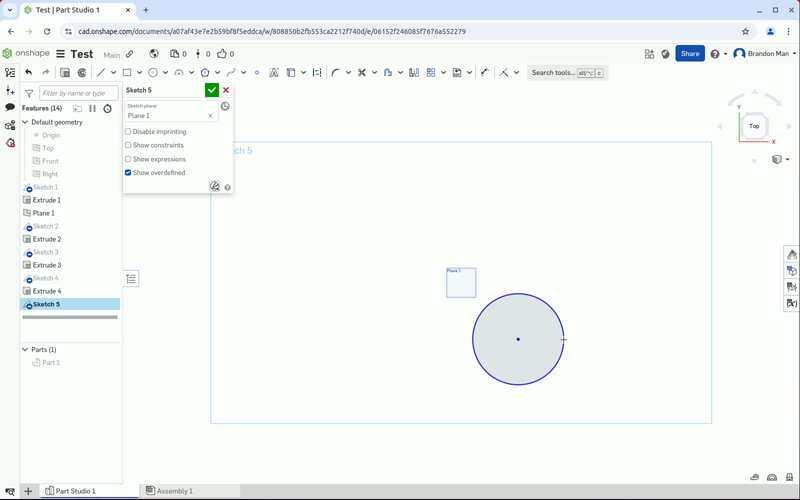
mouse_move(518, 339)
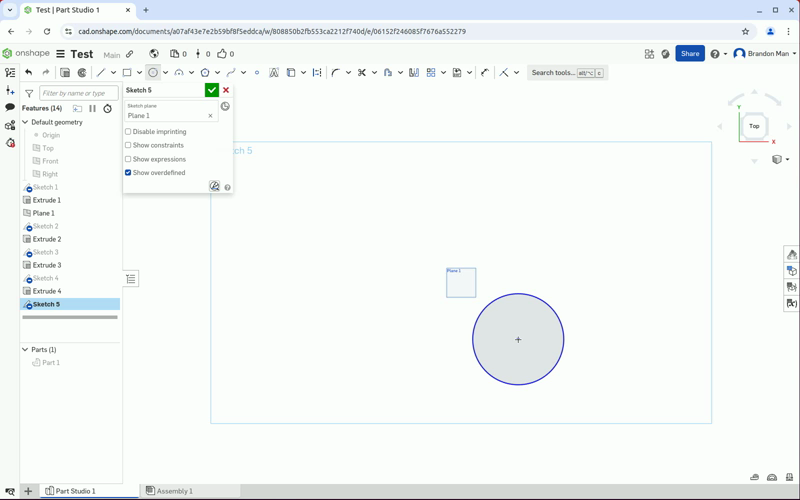
click(518, 339)
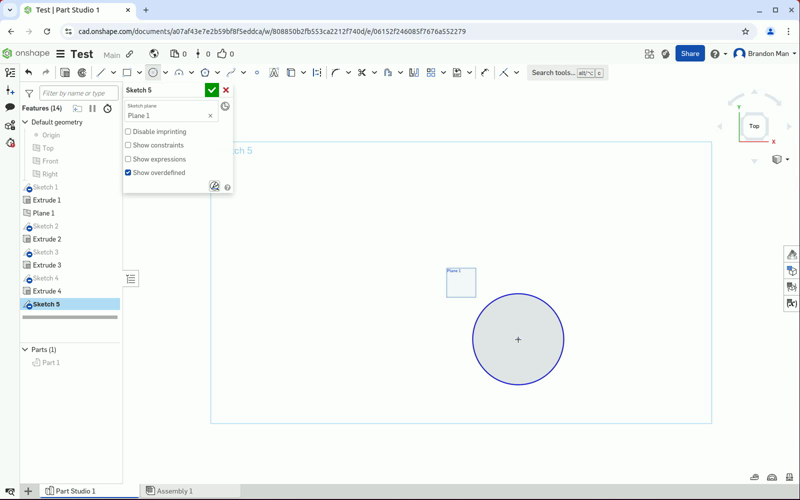
key_up(shift)
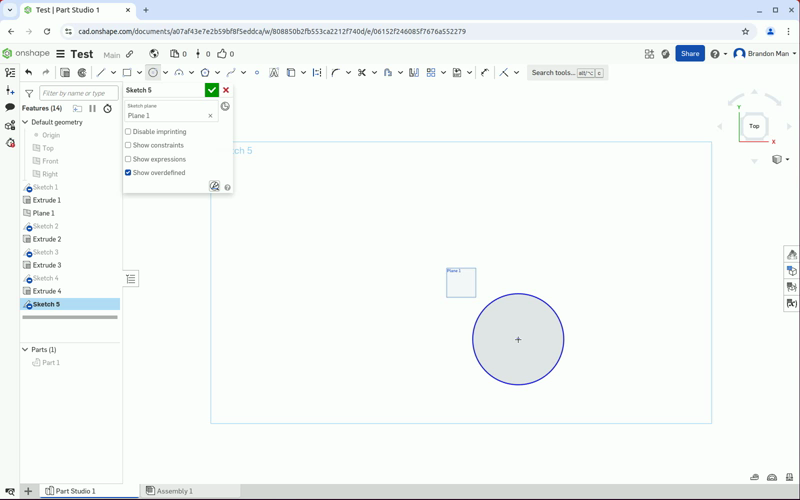
mouse_move(536, 339)
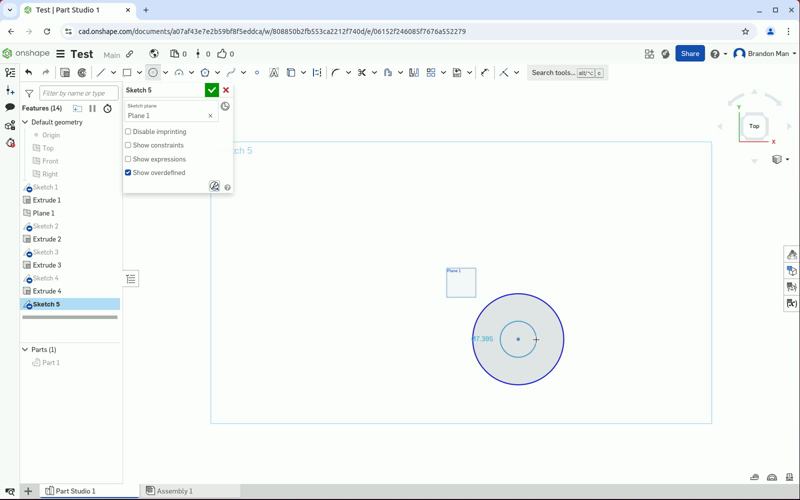
click(536, 339)
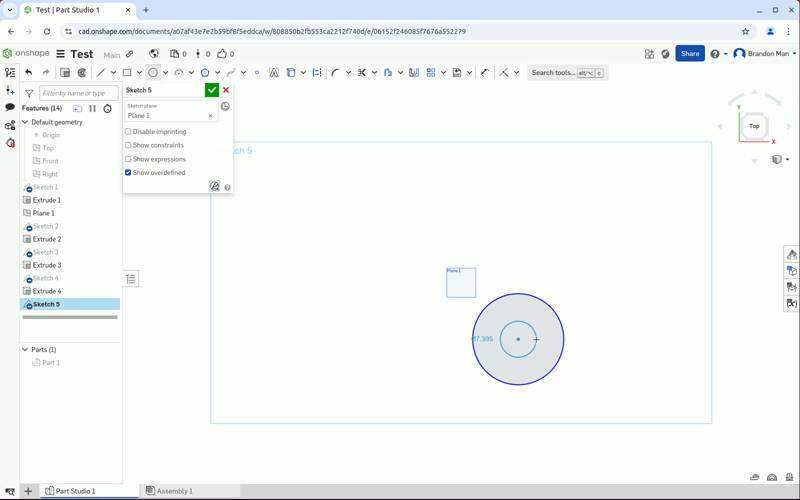
key(esc)
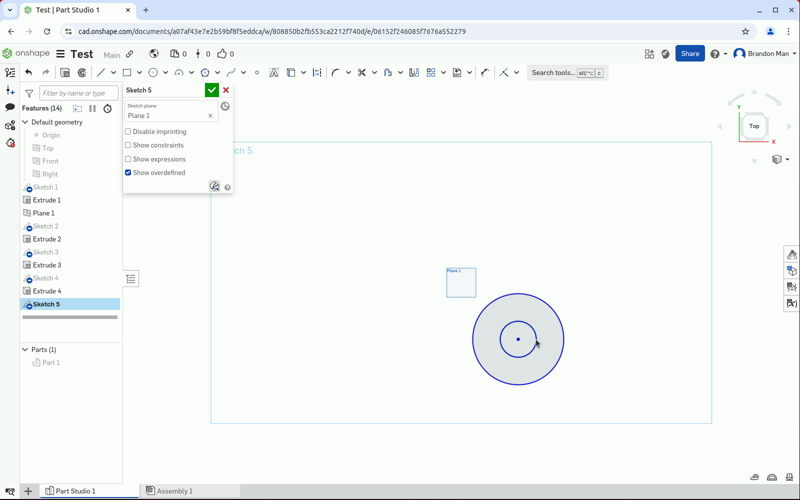
mouse_move(532, 313)
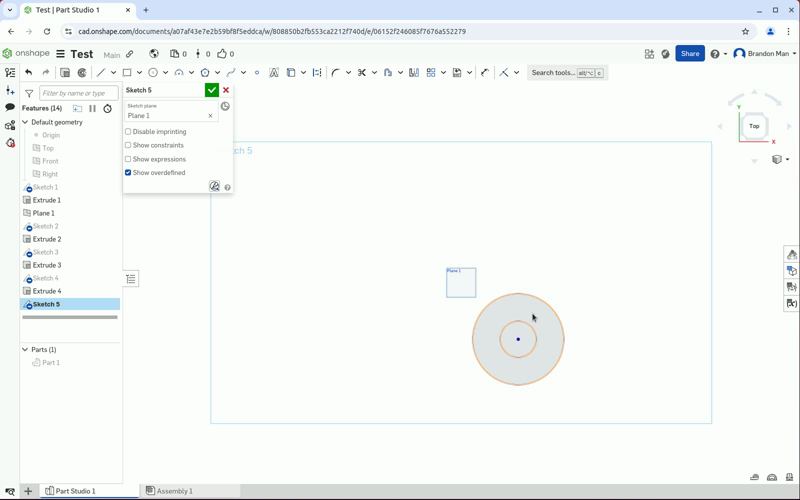
click(532, 313)
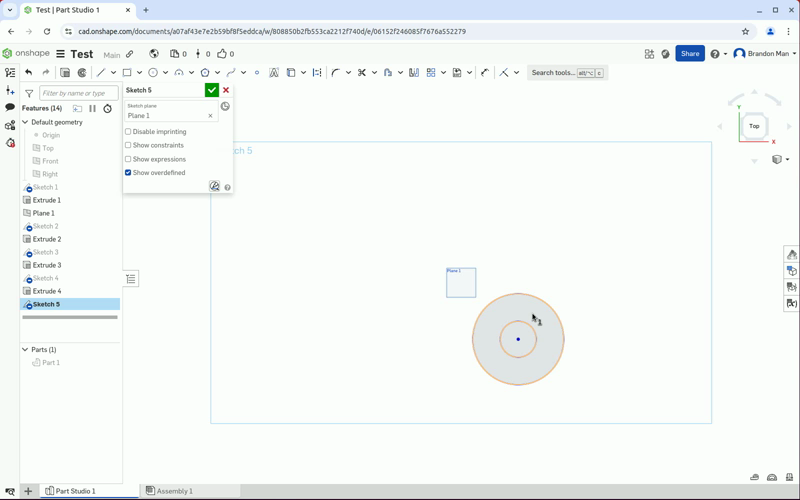
mouse_move(73, 352)
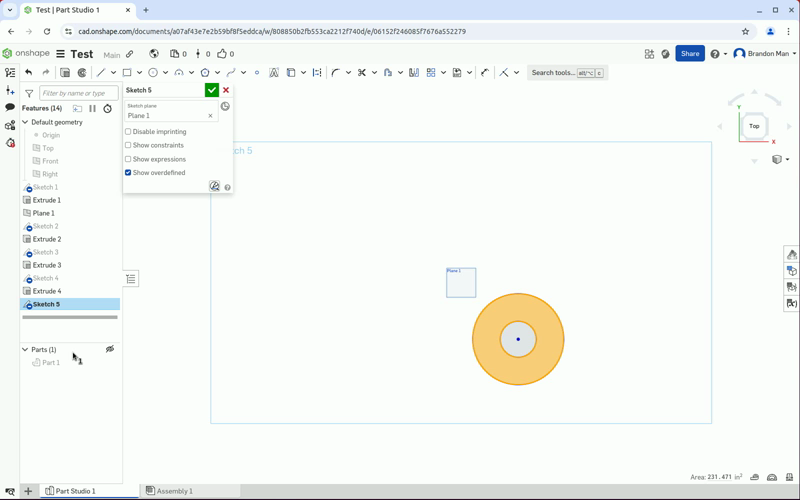
key(shift+y)
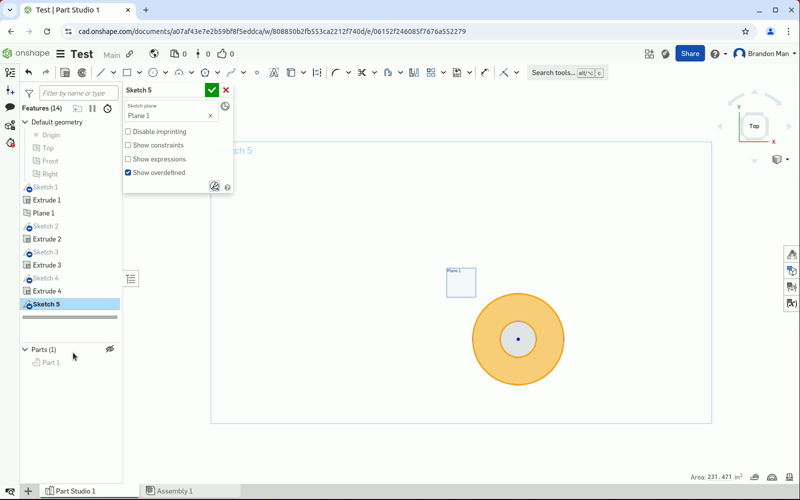
key(shift+e)
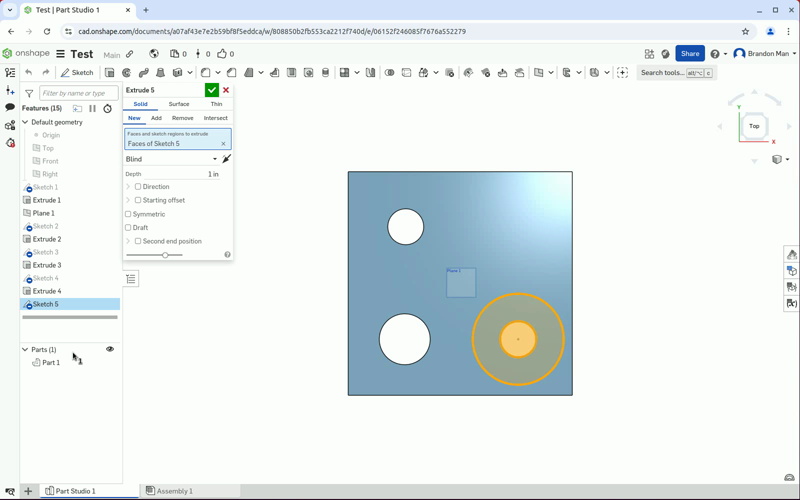
mouse_move(143, 106)
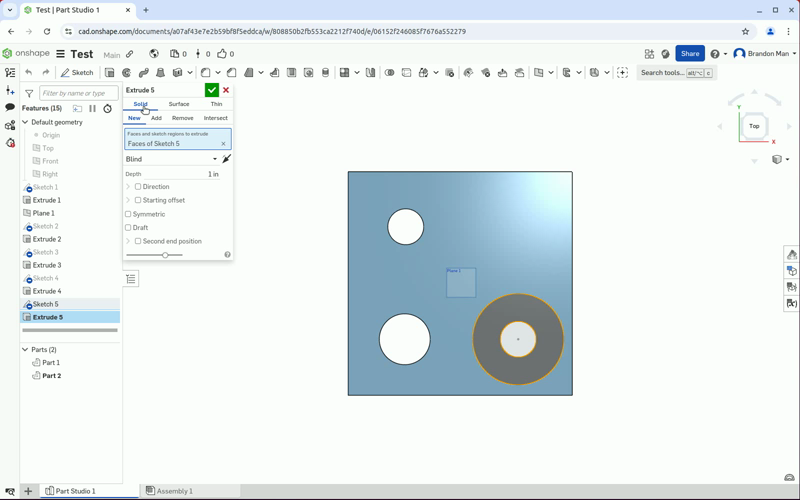
click(143, 106)
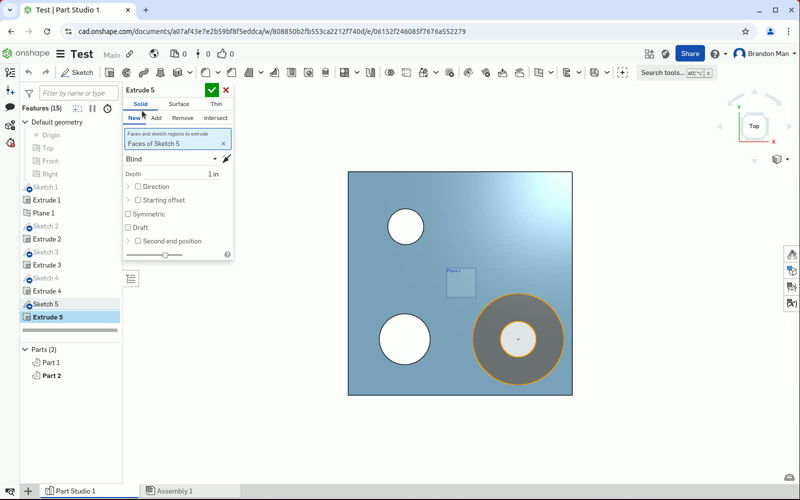
mouse_move(137, 120)
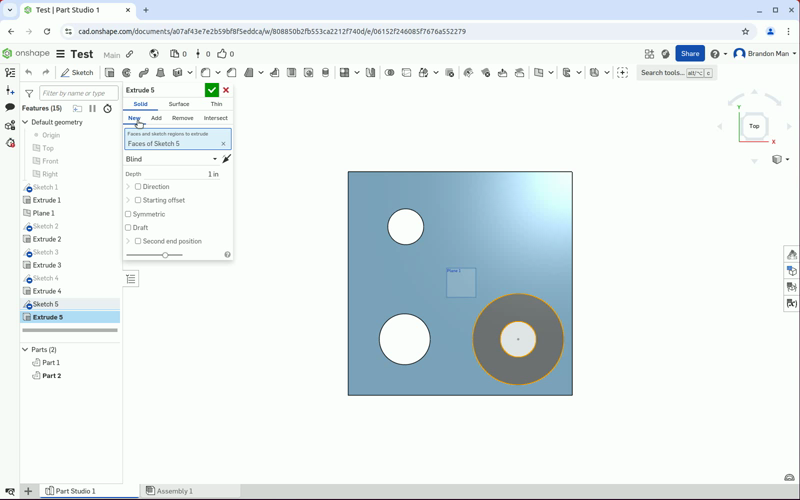
click(137, 120)
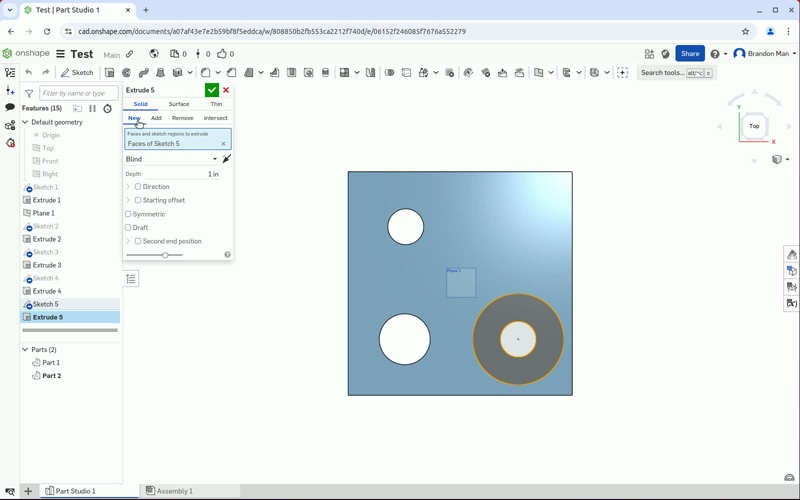
key(tab, 4)
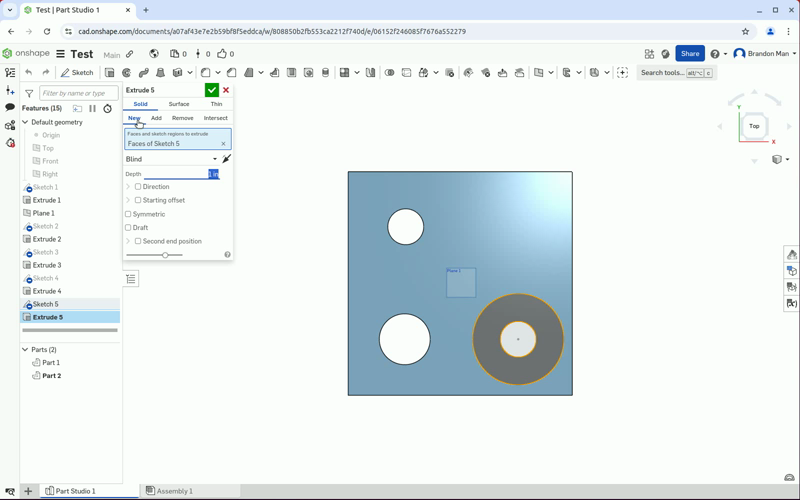
text(11.554)
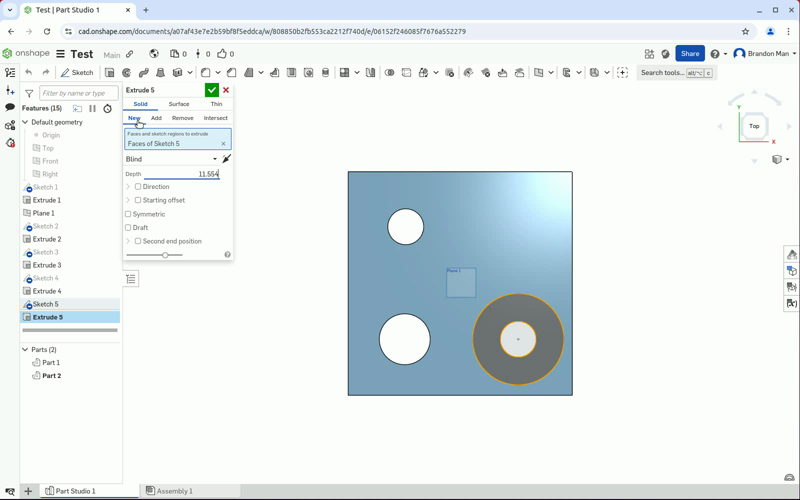
key(enter)
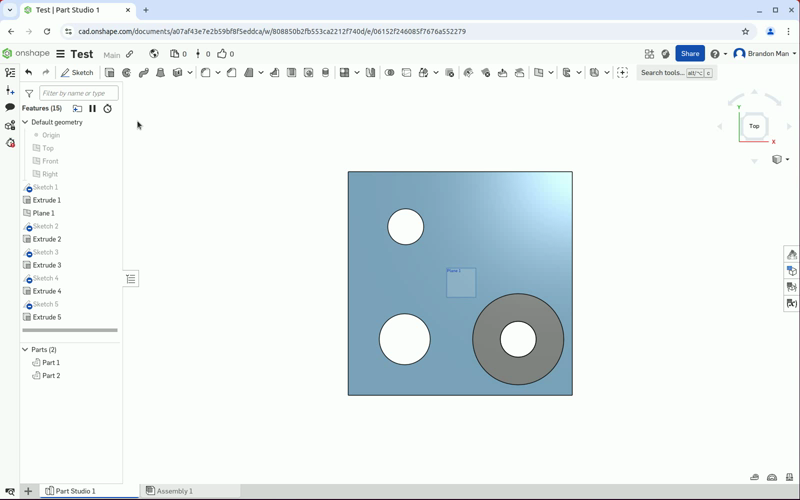
key(shift+h)
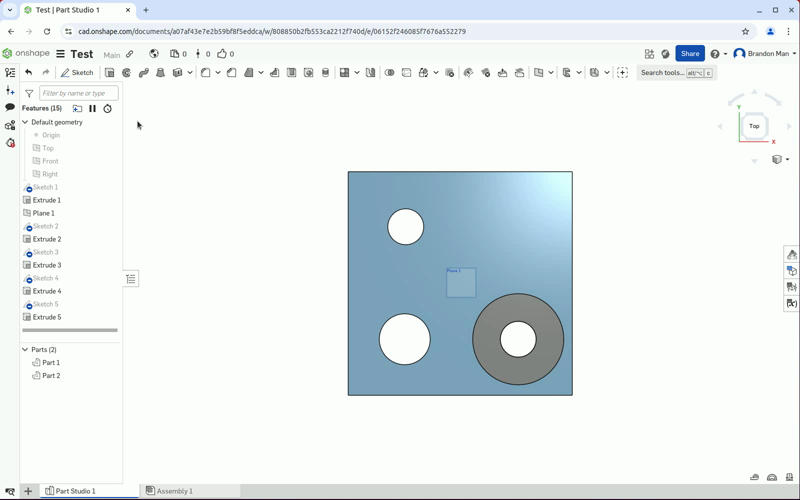
key(shift+h)
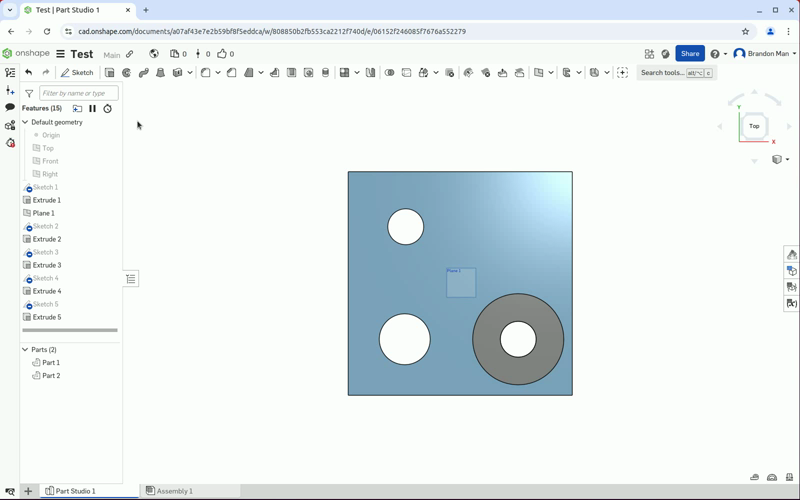
mouse_move(73, 189)
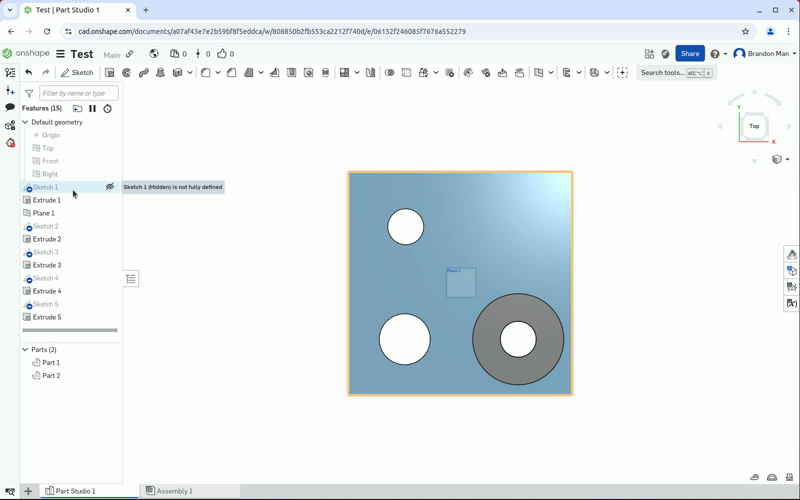
click(73, 189)
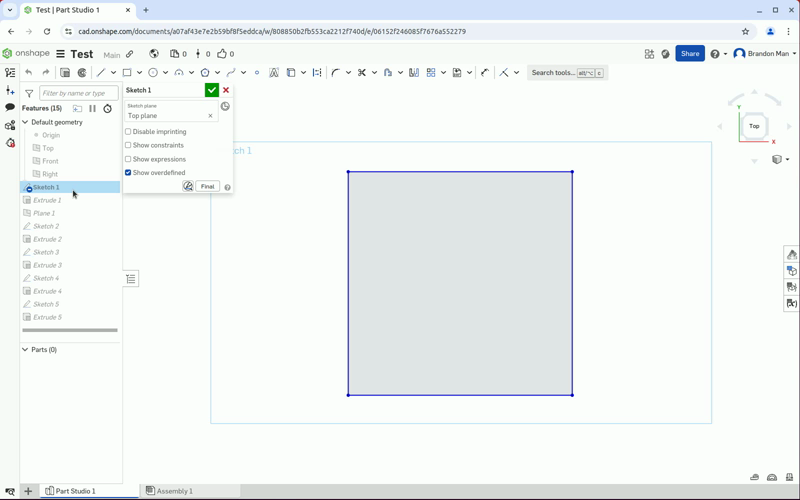
mouse_move(229, 92)
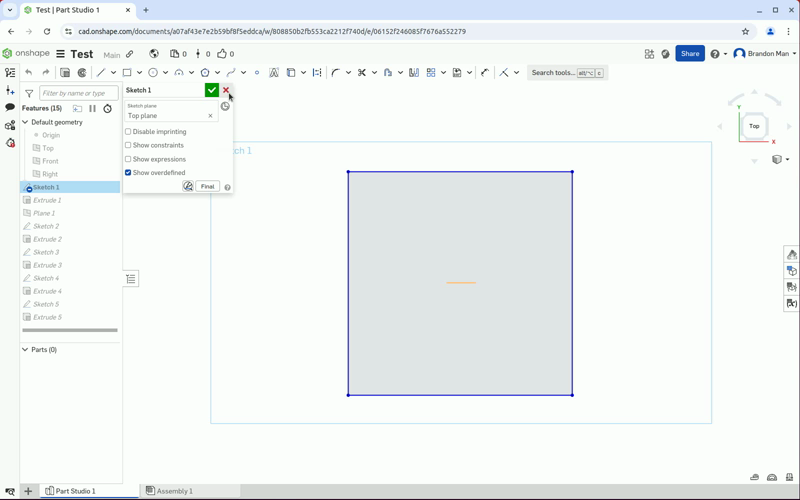
click(229, 92)
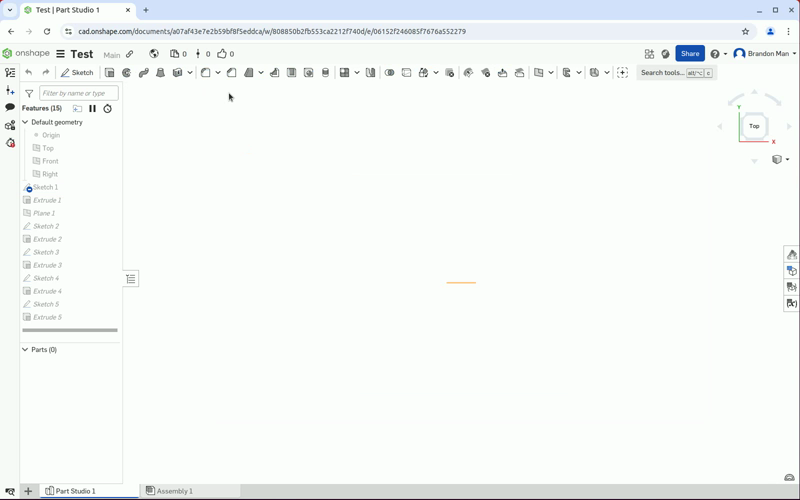
key(shift+s)
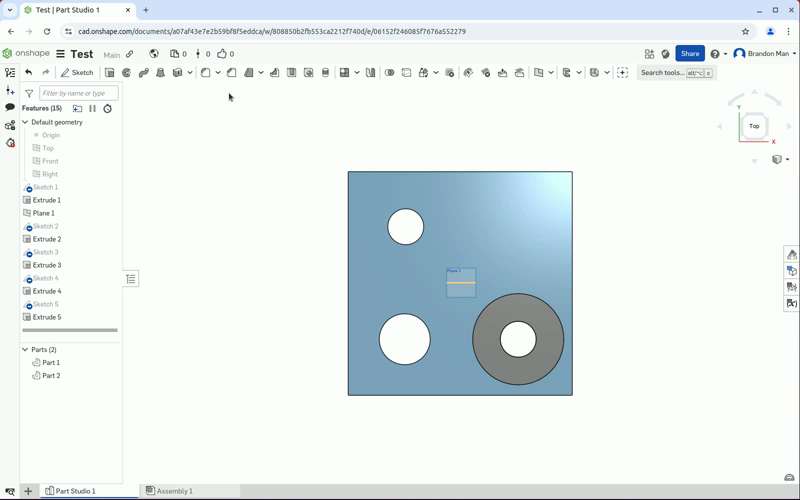
mouse_move(69, 215)
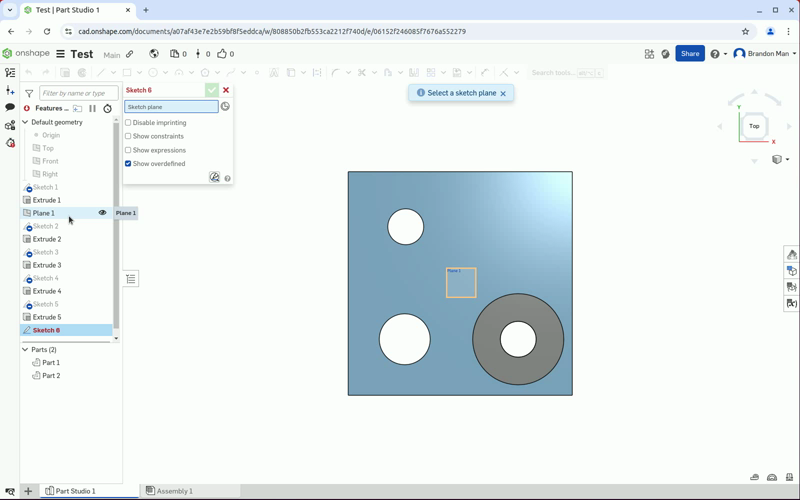
click(69, 215)
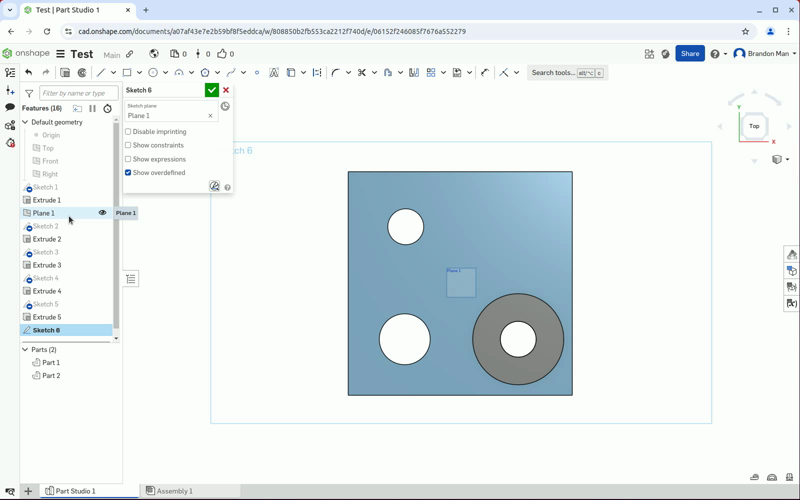
mouse_move(73, 352)
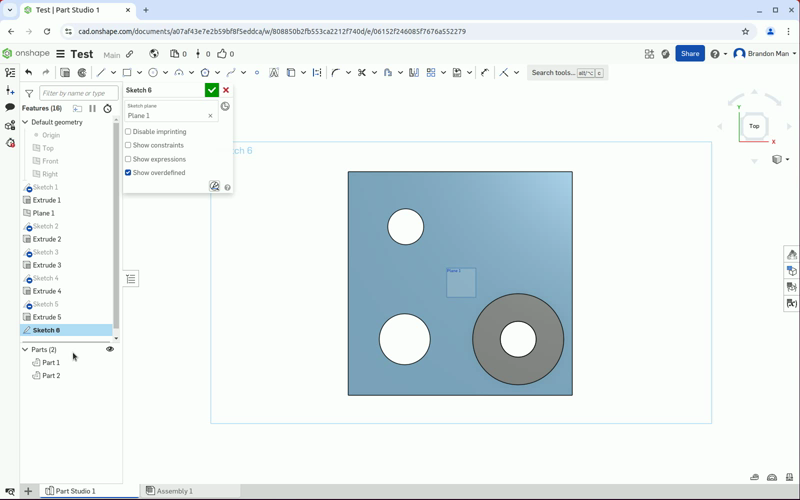
key(y)
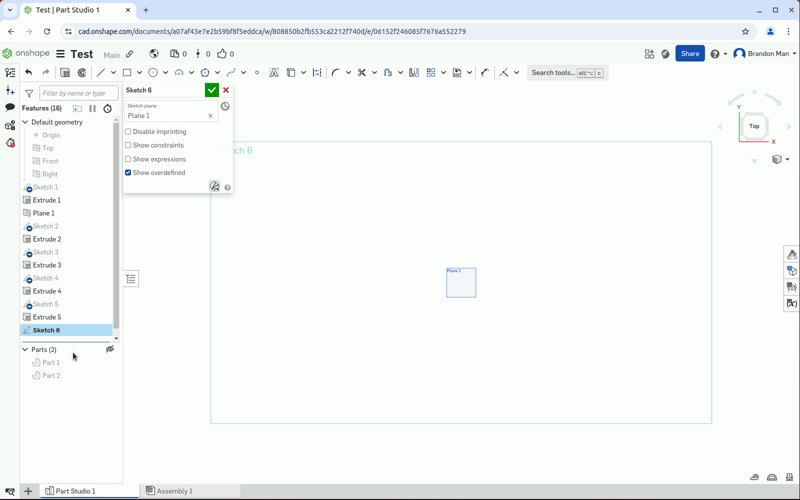
key(c)
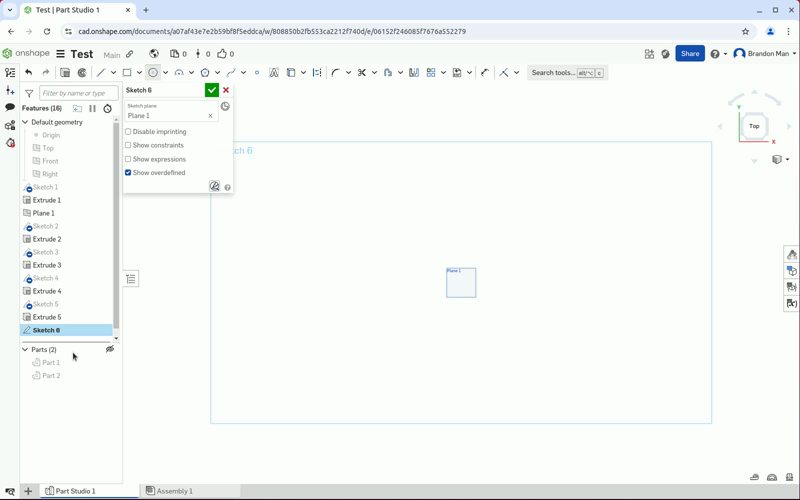
key_down(shift)
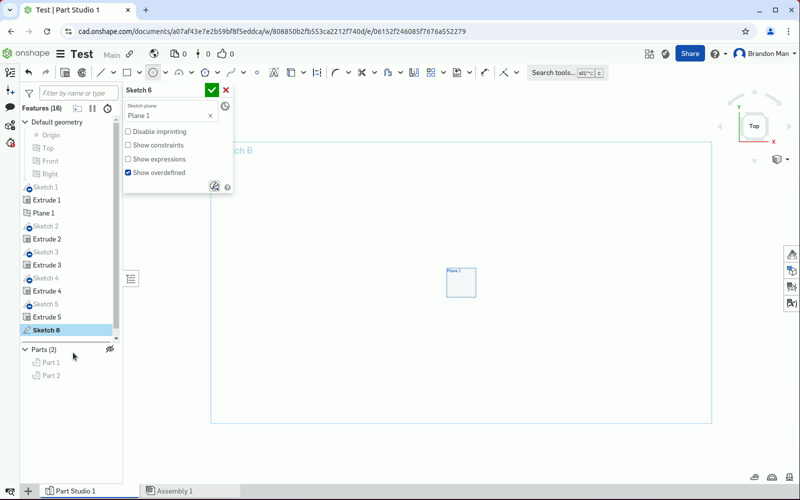
mouse_move(405, 339)
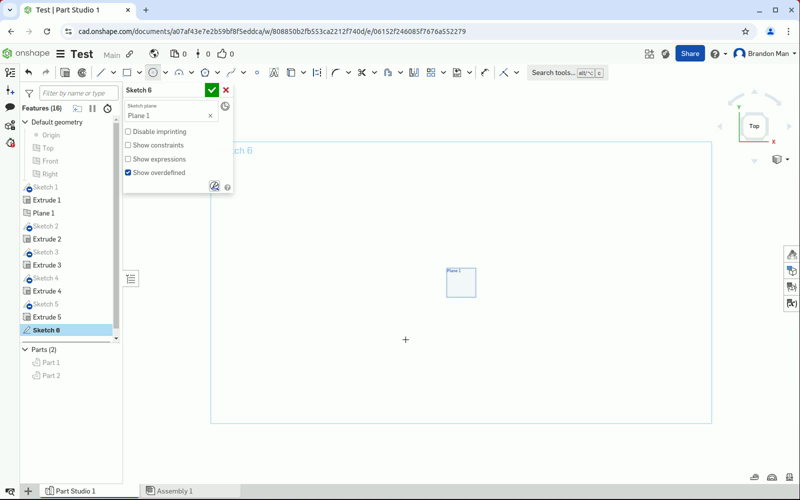
click(405, 339)
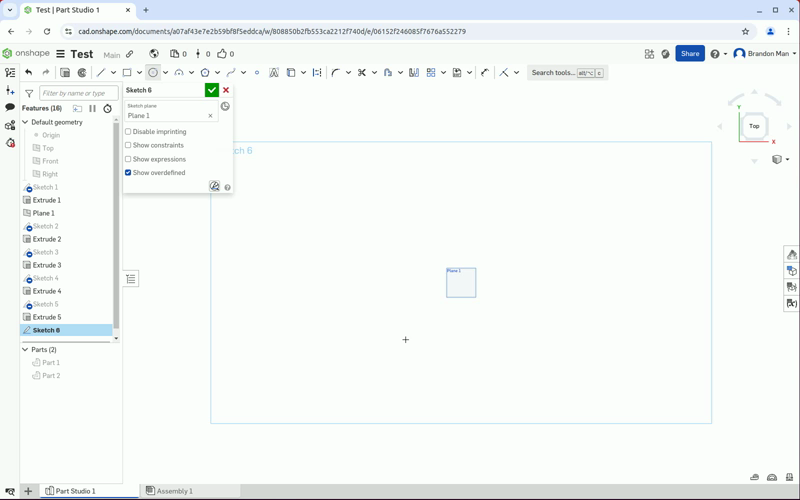
key_up(shift)
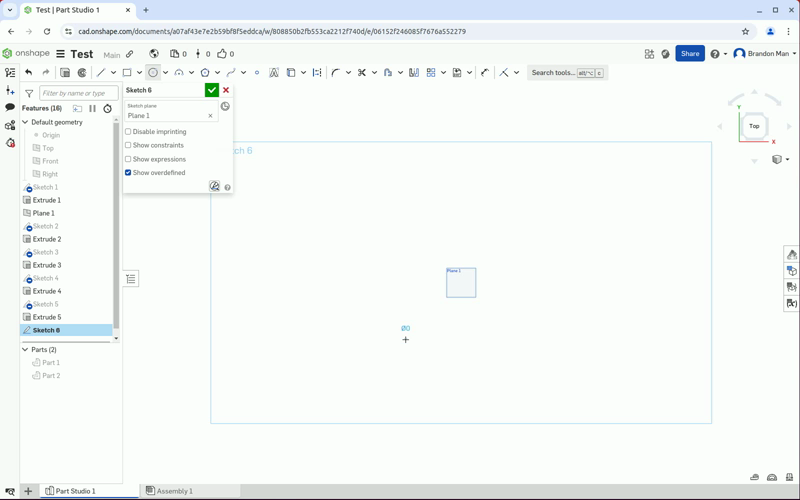
mouse_move(451, 339)
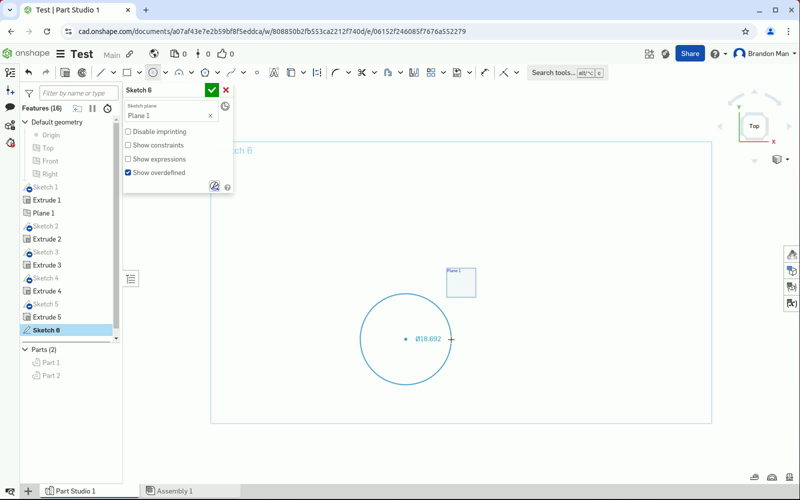
click(451, 339)
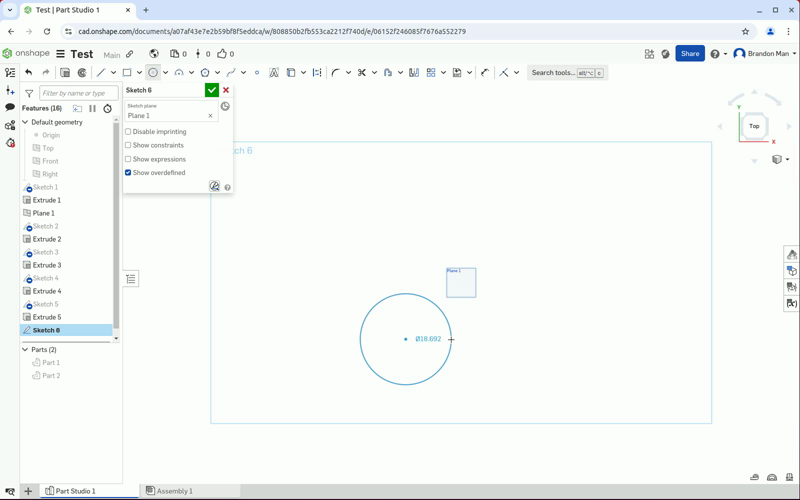
key(esc)
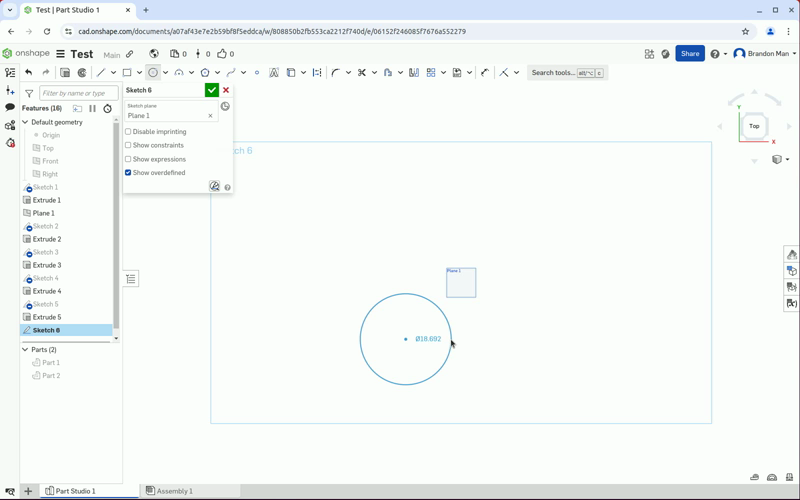
key(c)
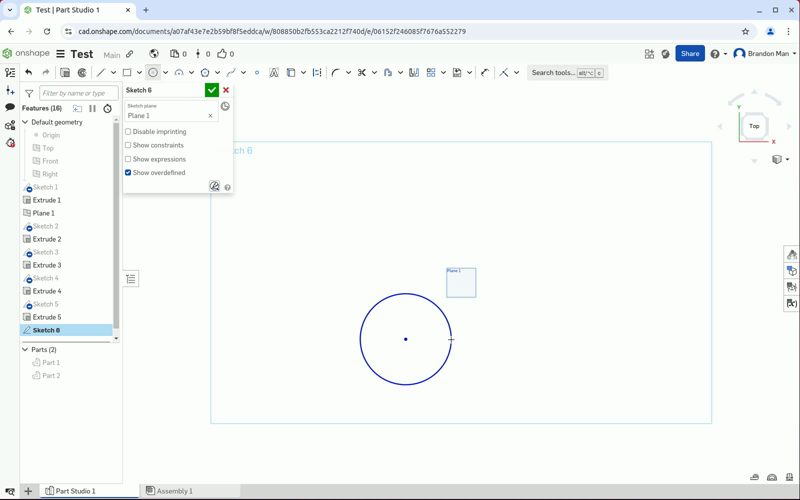
key_down(shift)
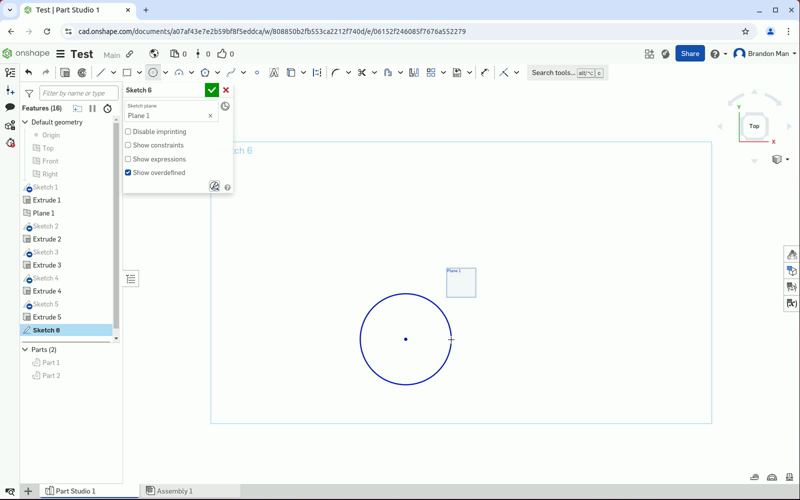
mouse_move(405, 339)
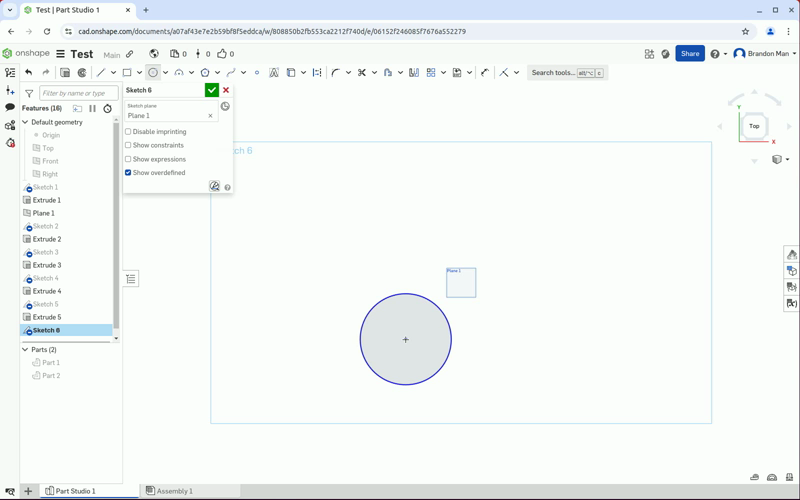
click(405, 339)
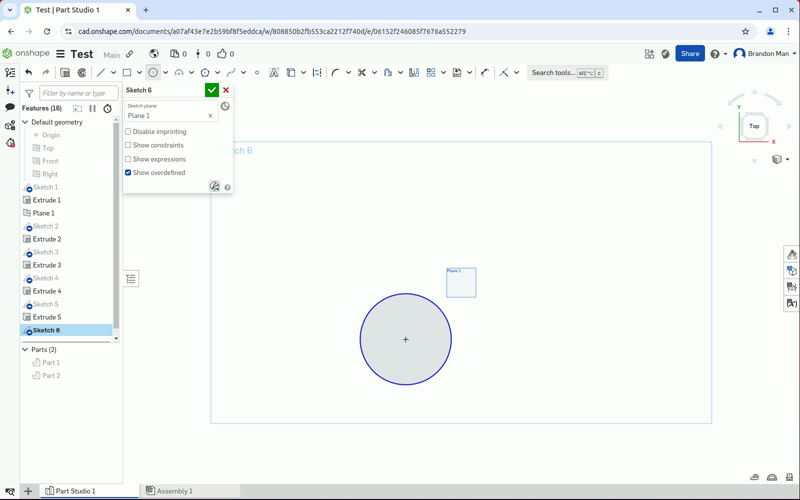
key_up(shift)
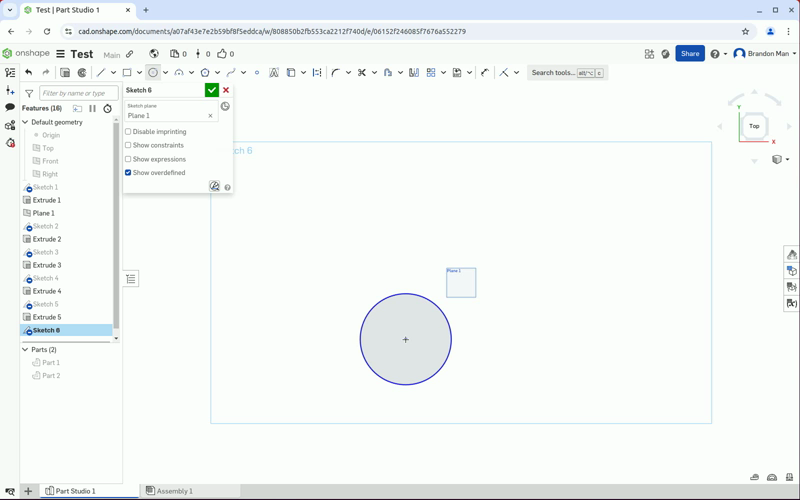
mouse_move(430, 339)
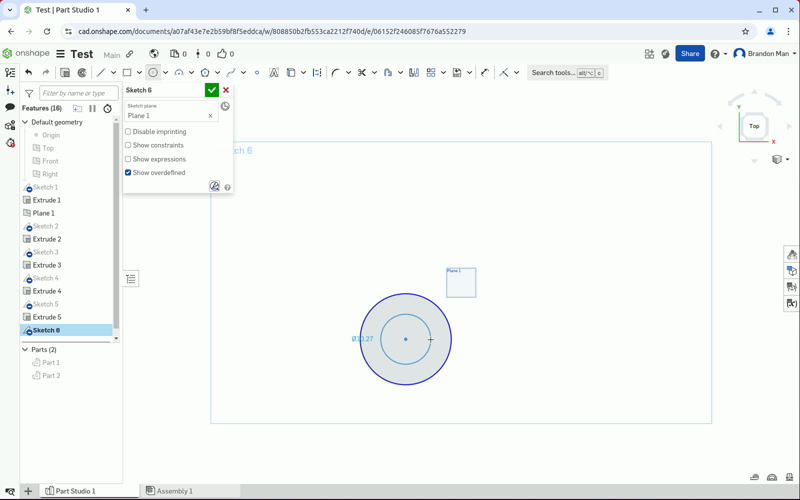
click(430, 339)
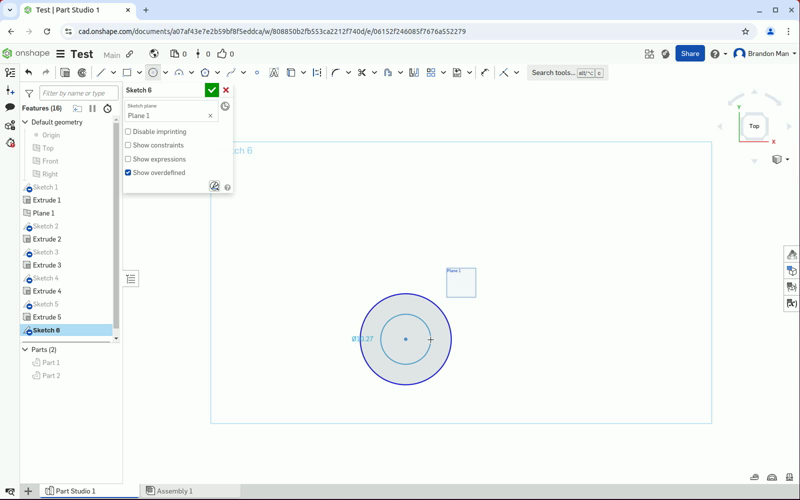
key(esc)
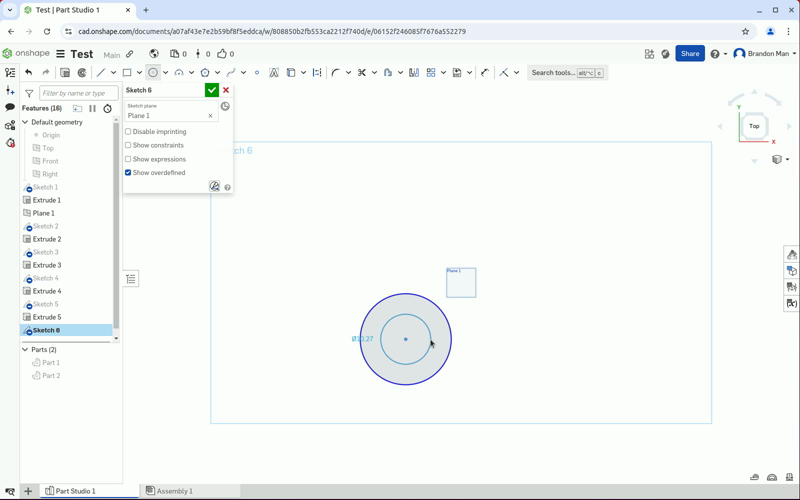
mouse_move(400, 303)
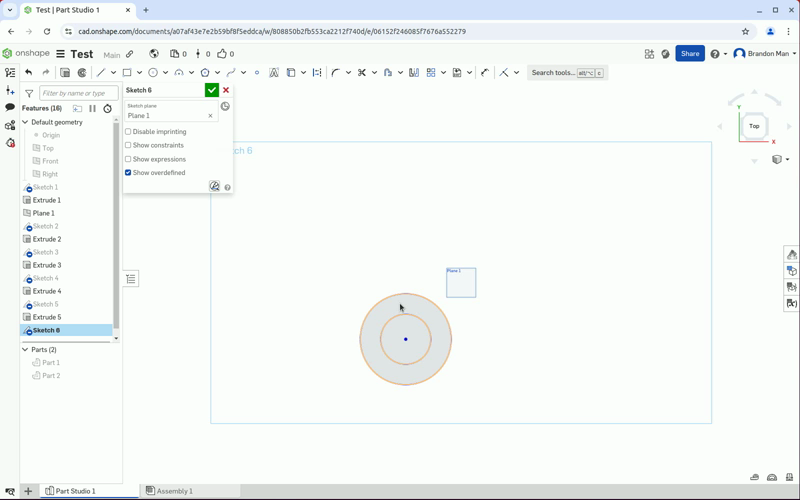
click(400, 303)
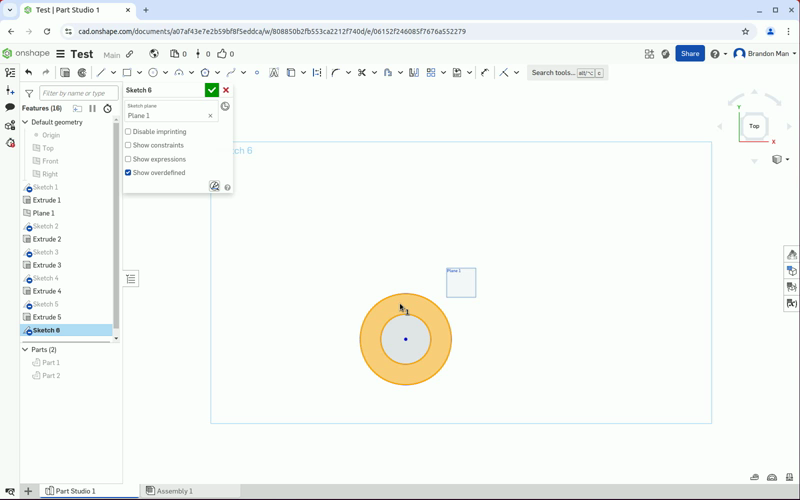
mouse_move(73, 352)
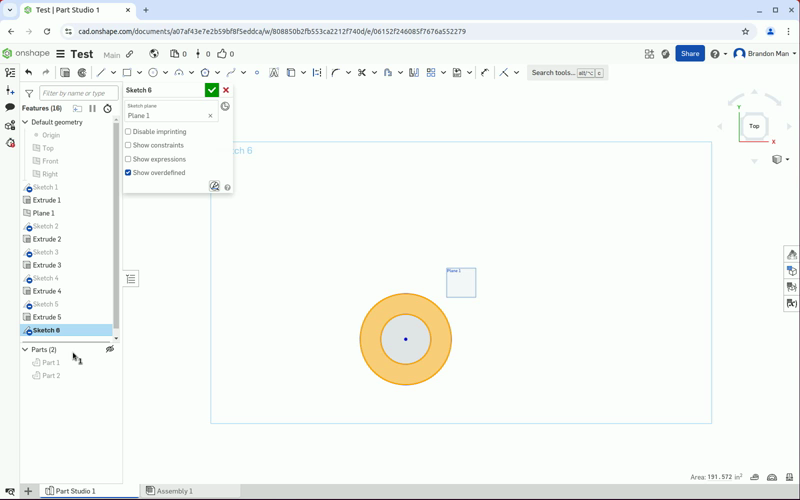
key(shift+y)
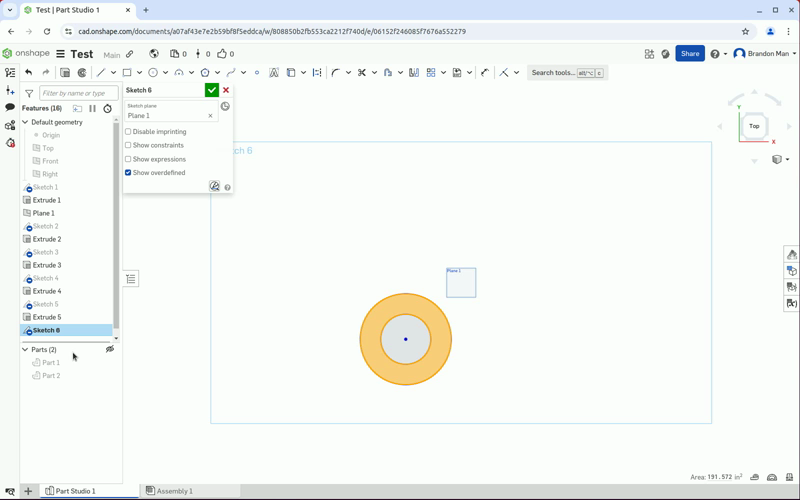
key(shift+e)
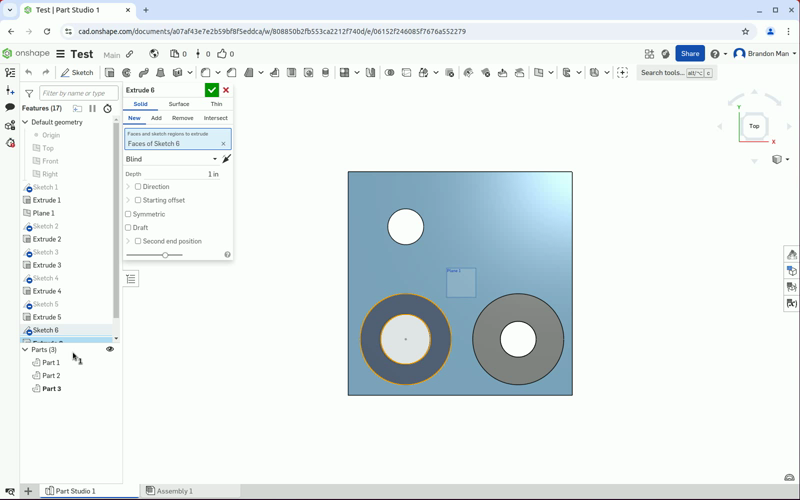
mouse_move(143, 106)
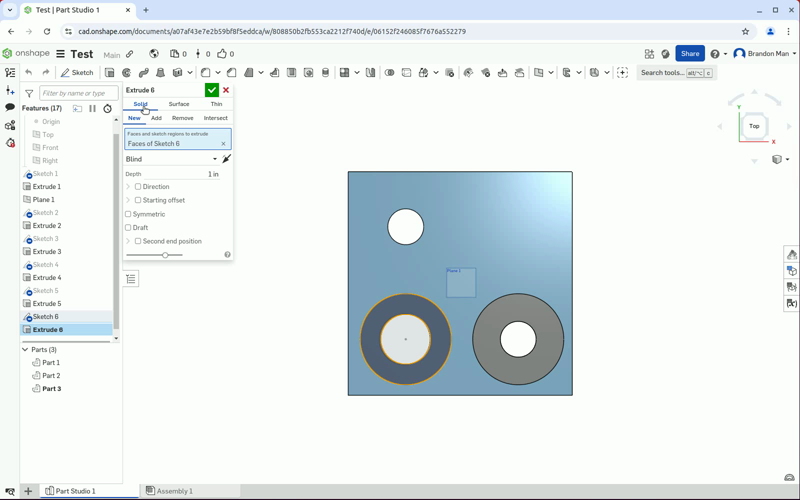
click(143, 106)
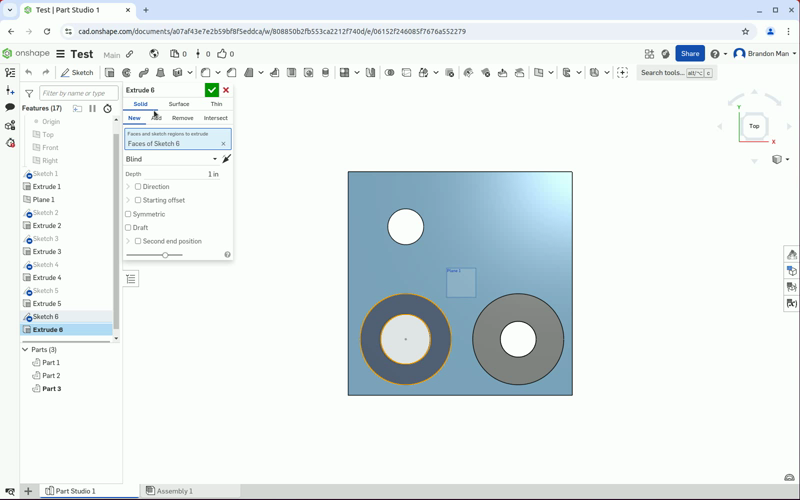
mouse_move(186, 120)
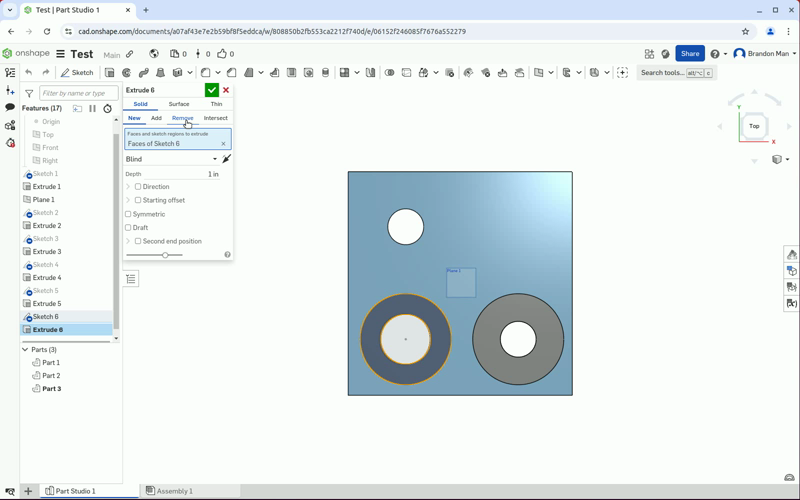
click(186, 120)
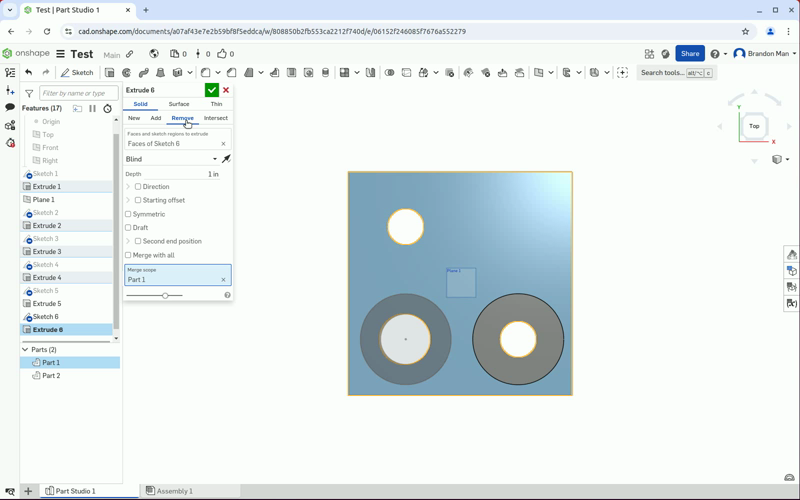
key(tab, 4)
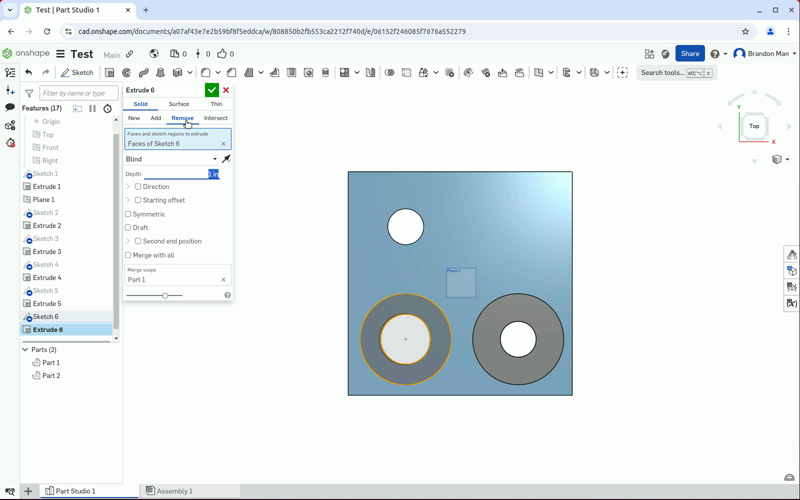
text(2.407)
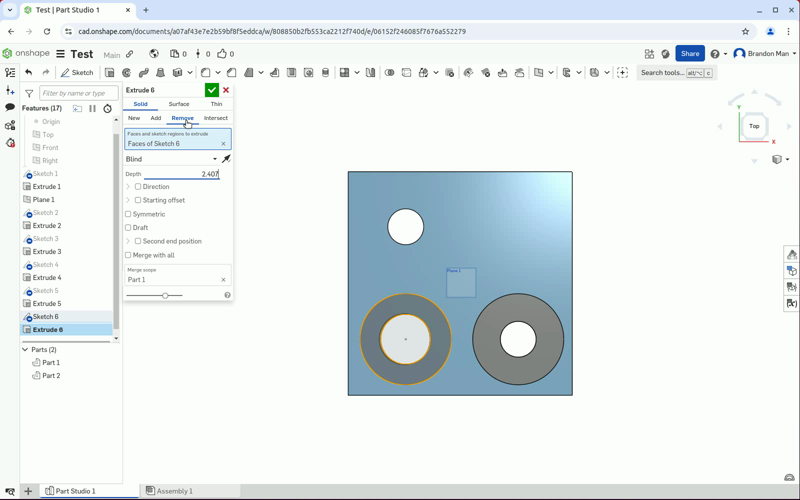
key(tab, 6)
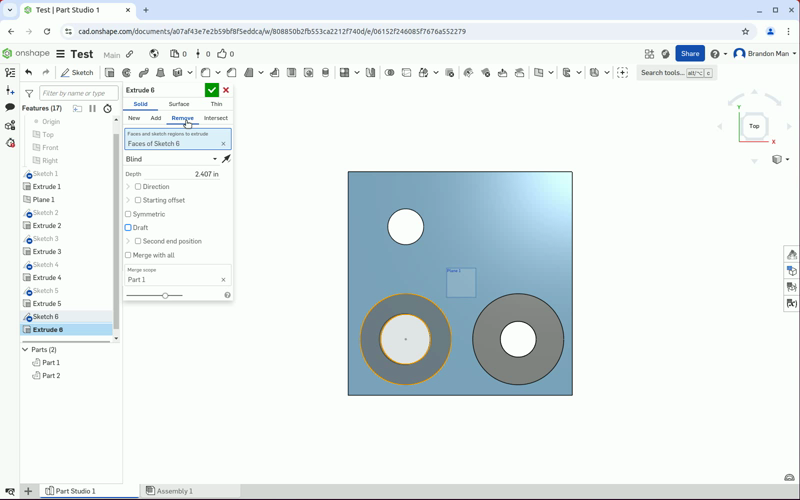
key(space)
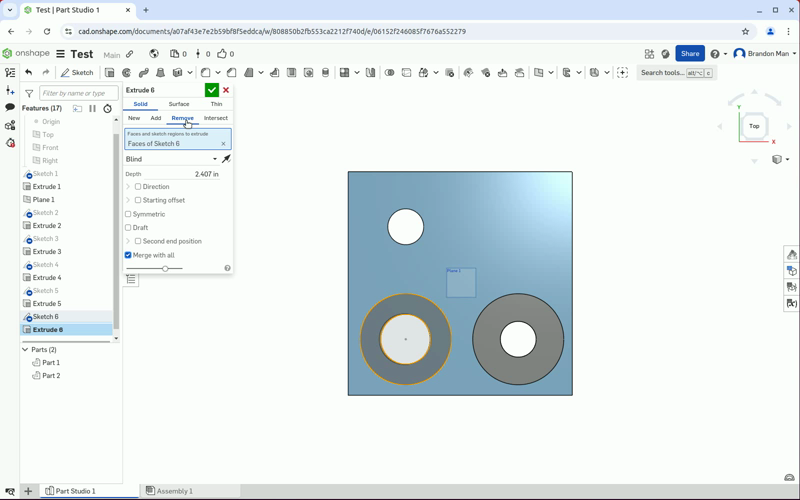
key(enter)
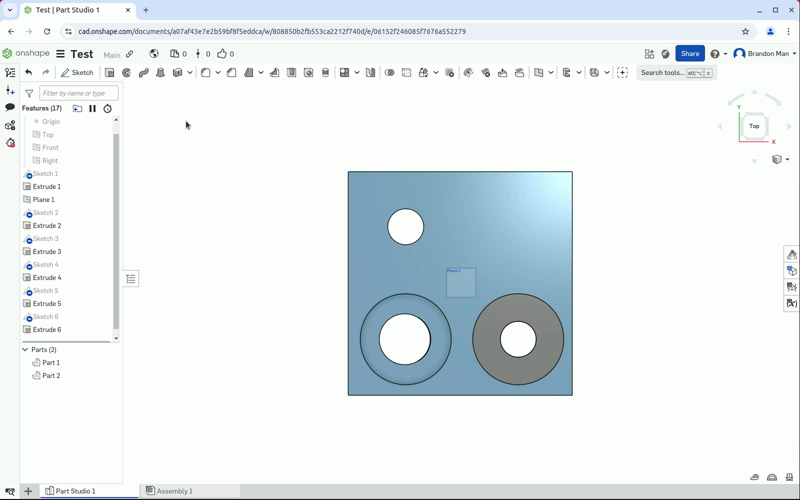
key(shift+h)
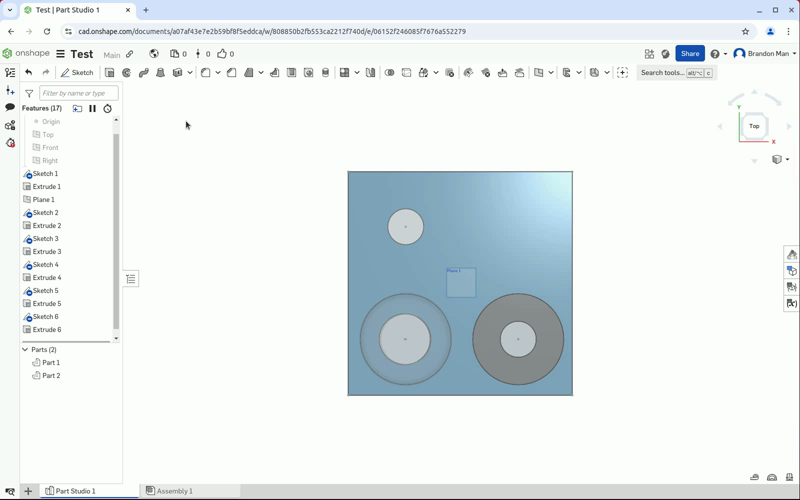
key(shift+h)
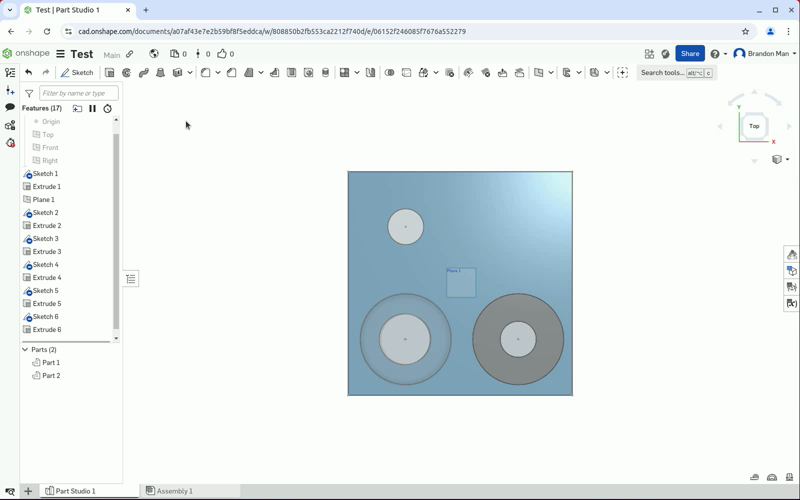
key(shift+7)
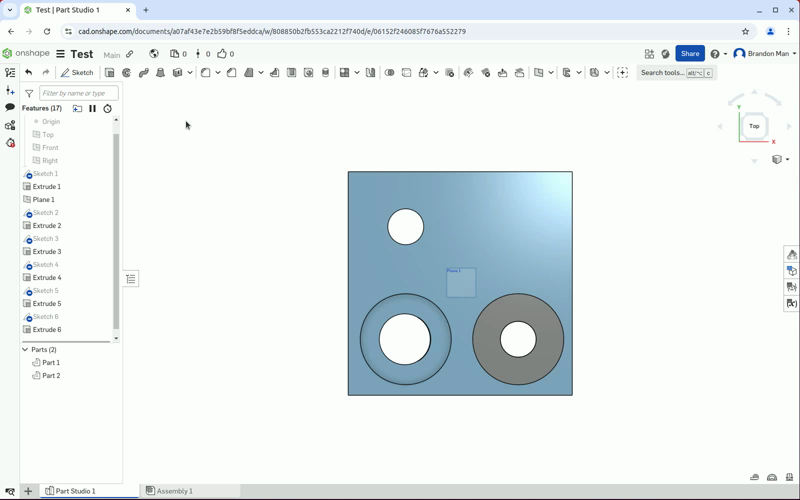
key(up, 3)
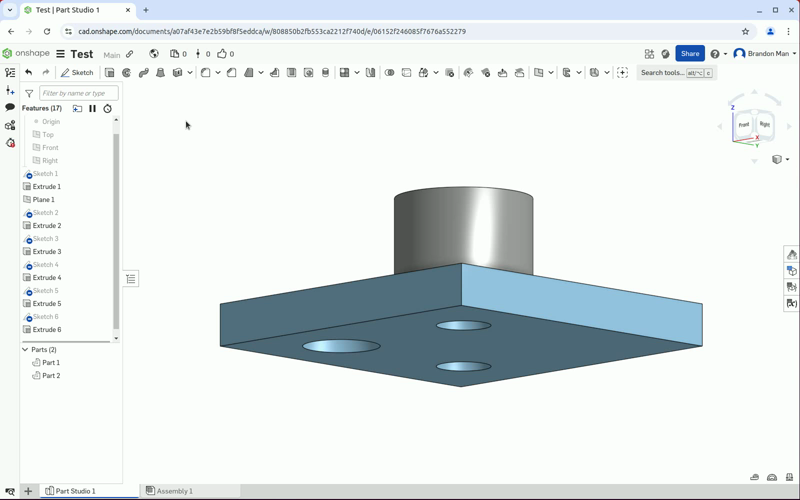
key(left, 3)
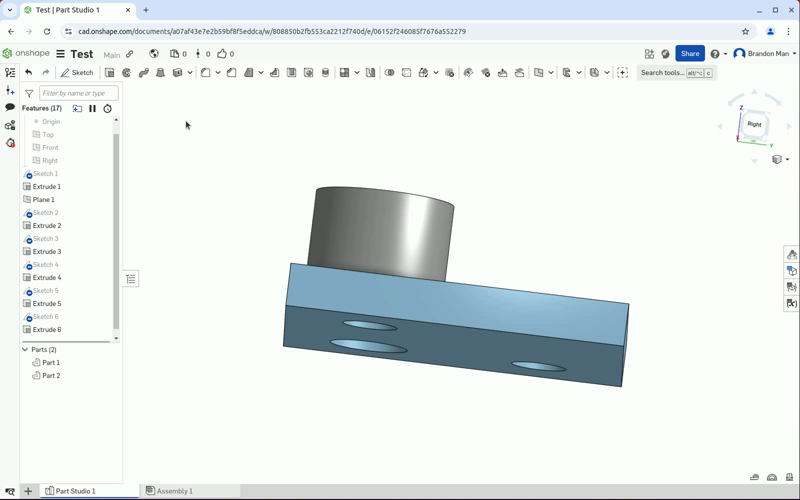
key(right, 3)
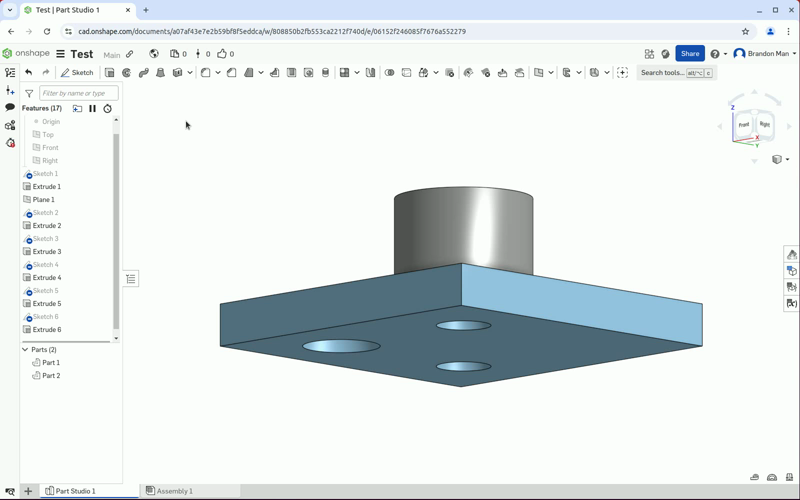
key(down, 3)
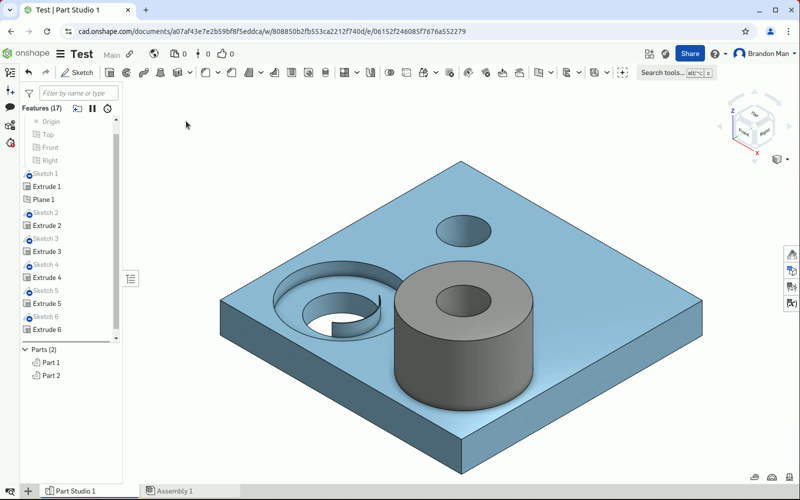
mouse_move(69, 176)
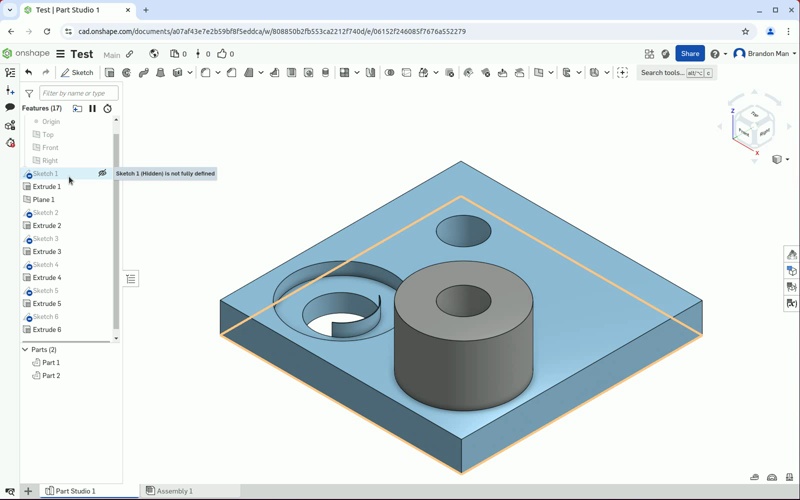
click(69, 176)